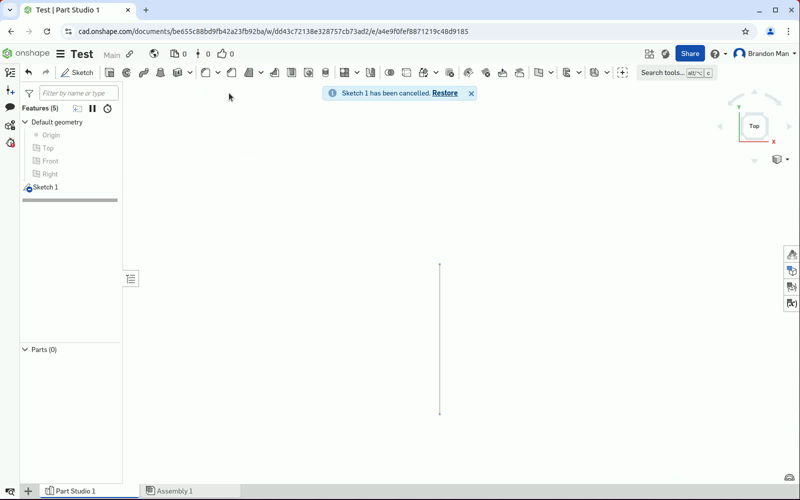
key(shift+h)
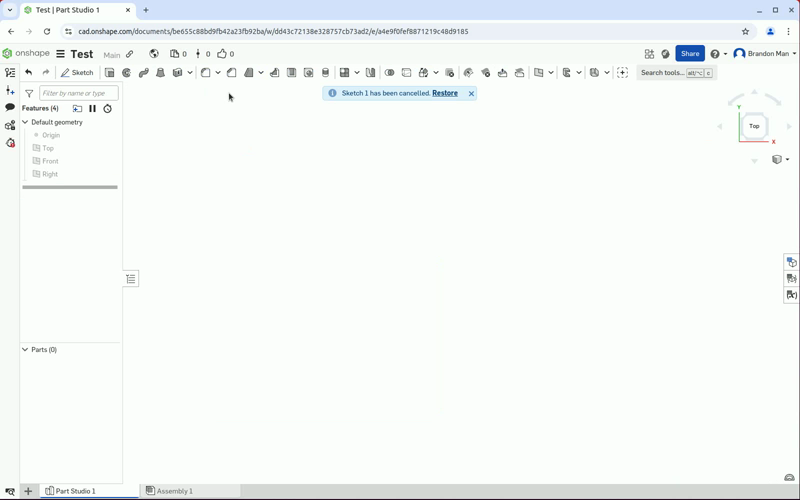
key(shift+s)
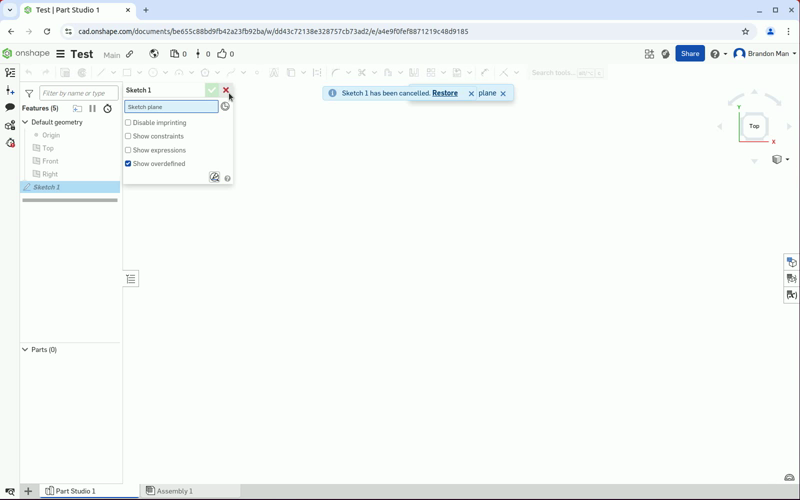
mouse_move(73, 150)
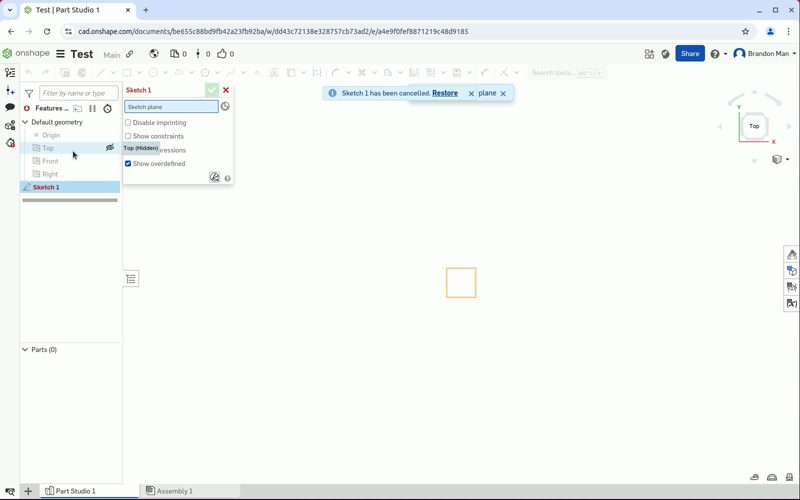
click(73, 150)
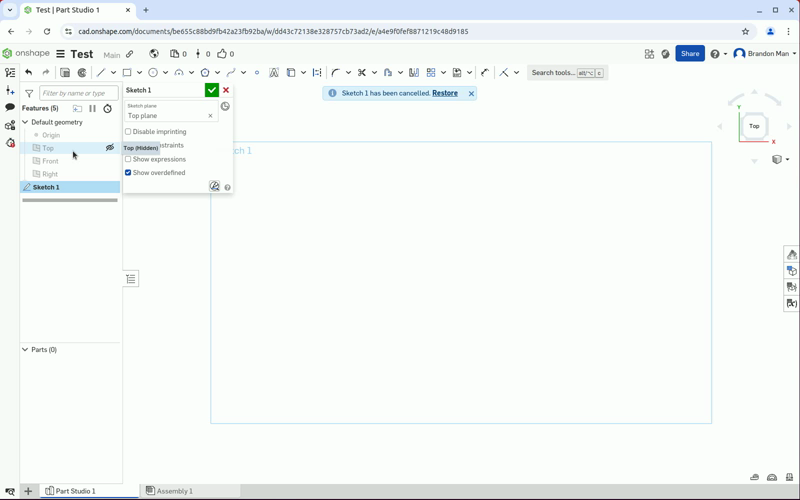
mouse_move(73, 352)
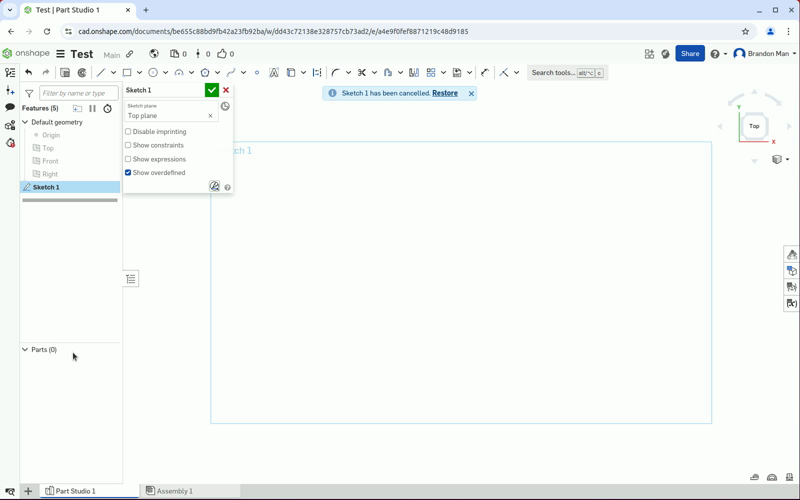
key(y)
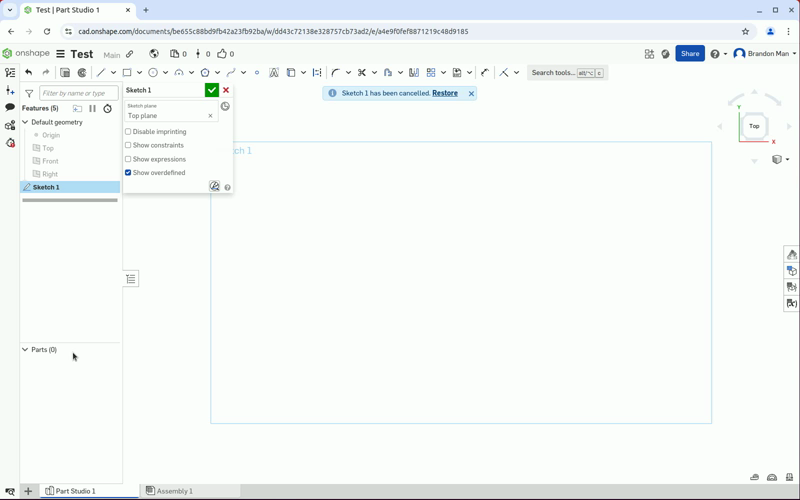
key(l)
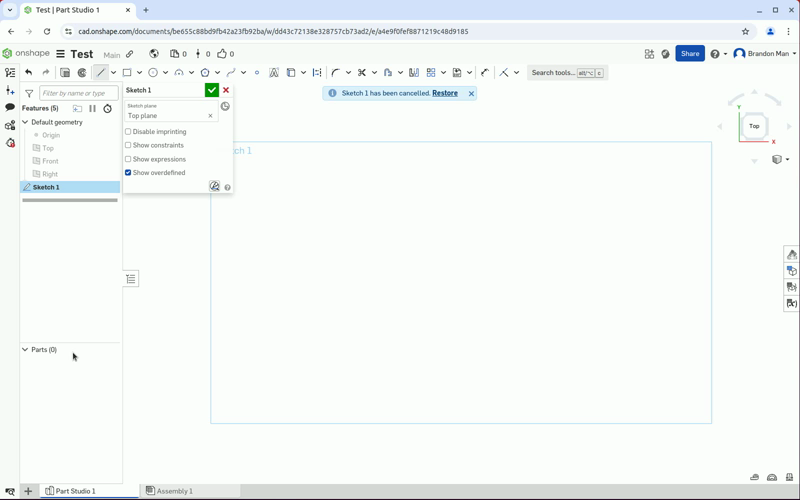
key_down(shift)
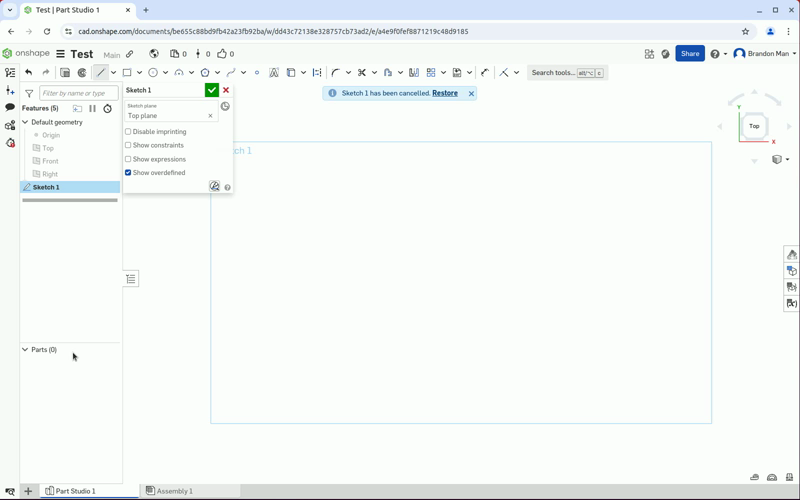
mouse_move(460, 282)
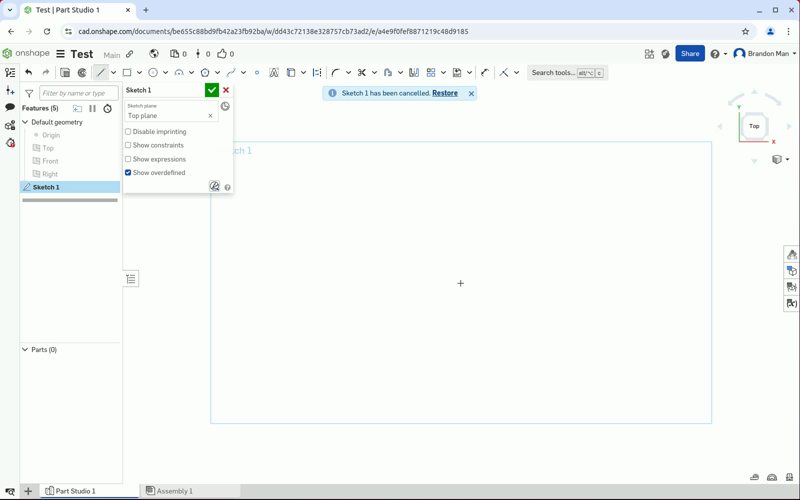
click(460, 282)
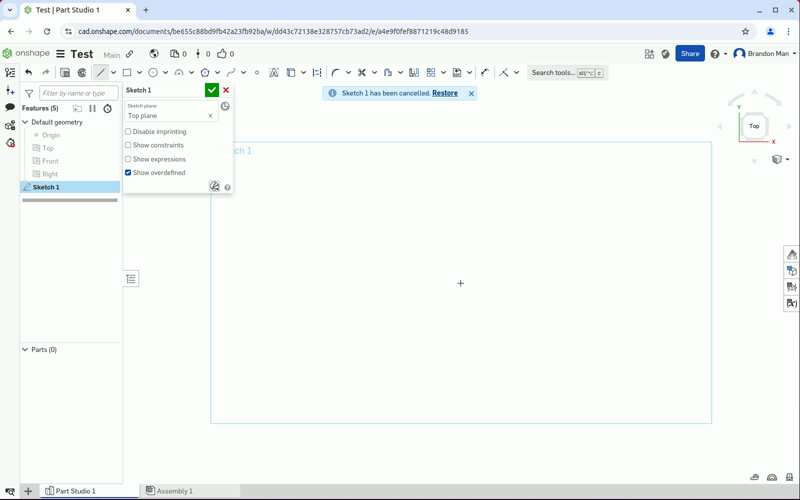
key_up(shift)
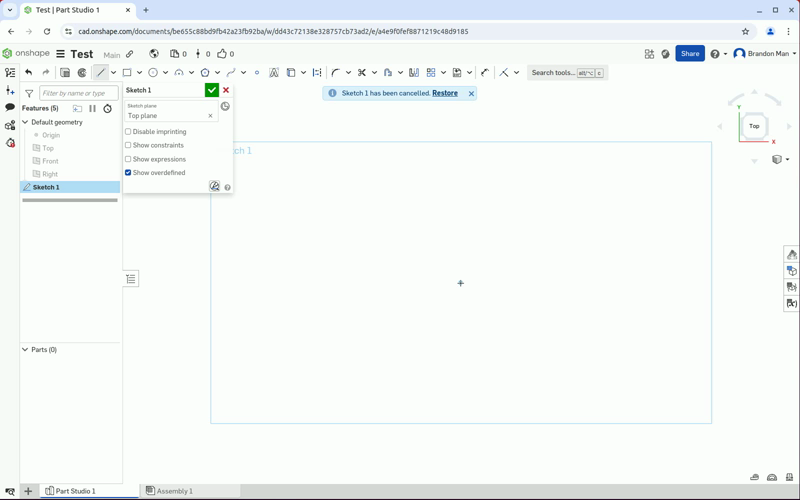
key_down(shift)
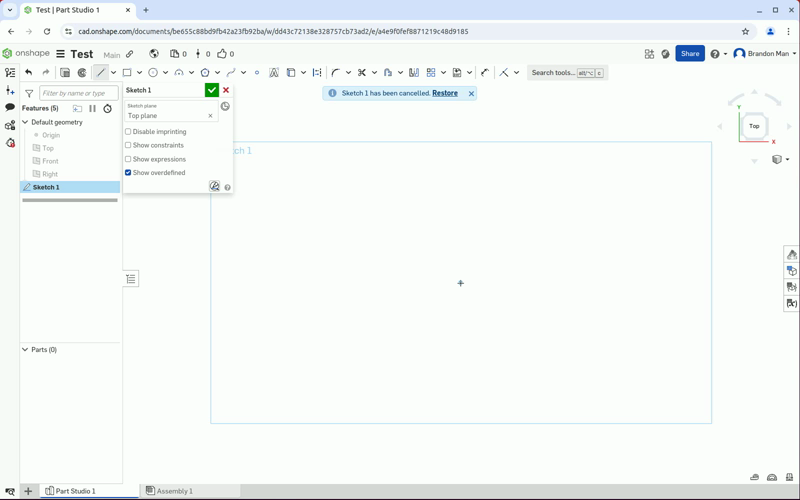
mouse_move(573, 282)
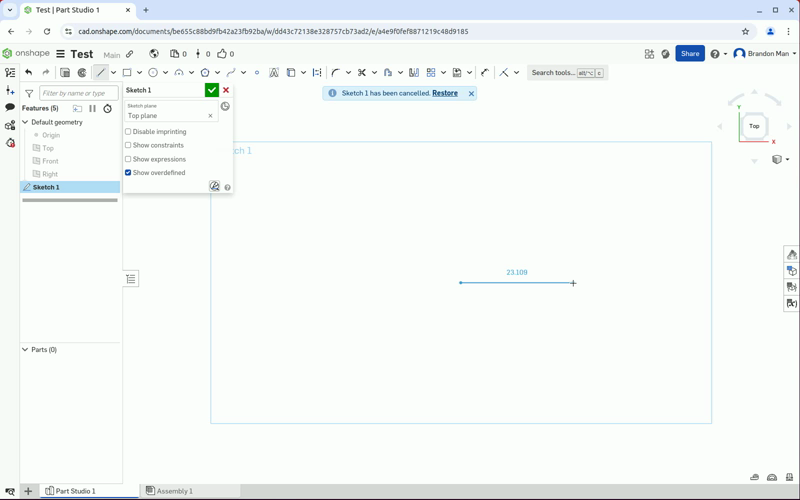
click(573, 282)
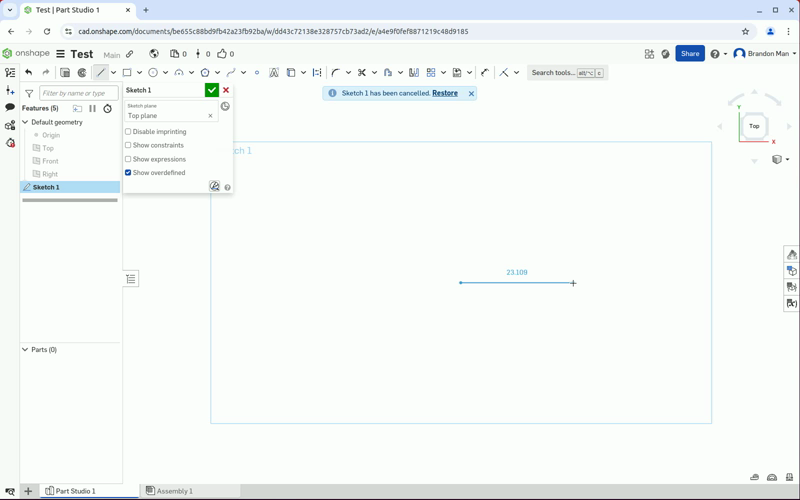
key_up(shift)
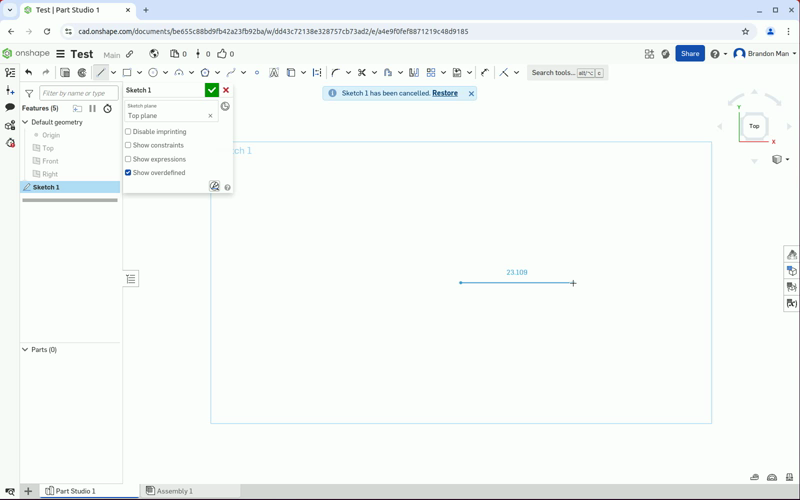
key_down(shift)
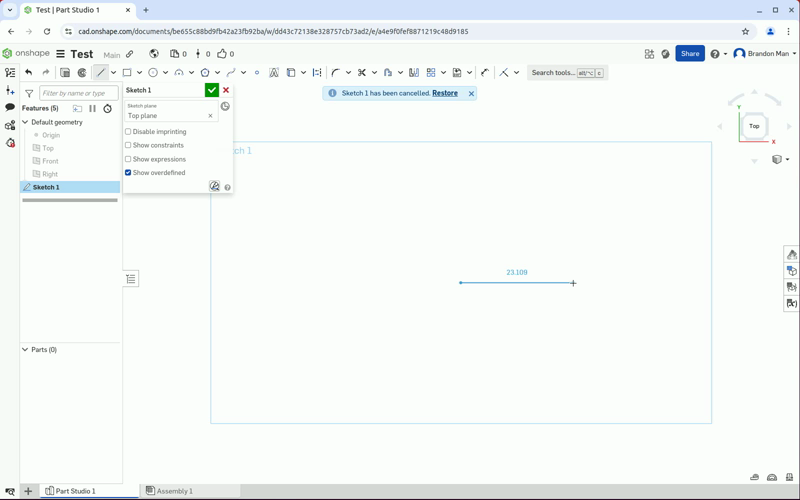
mouse_move(589, 282)
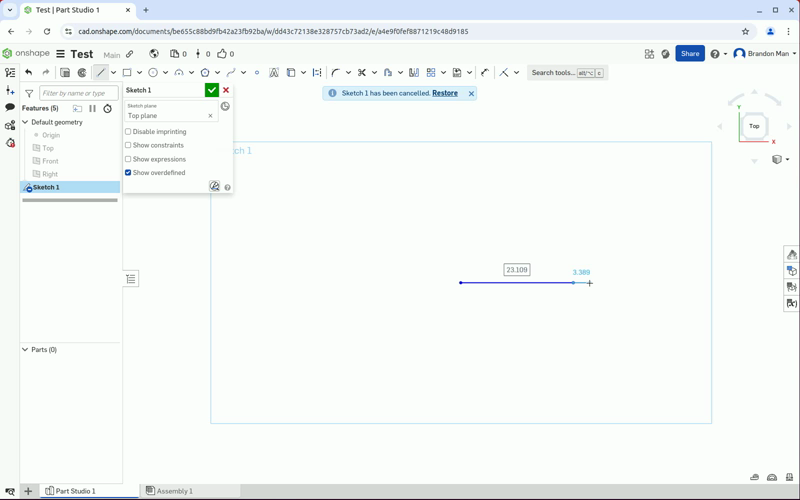
mouse_move(573, 265)
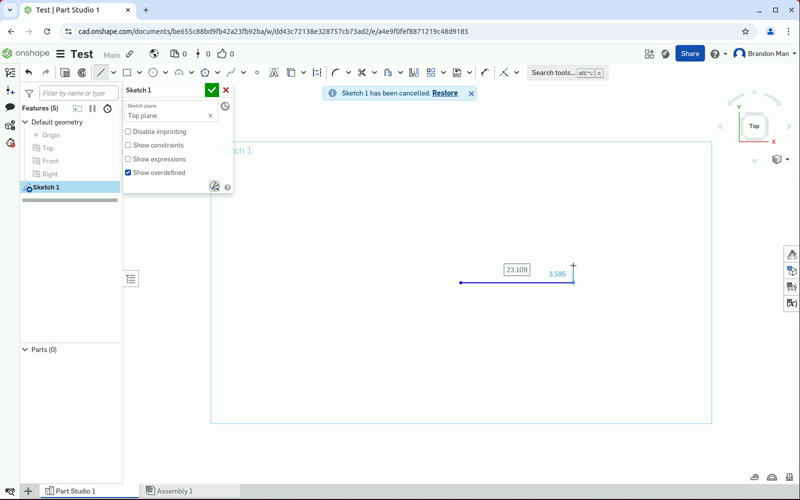
click(573, 265)
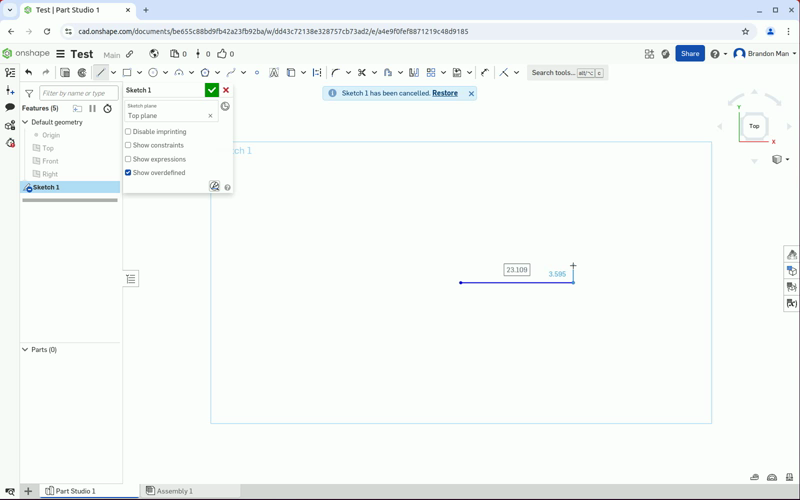
key_up(shift)
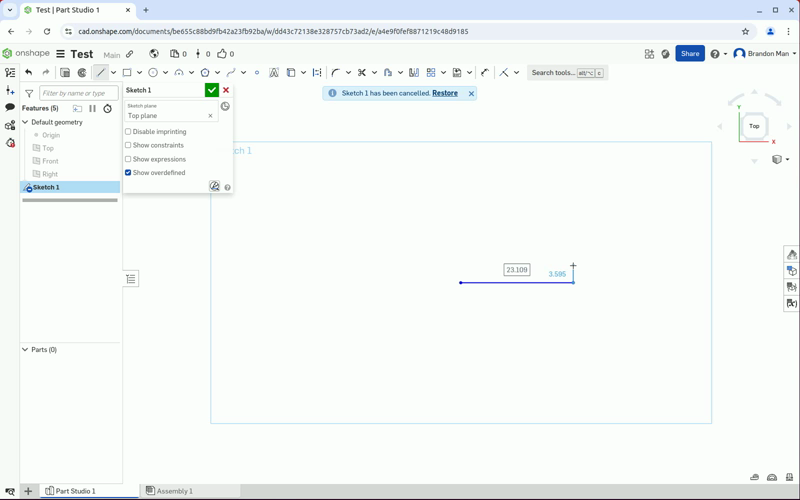
key_down(shift)
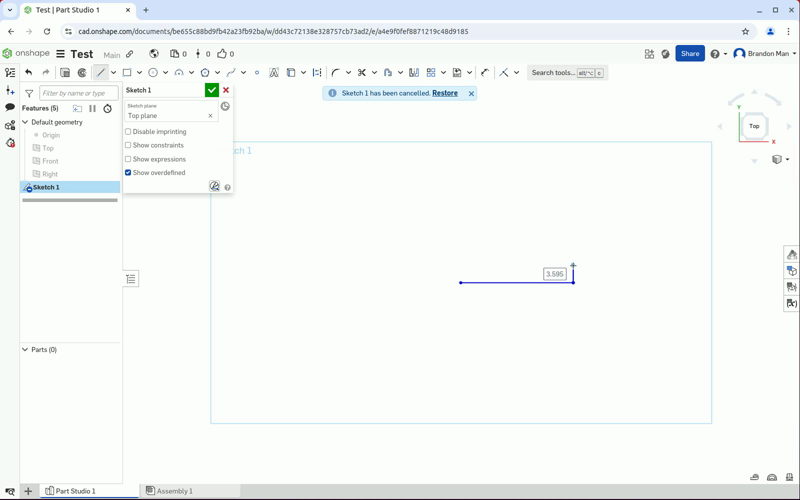
mouse_move(460, 265)
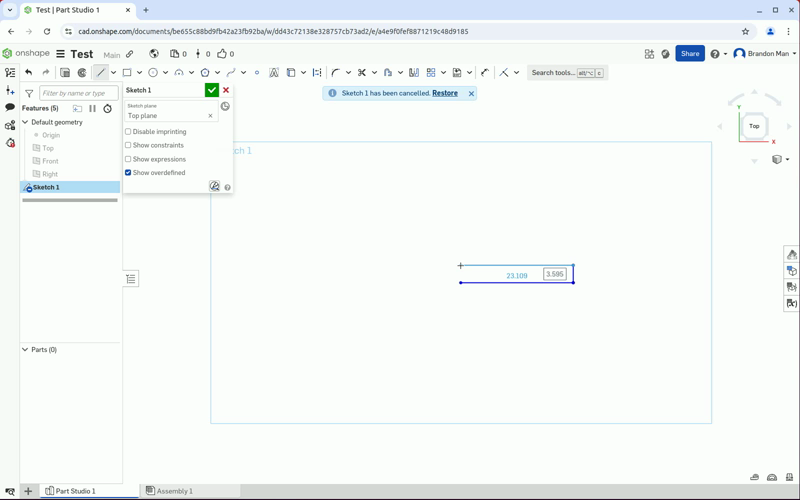
click(460, 265)
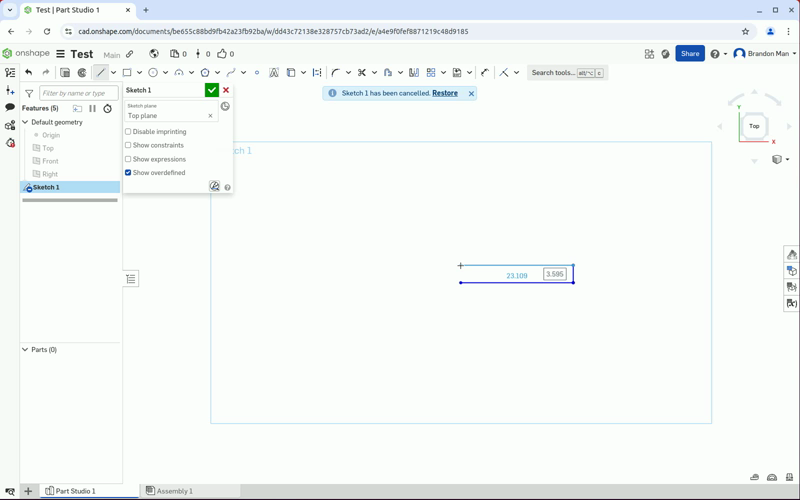
key_up(shift)
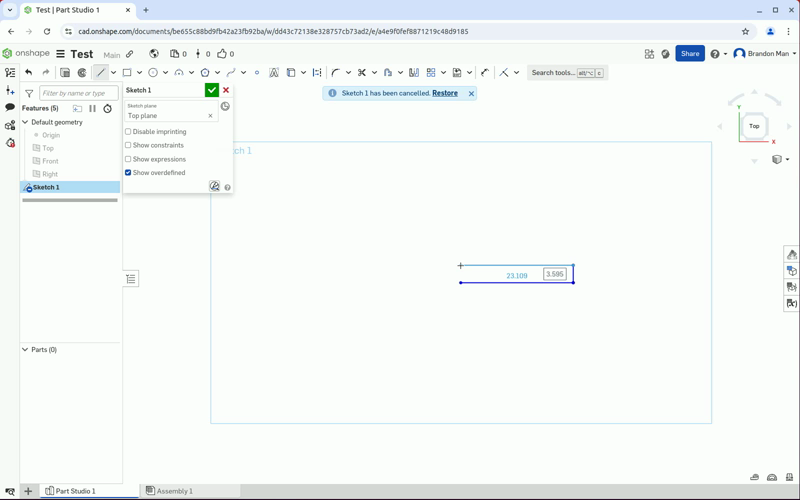
mouse_move(490, 265)
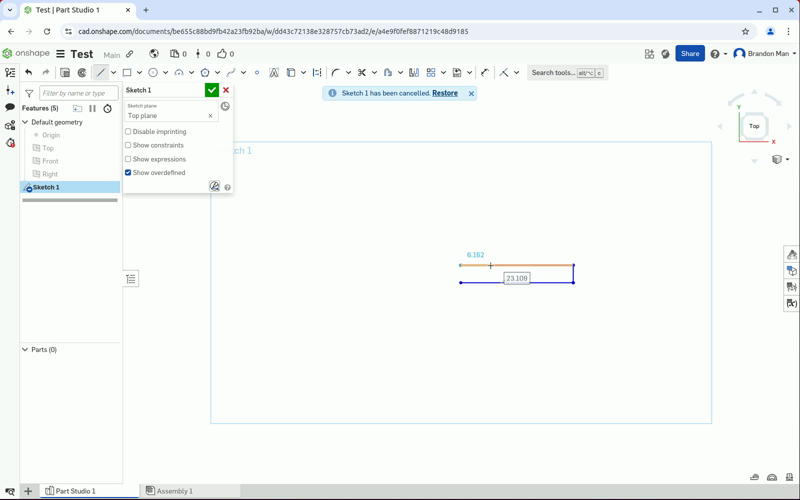
key_down(shift)
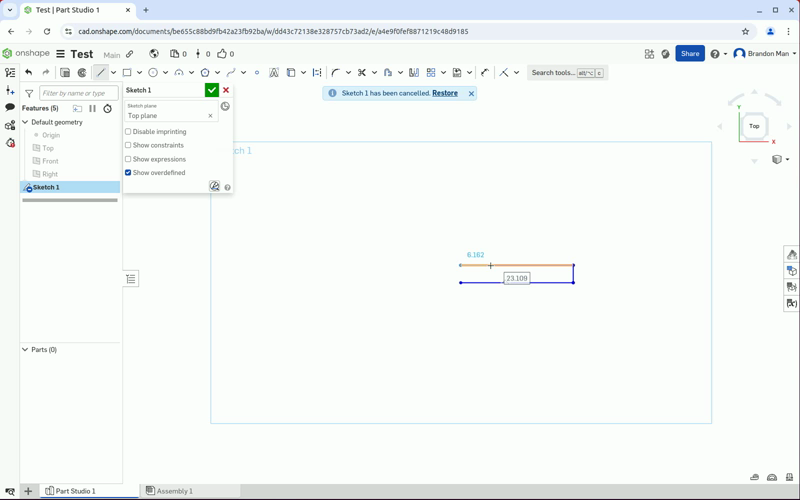
mouse_move(460, 282)
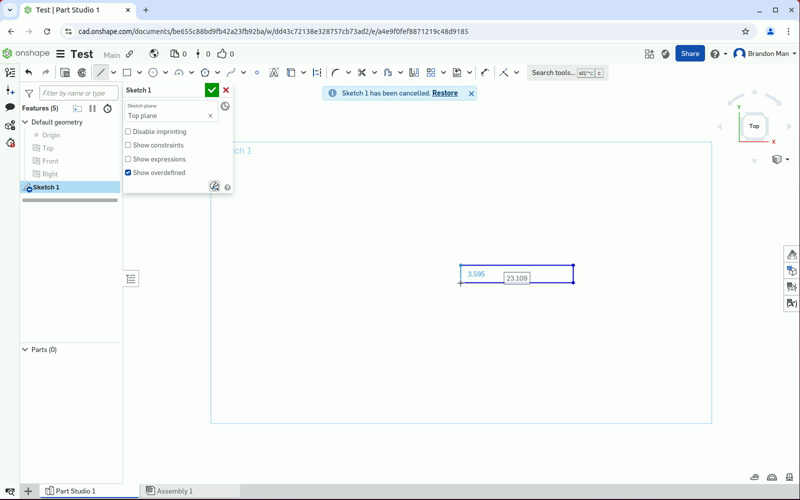
key_up(shift)
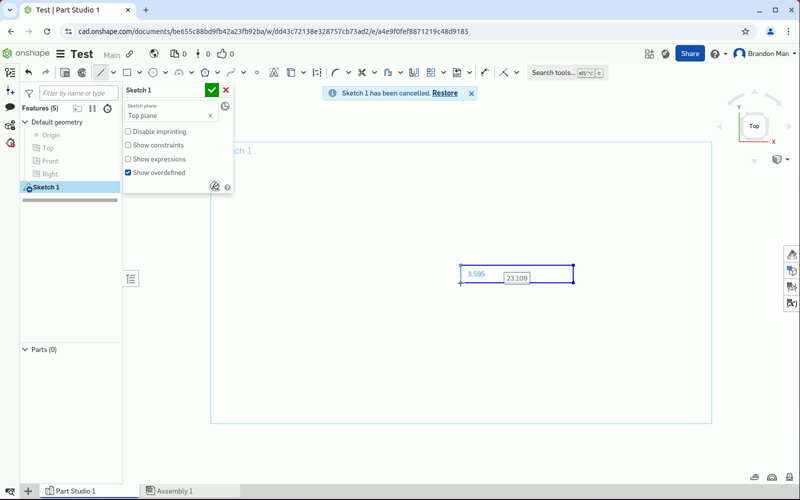
click(460, 282)
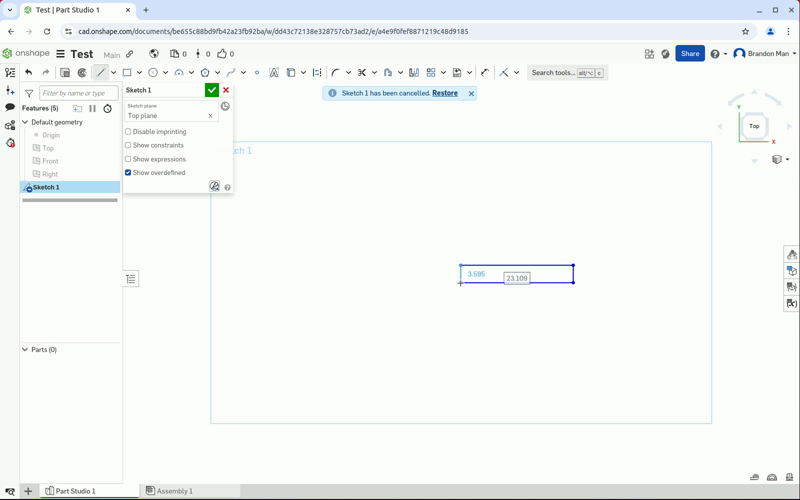
key(esc)
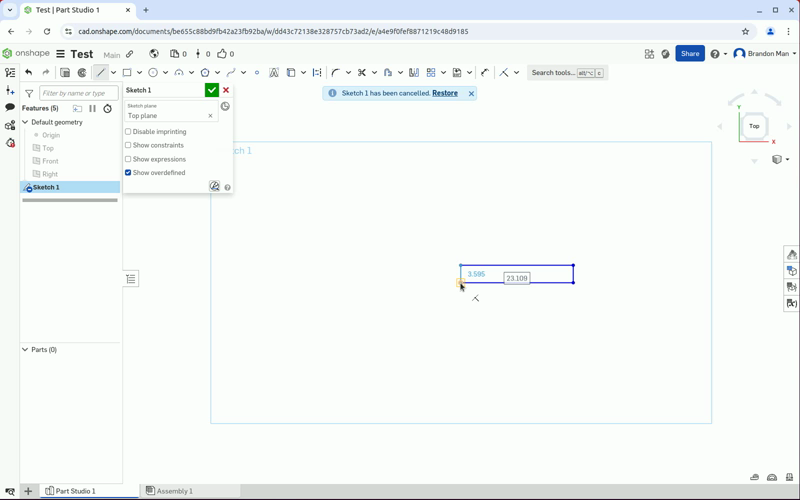
mouse_move(528, 272)
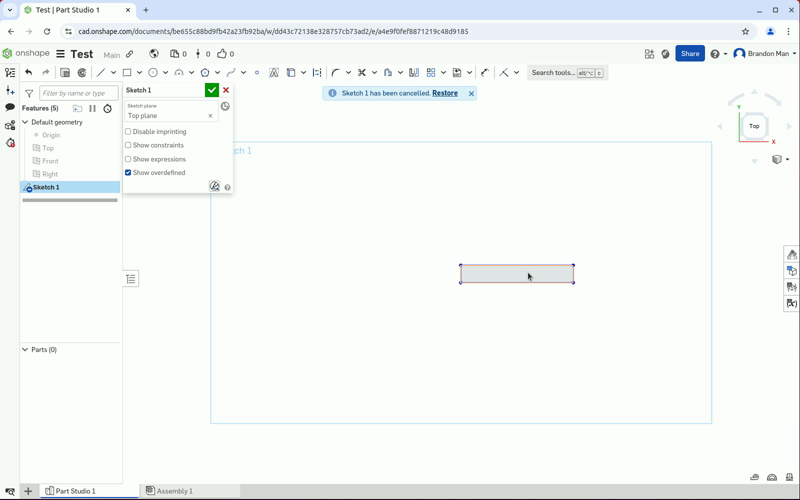
click(528, 272)
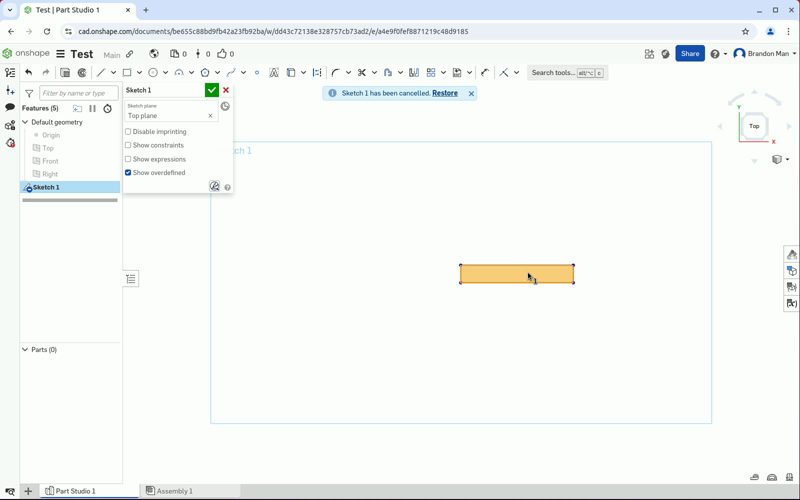
mouse_move(73, 352)
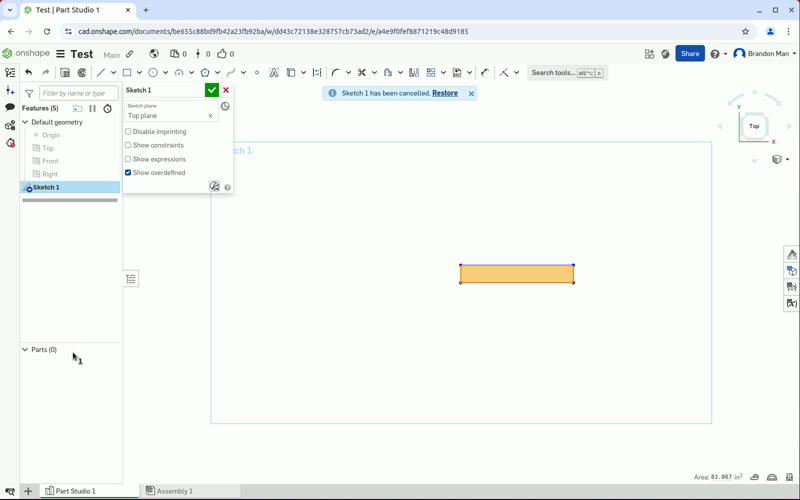
key(shift+y)
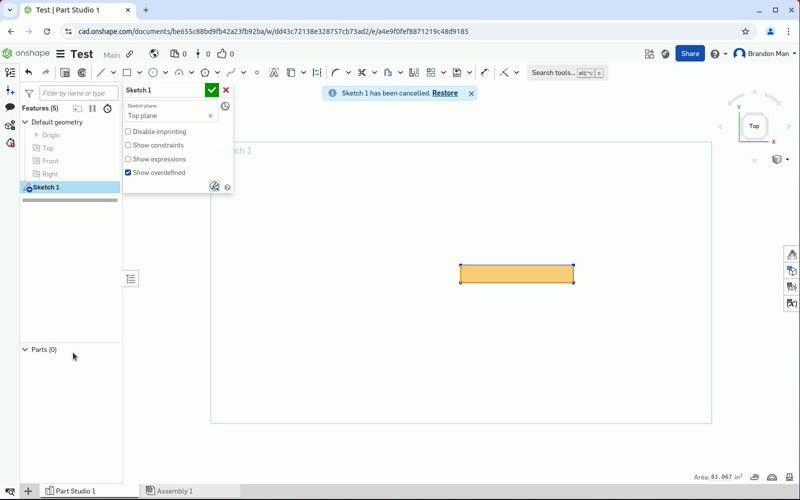
key(shift+e)
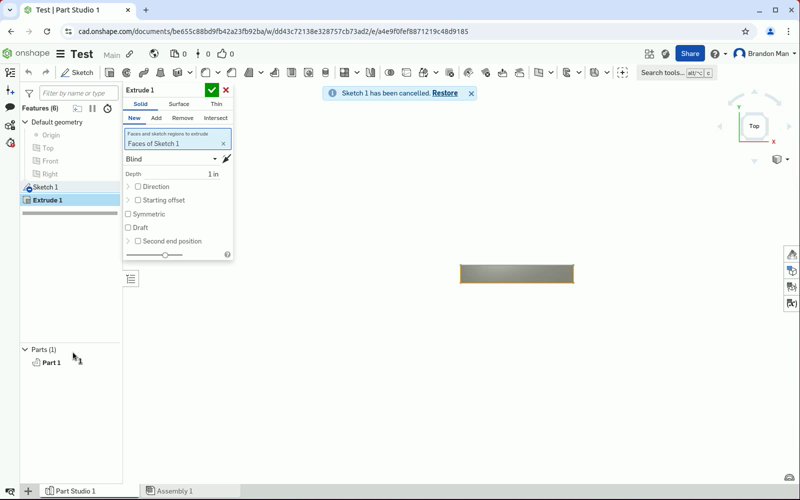
mouse_move(143, 106)
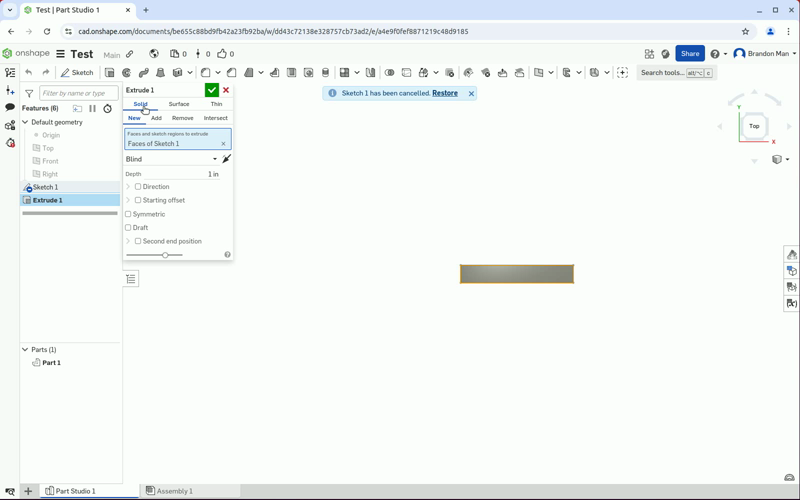
click(143, 106)
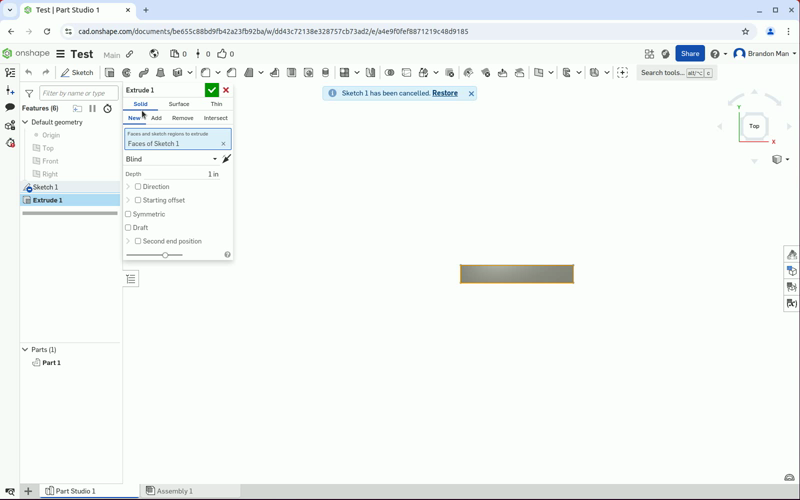
mouse_move(137, 120)
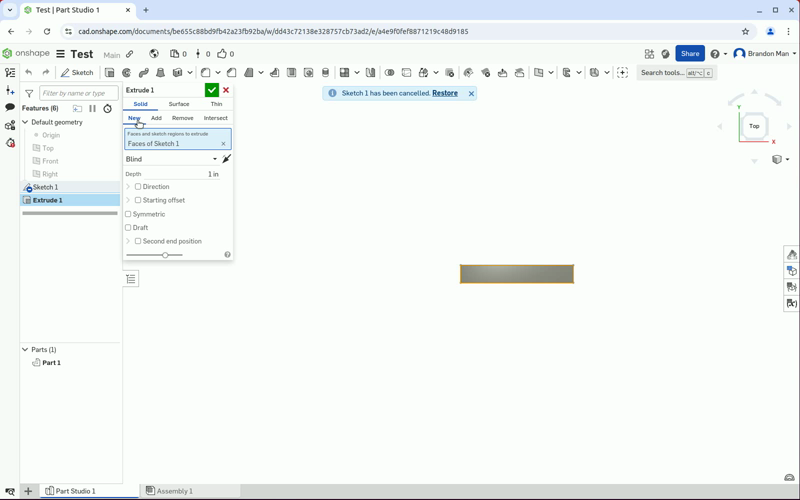
click(137, 120)
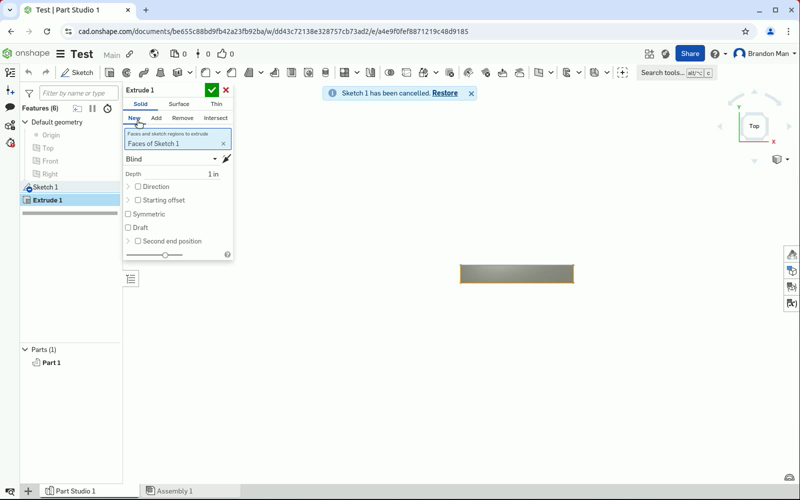
key(tab, 4)
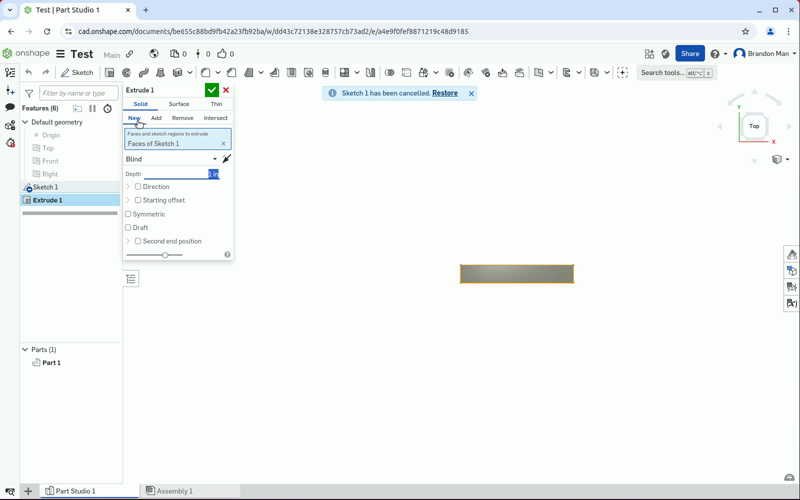
text(0.481)
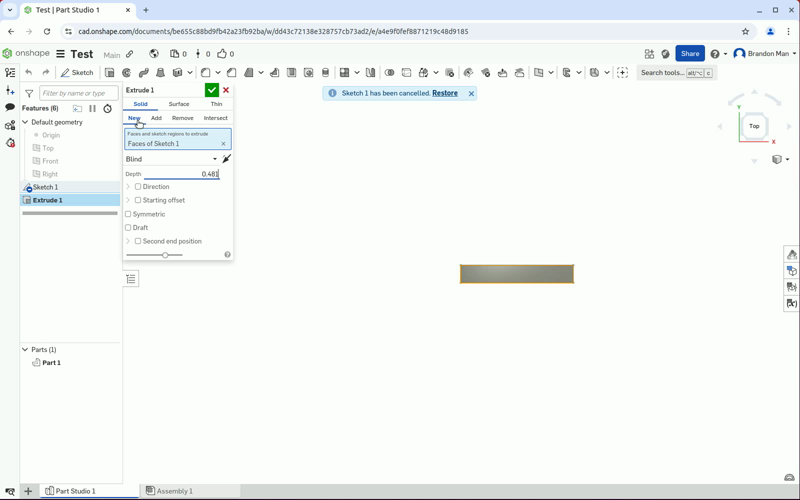
key(enter)
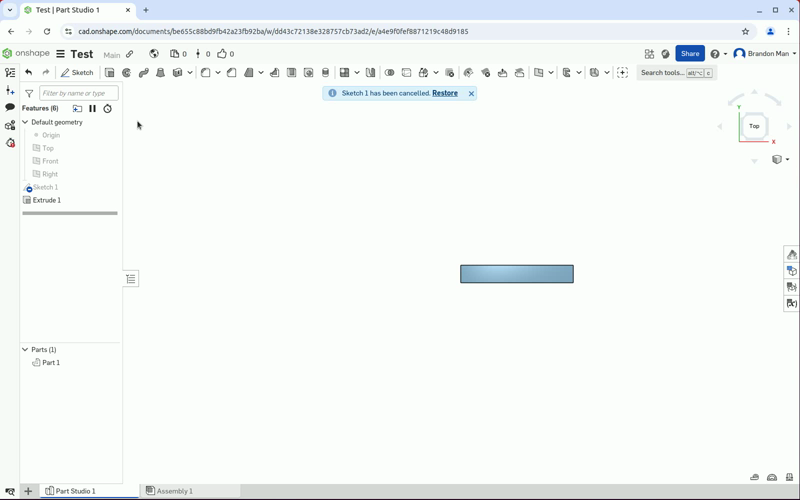
key(shift+h)
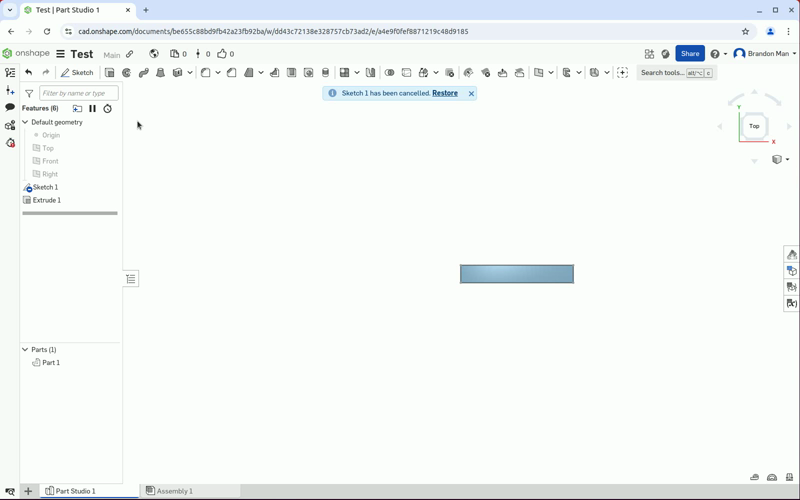
key(shift+h)
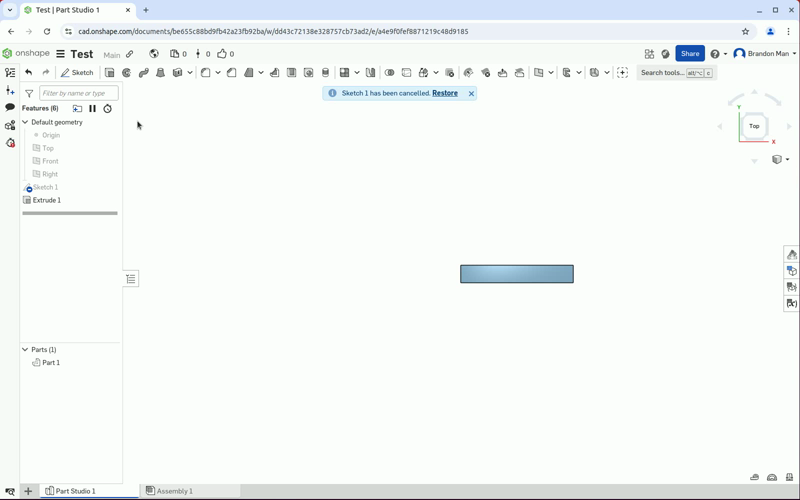
mouse_move(73, 189)
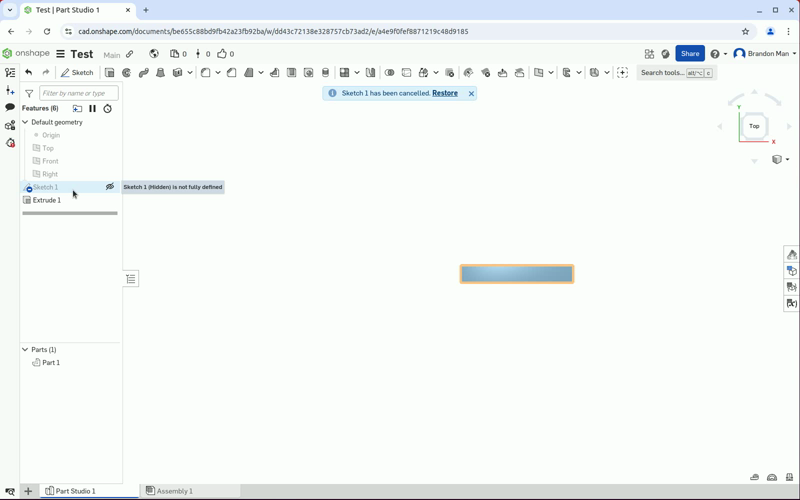
click(73, 189)
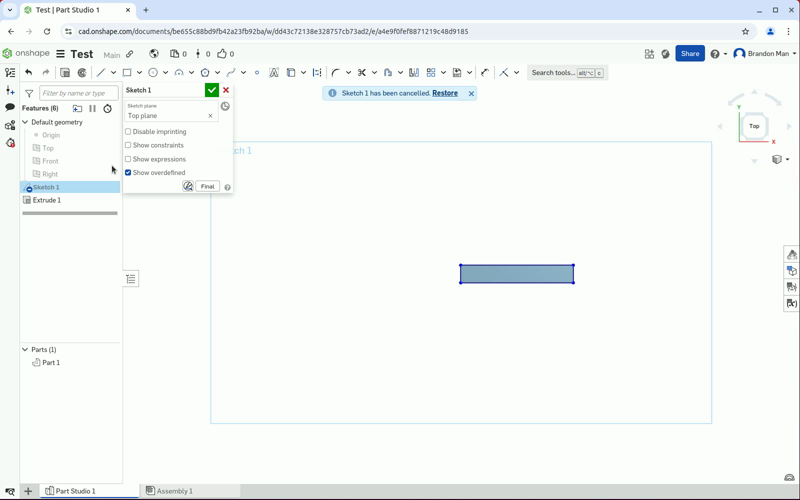
mouse_move(229, 92)
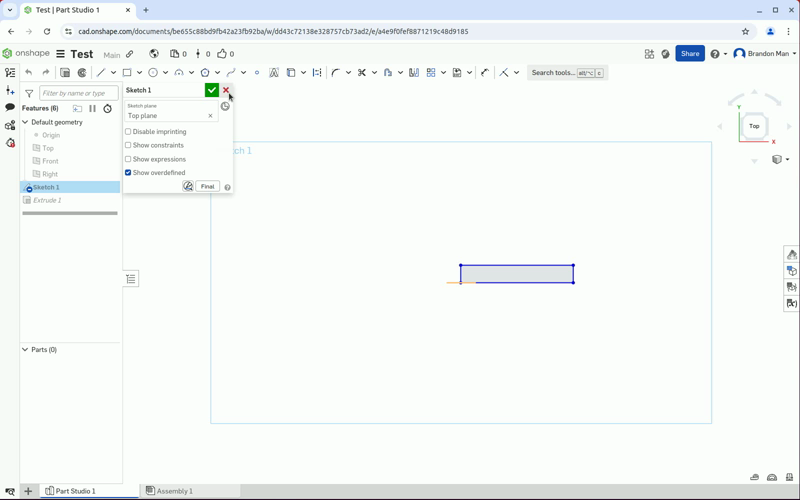
click(229, 92)
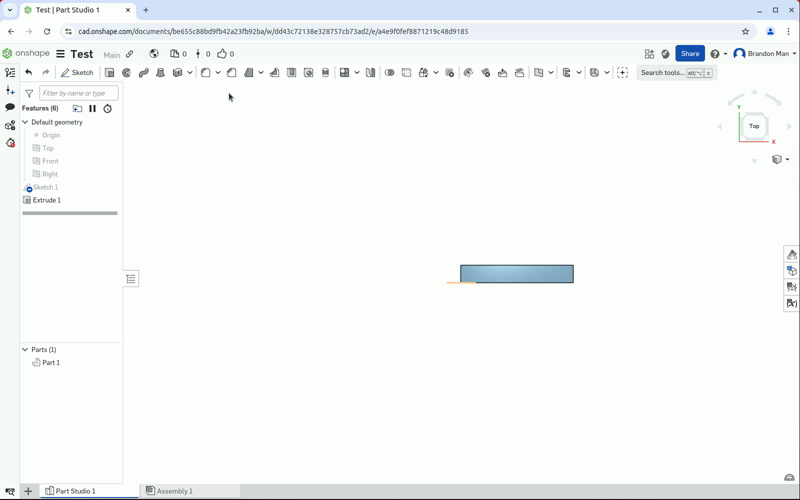
mouse_move(541, 75)
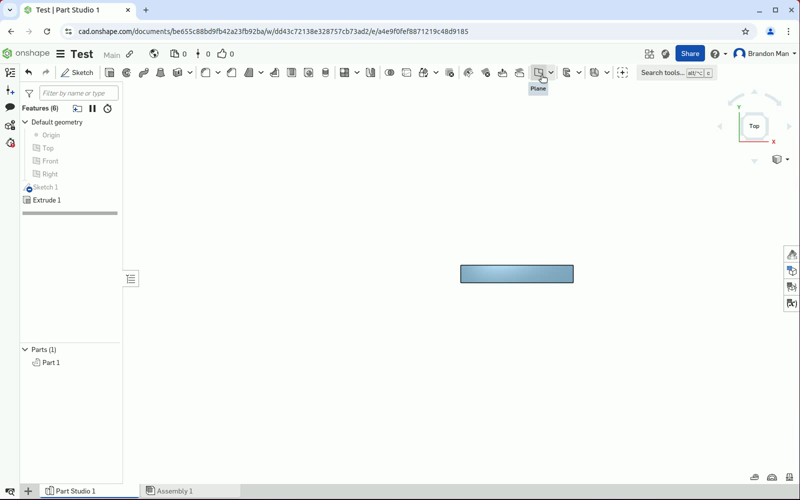
click(541, 75)
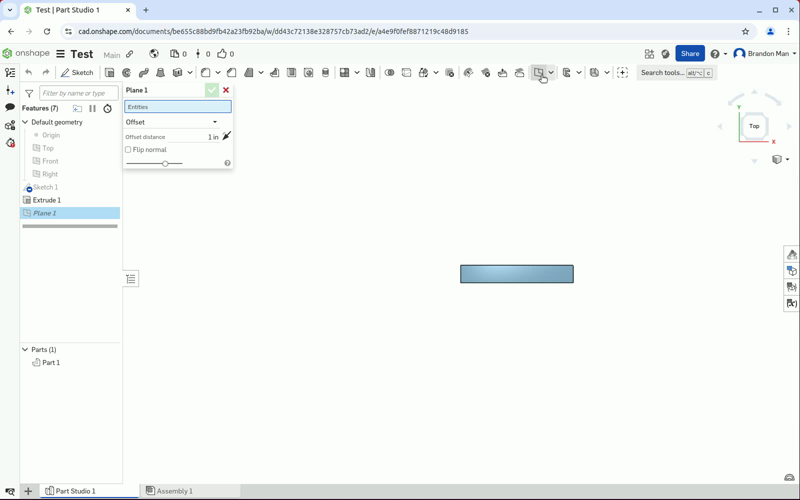
mouse_move(73, 150)
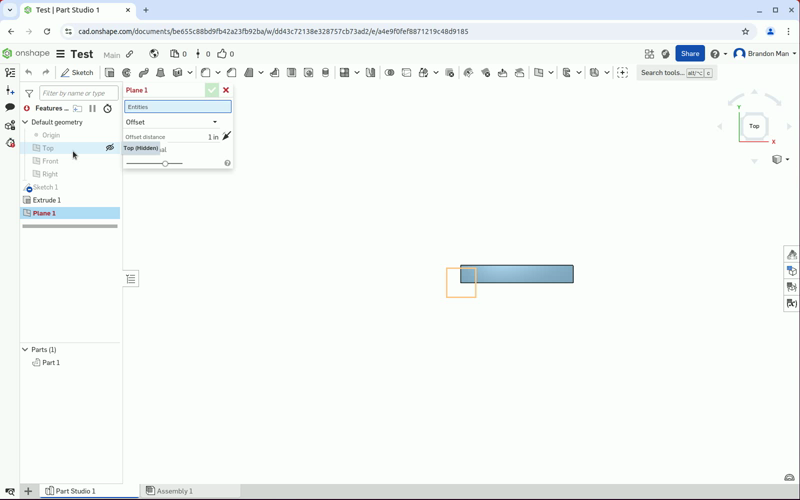
click(73, 150)
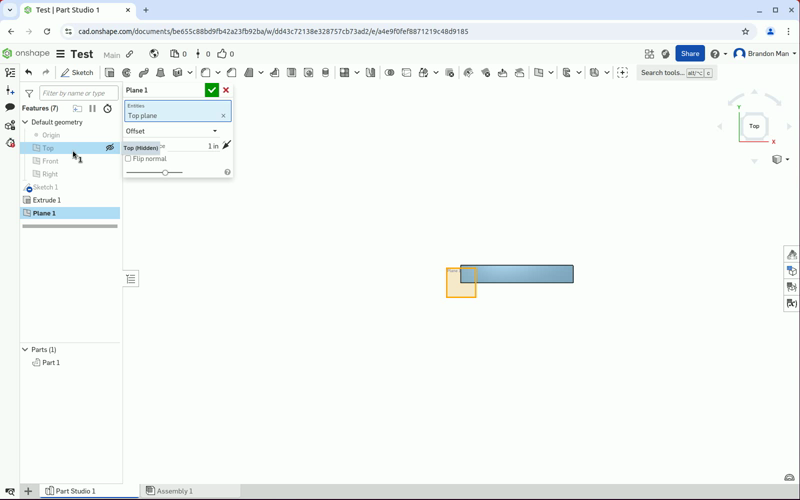
key(tab, 2)
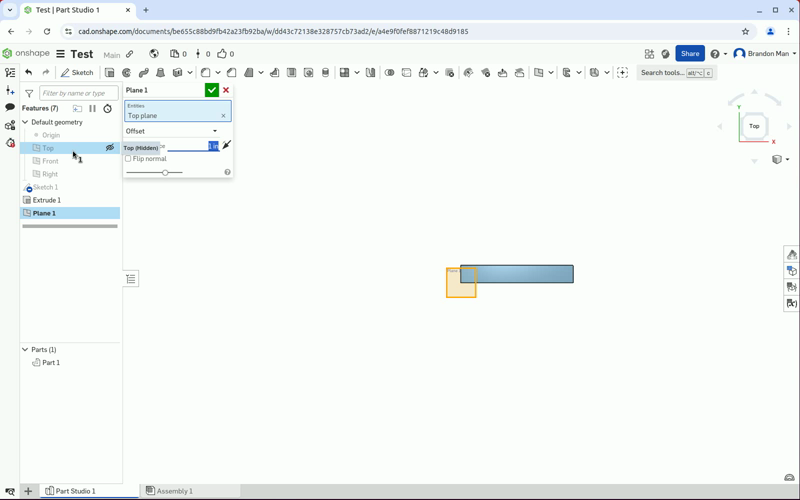
text(0.493)
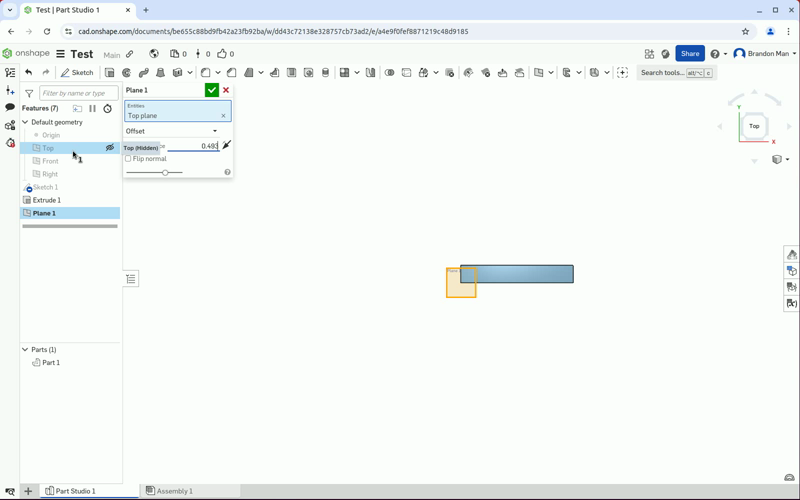
key(enter, 2)
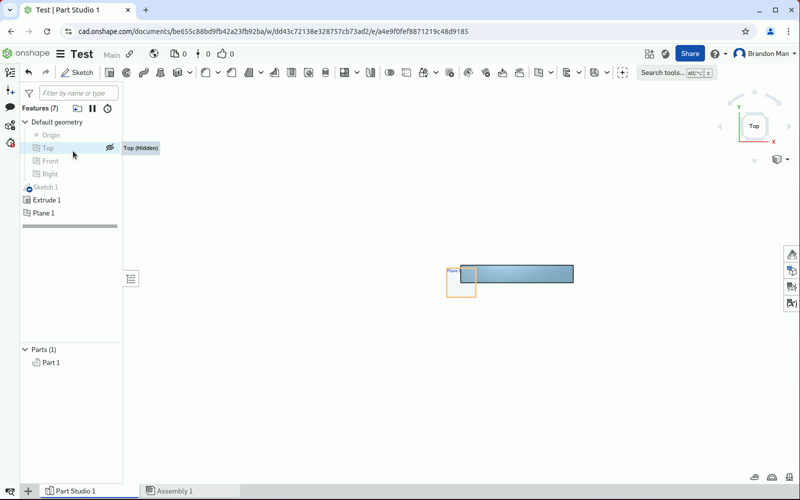
key(shift+s)
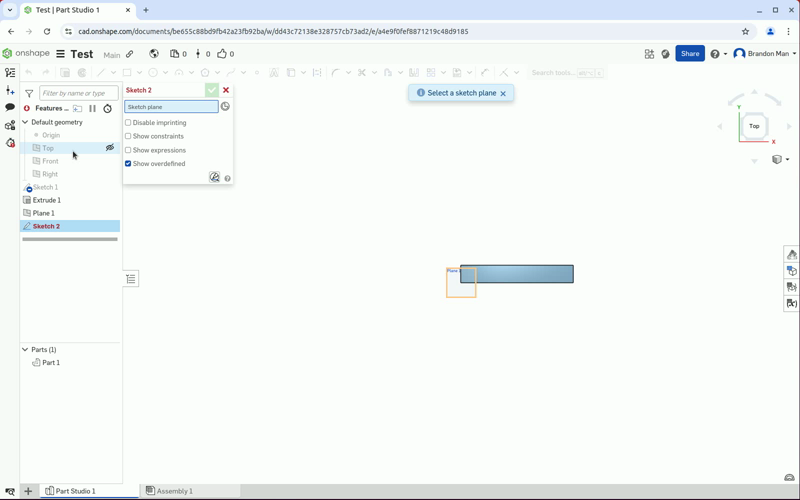
mouse_move(73, 215)
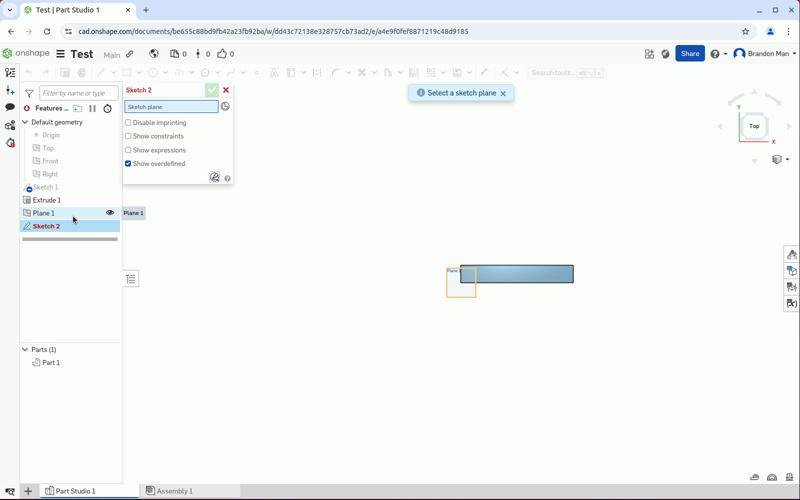
click(73, 215)
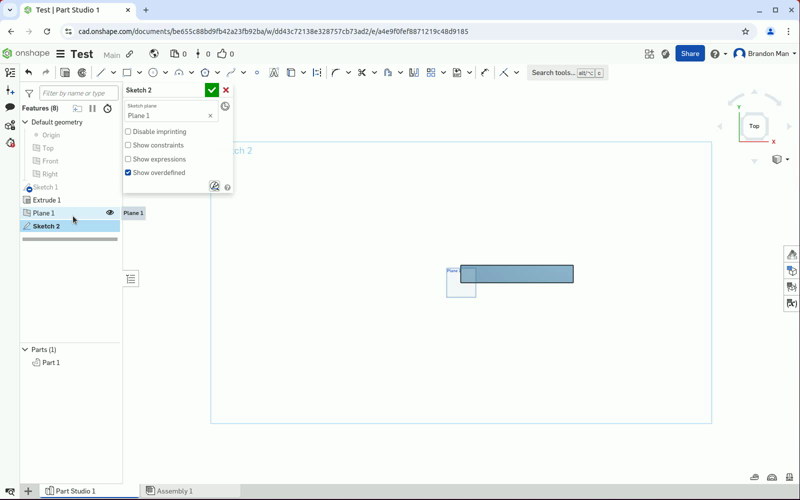
mouse_move(73, 352)
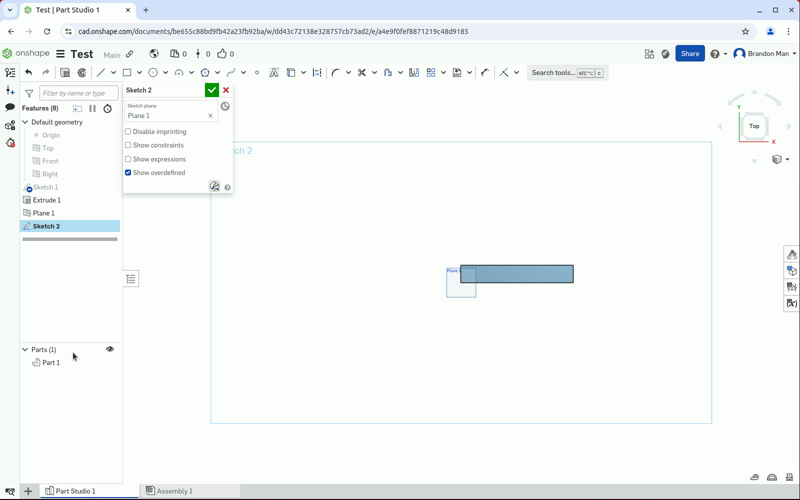
key(y)
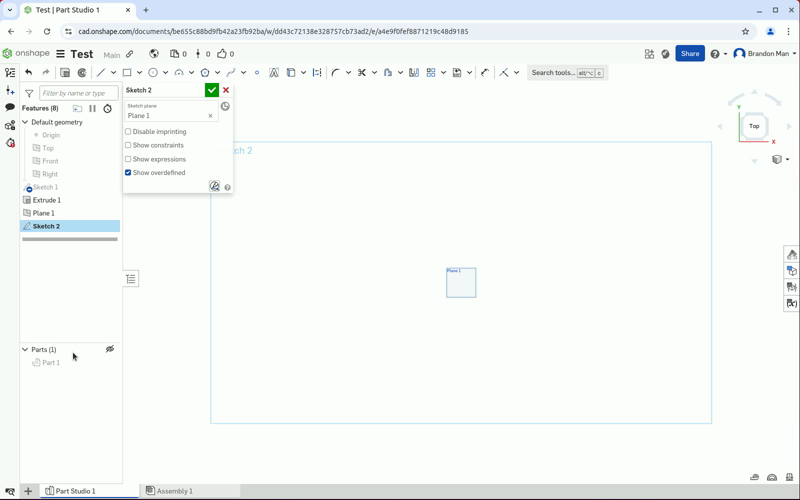
key(l)
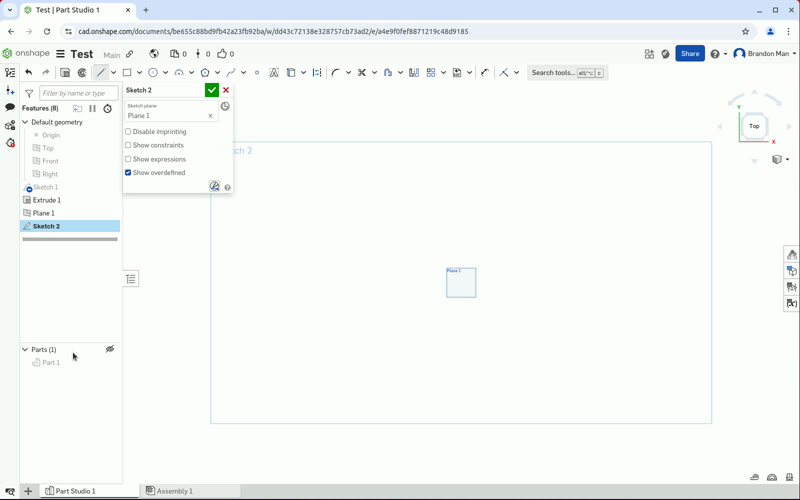
key_down(shift)
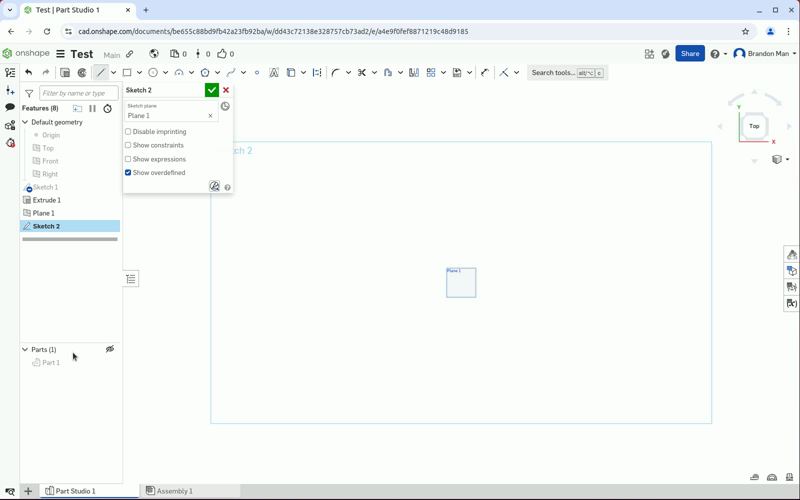
mouse_move(497, 271)
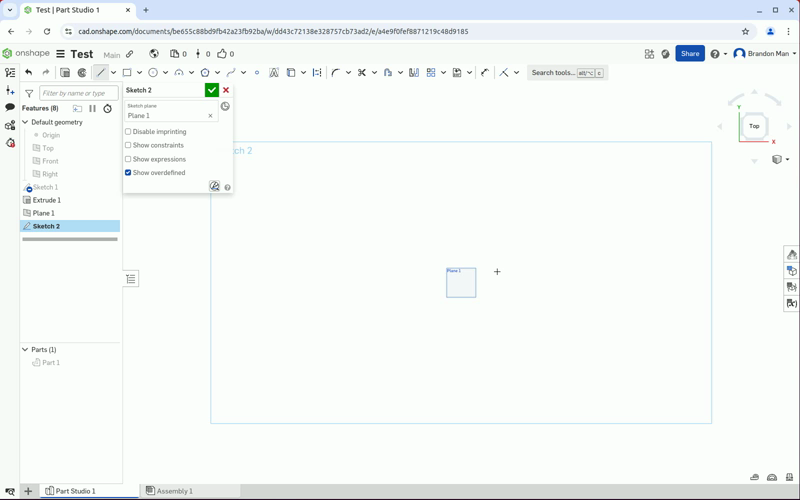
click(497, 271)
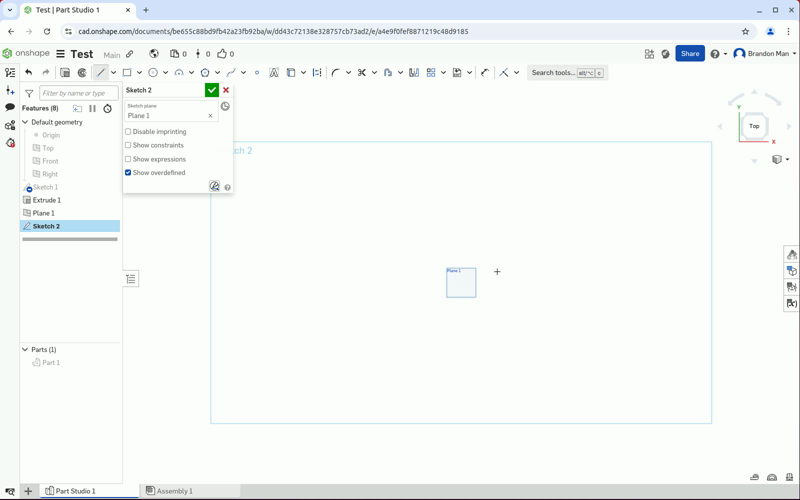
key_up(shift)
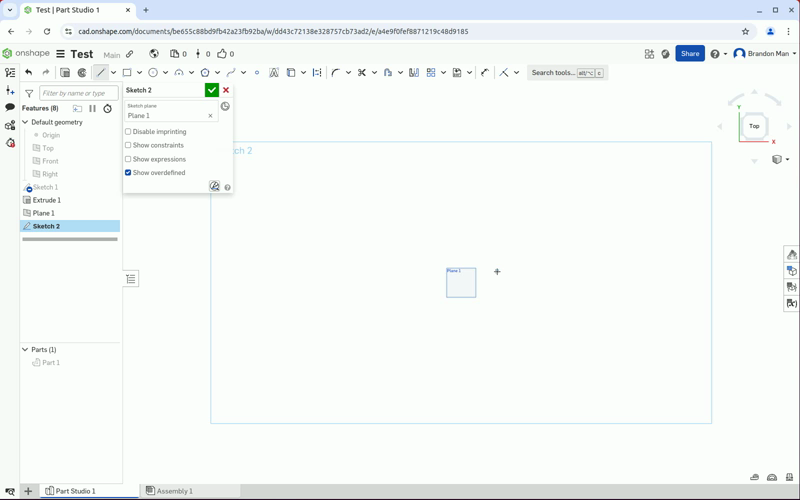
key_down(shift)
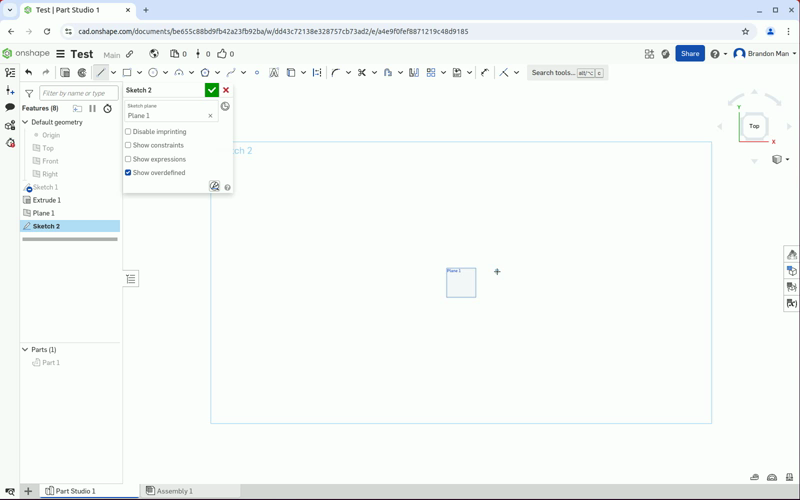
mouse_move(527, 271)
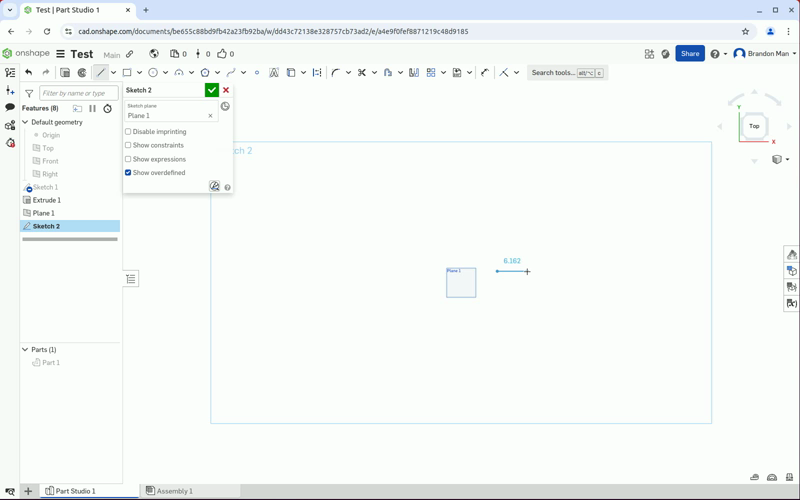
mouse_move(504, 271)
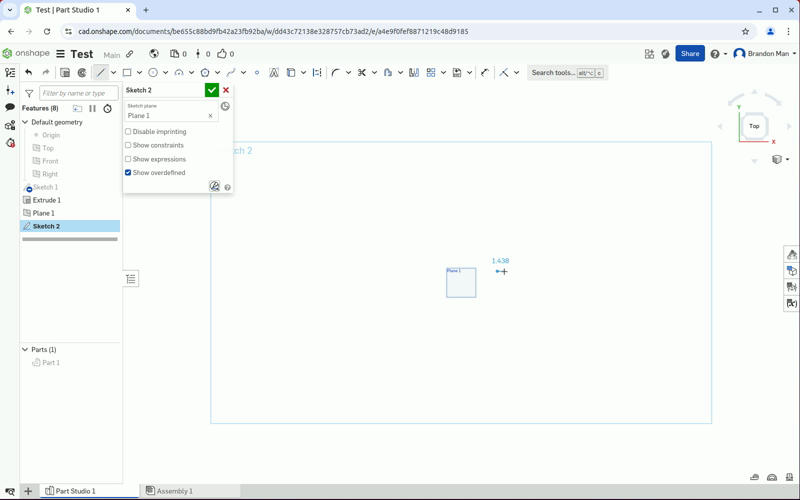
scroll(6)
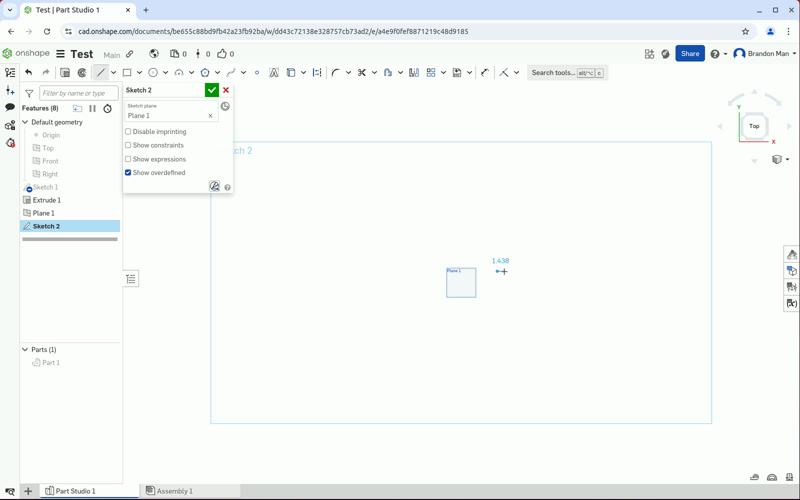
scroll(6)
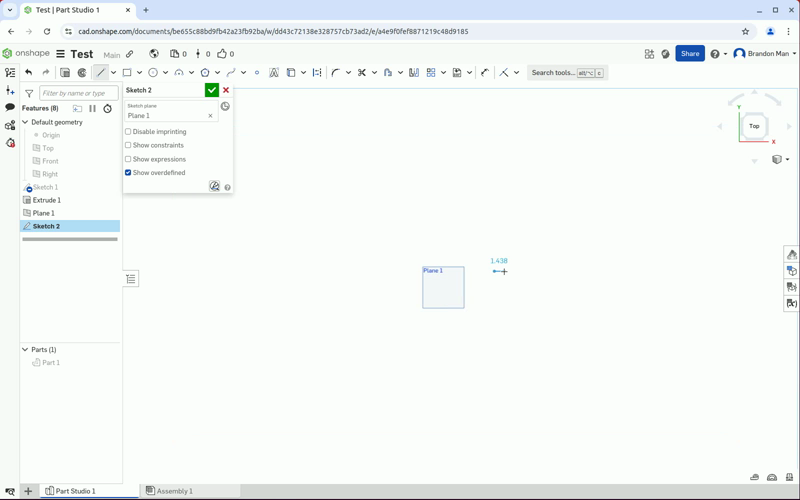
scroll(6)
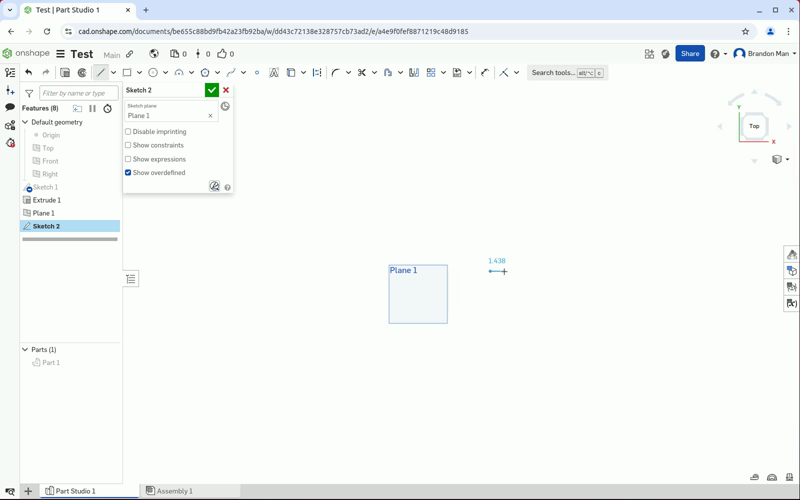
scroll(6)
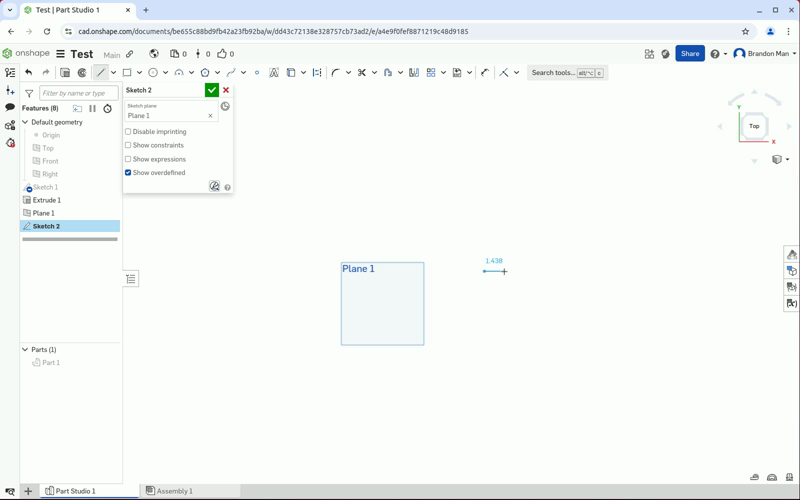
scroll(6)
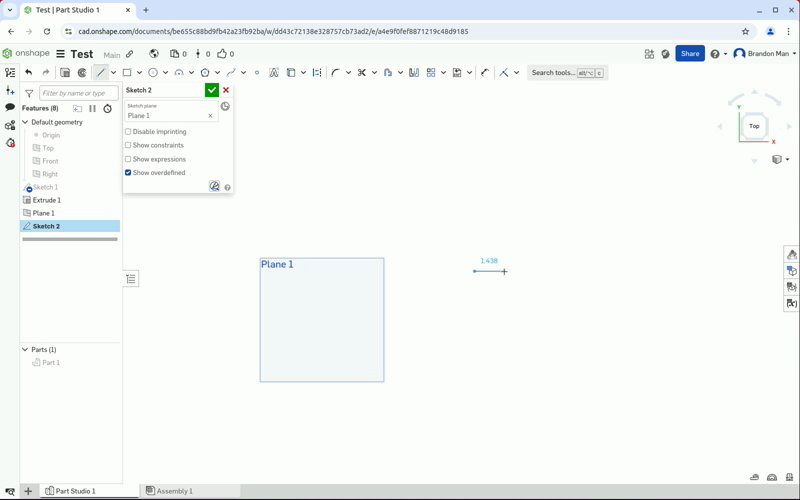
scroll(6)
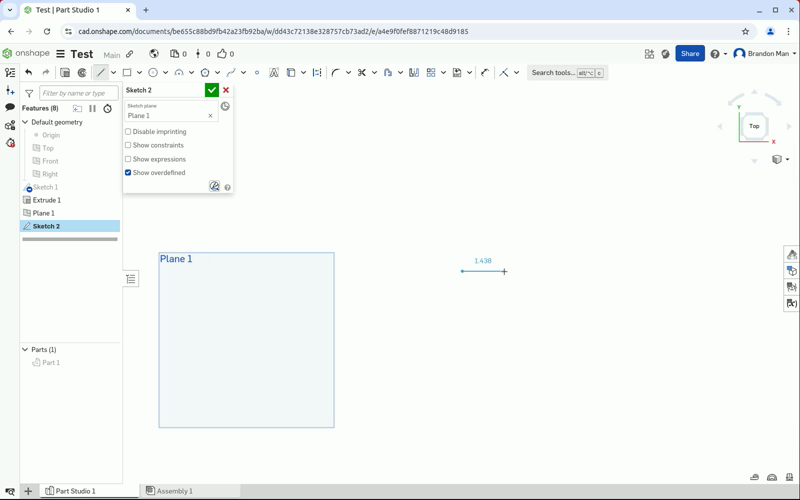
scroll(6)
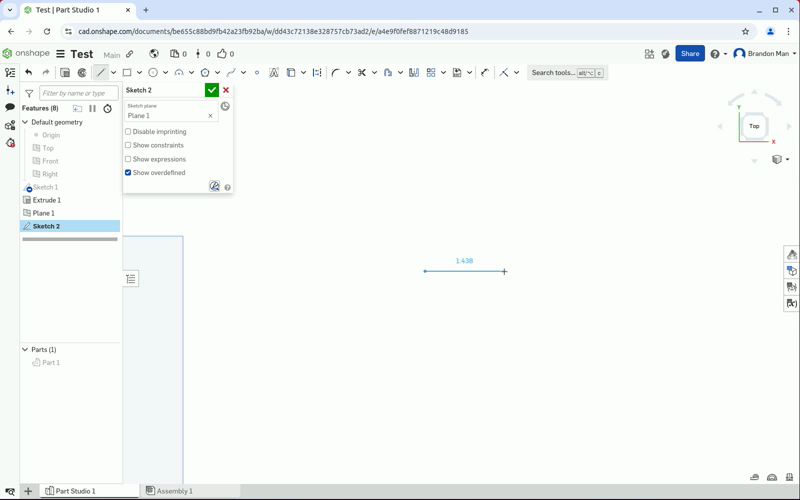
click(504, 271)
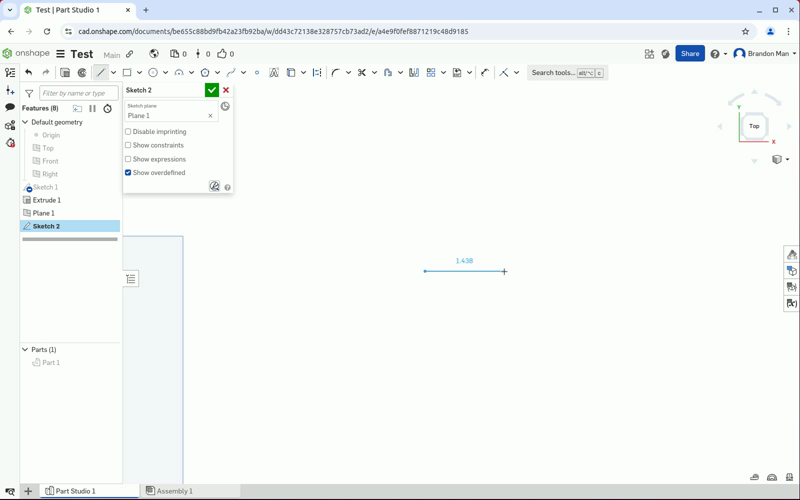
scroll(-6)
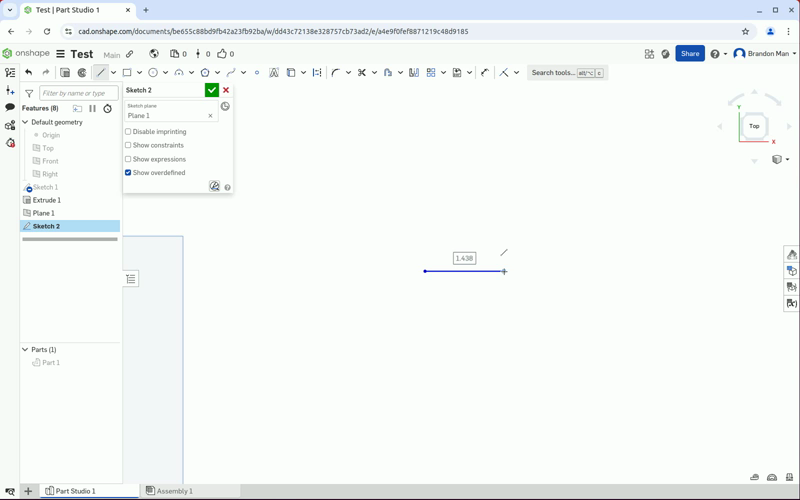
scroll(-6)
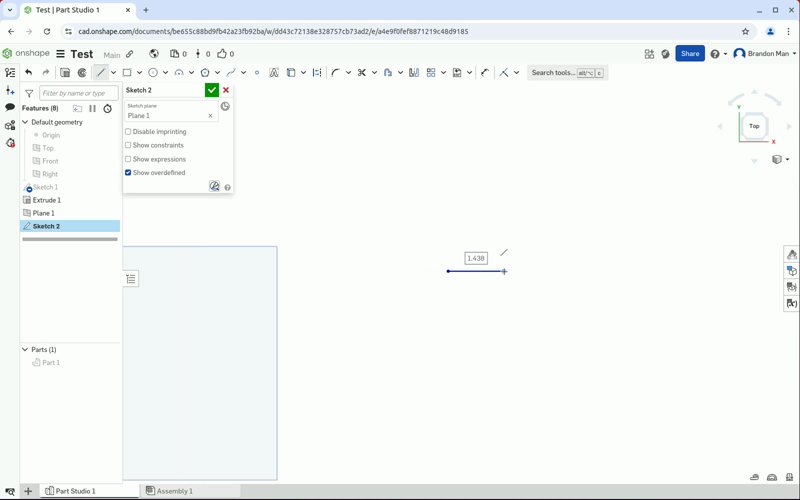
scroll(-6)
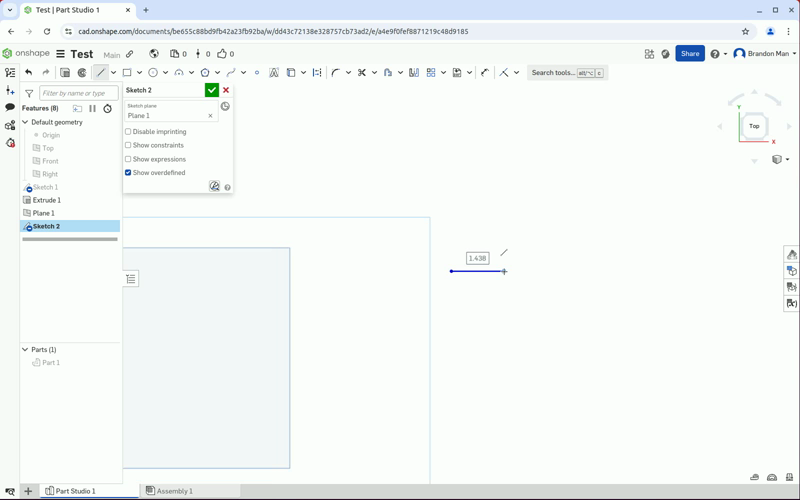
scroll(-6)
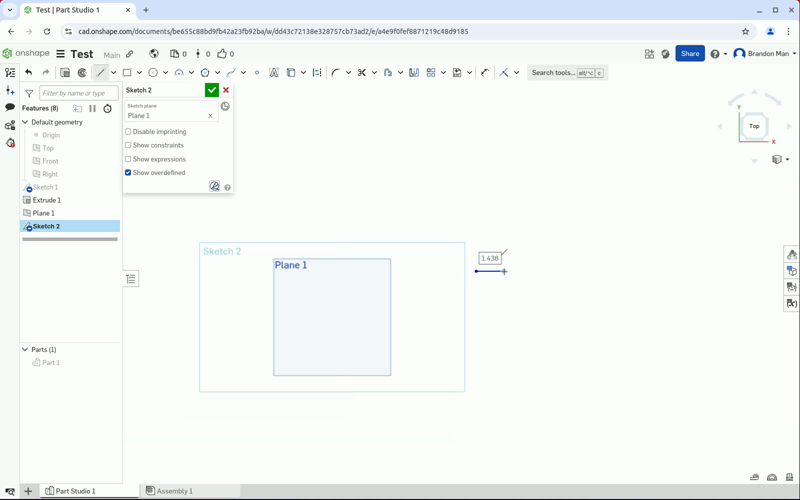
scroll(-6)
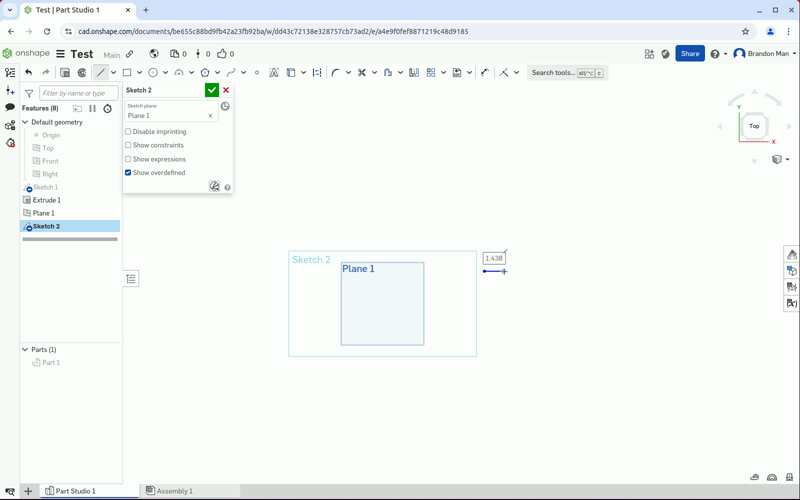
scroll(-6)
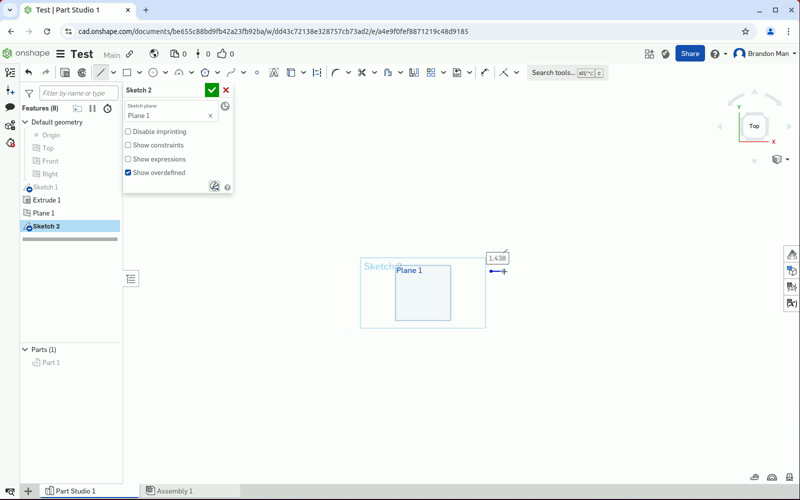
scroll(-6)
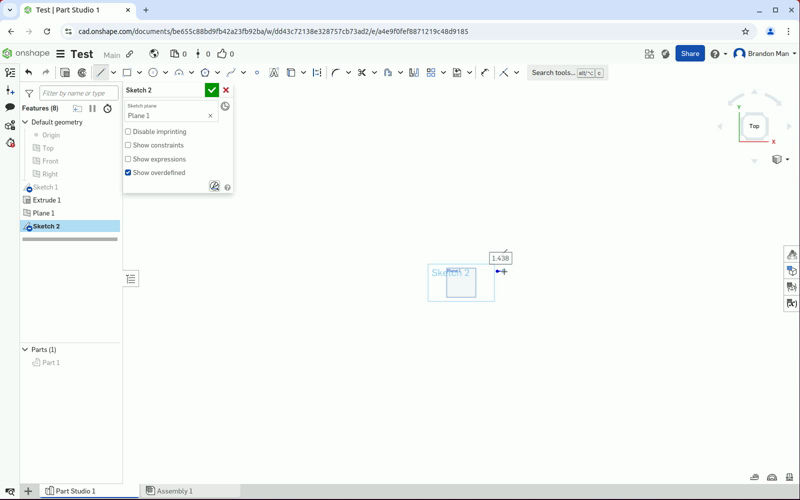
key_up(shift)
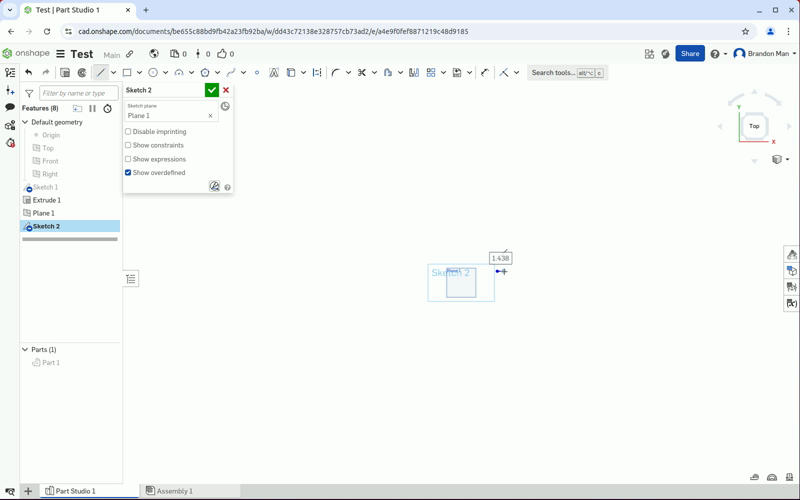
key_down(shift)
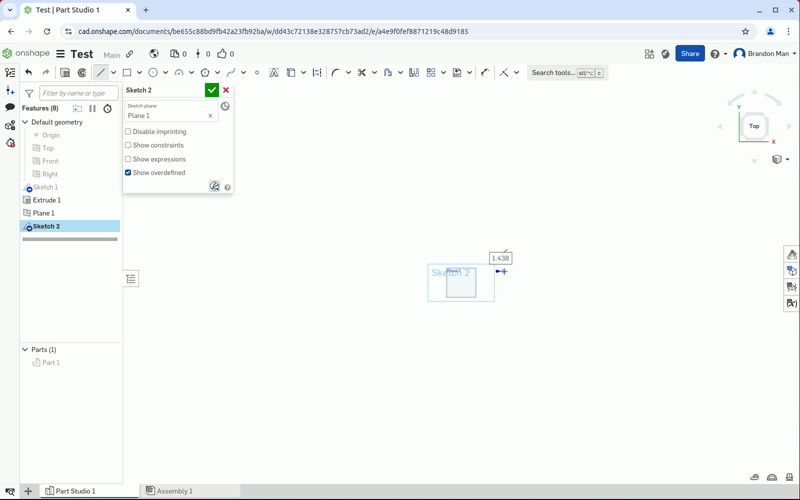
mouse_move(534, 271)
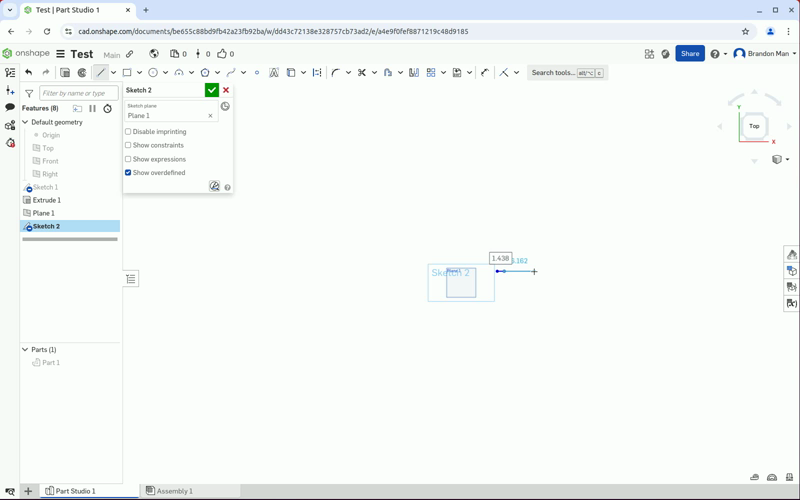
mouse_move(504, 270)
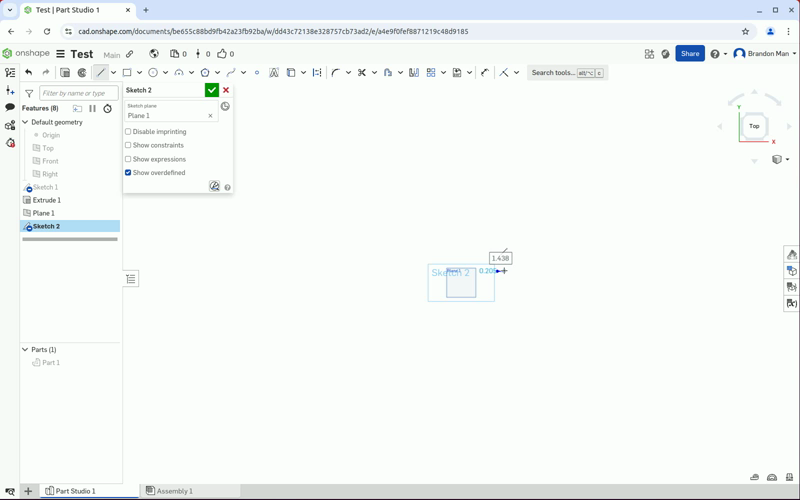
scroll(6)
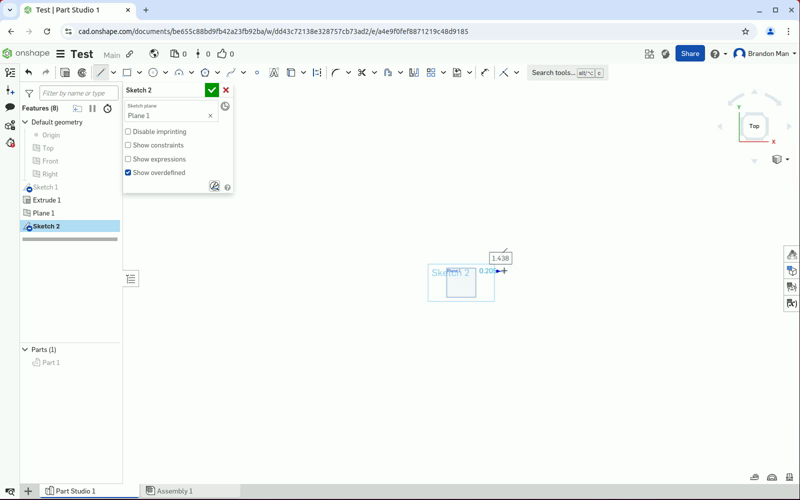
scroll(6)
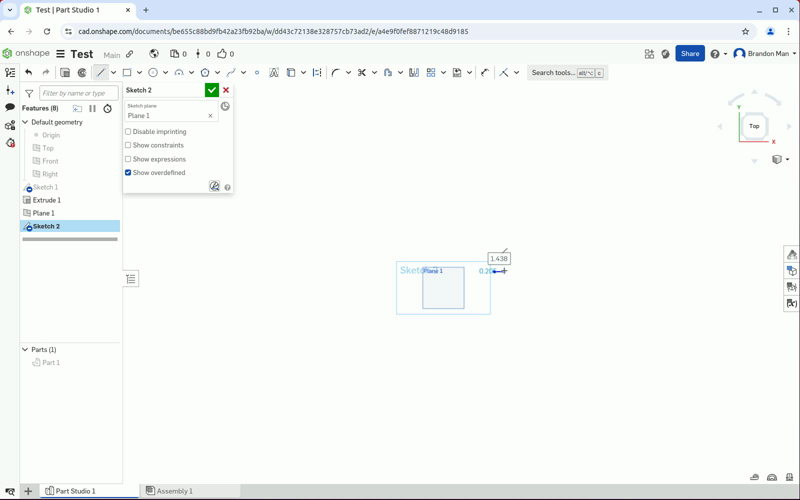
scroll(6)
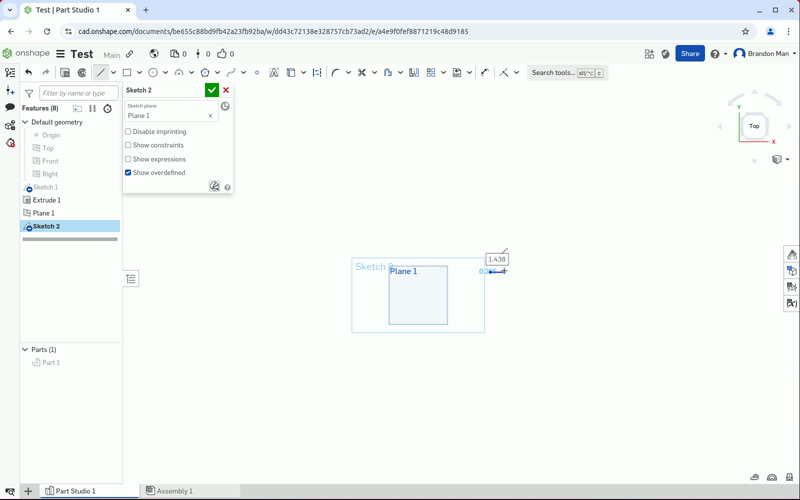
scroll(6)
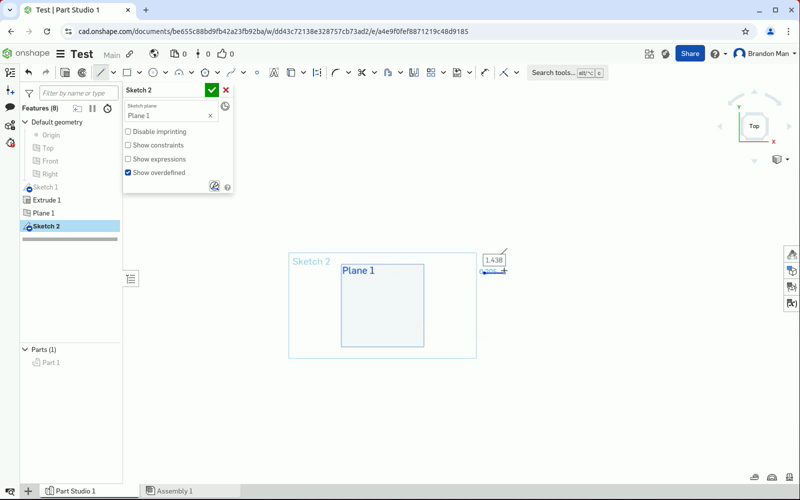
scroll(6)
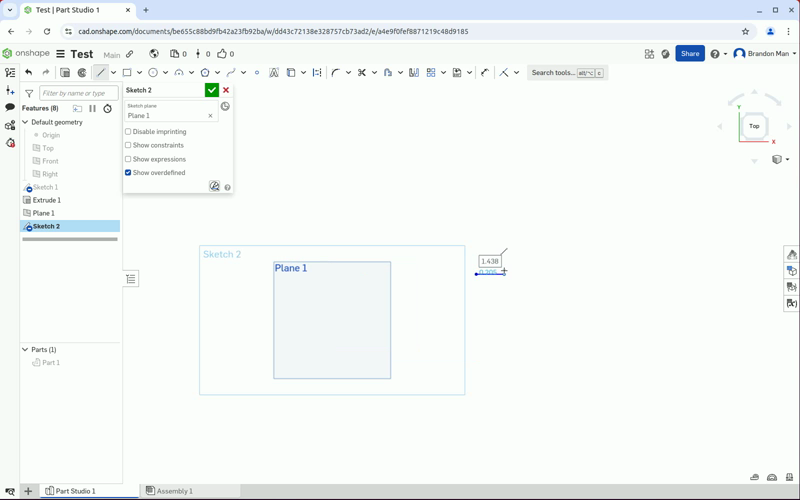
scroll(6)
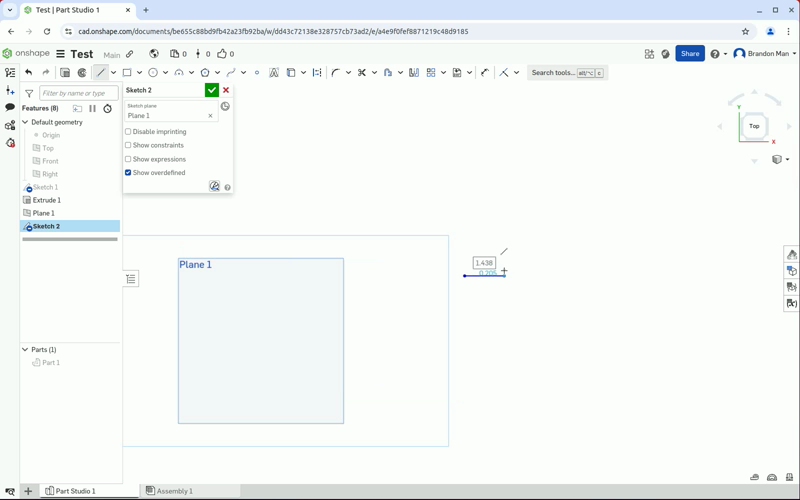
scroll(6)
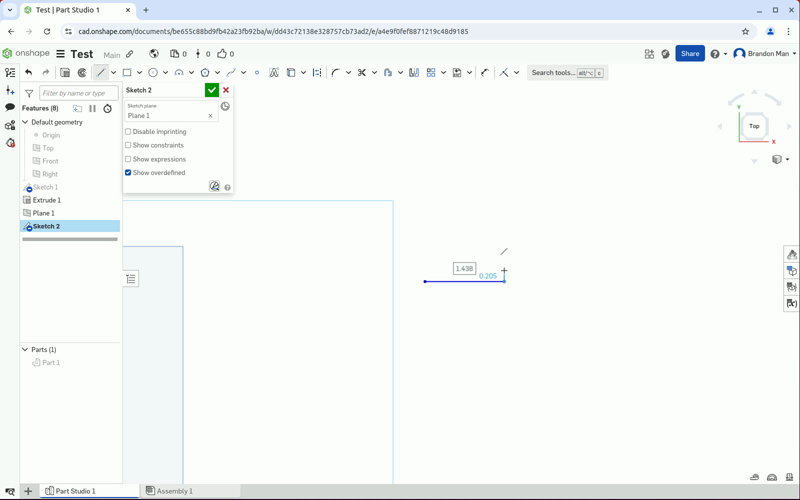
click(504, 270)
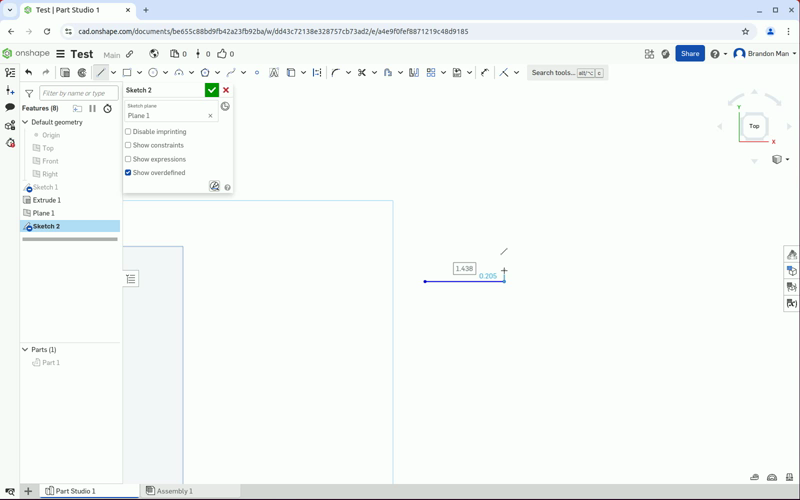
scroll(-6)
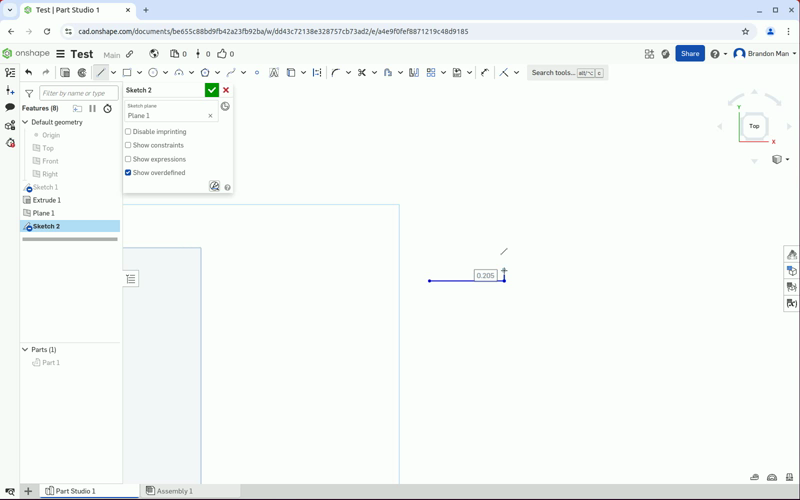
scroll(-6)
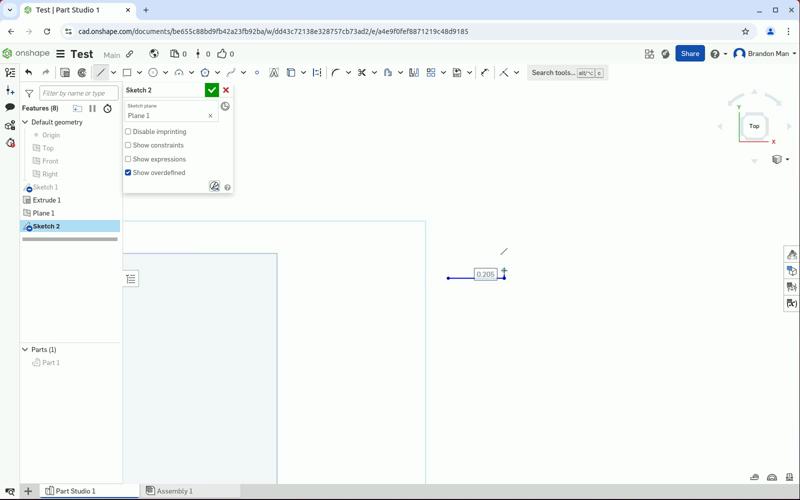
scroll(-6)
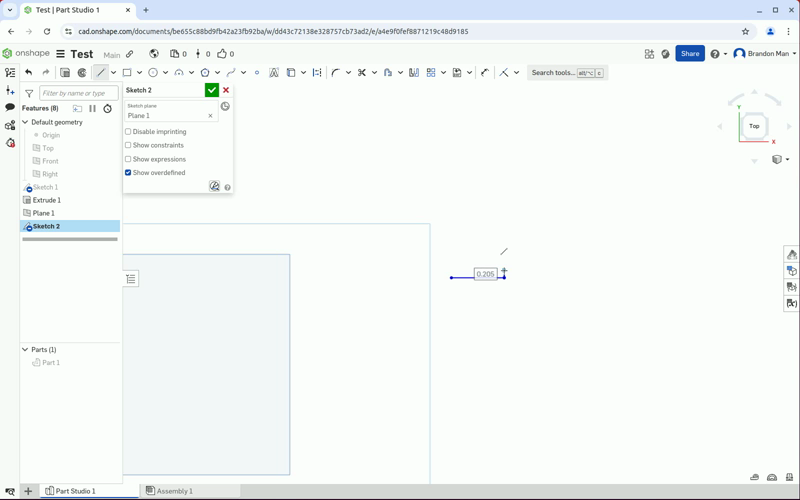
scroll(-6)
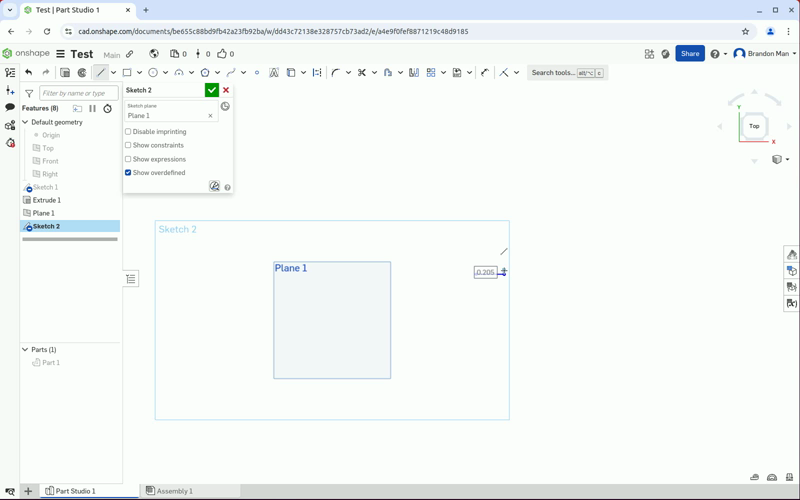
scroll(-6)
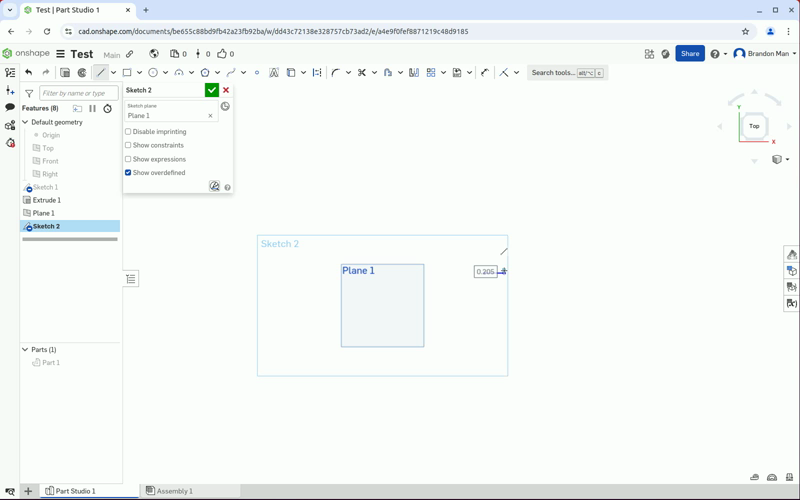
scroll(-6)
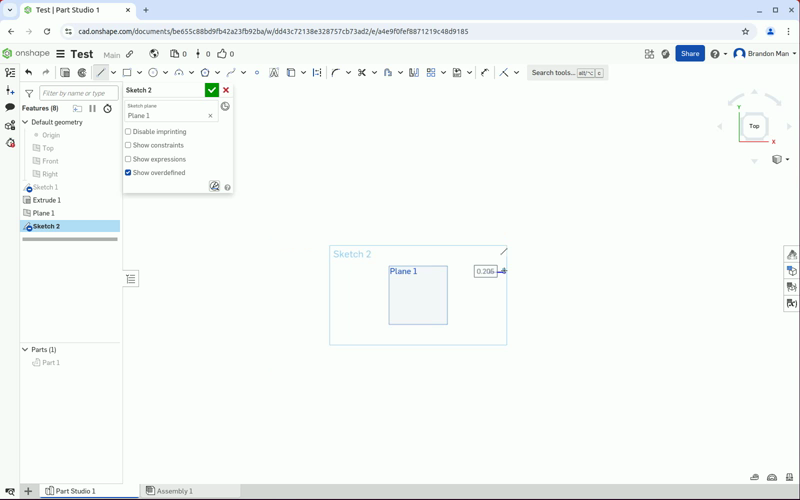
scroll(-6)
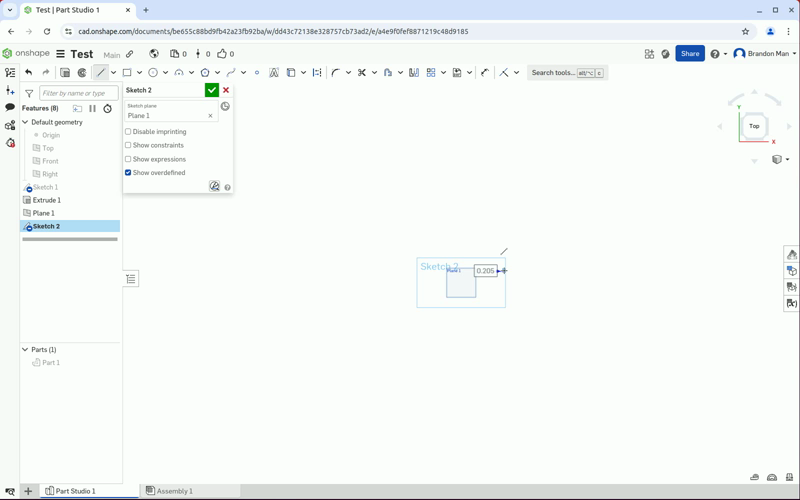
key_up(shift)
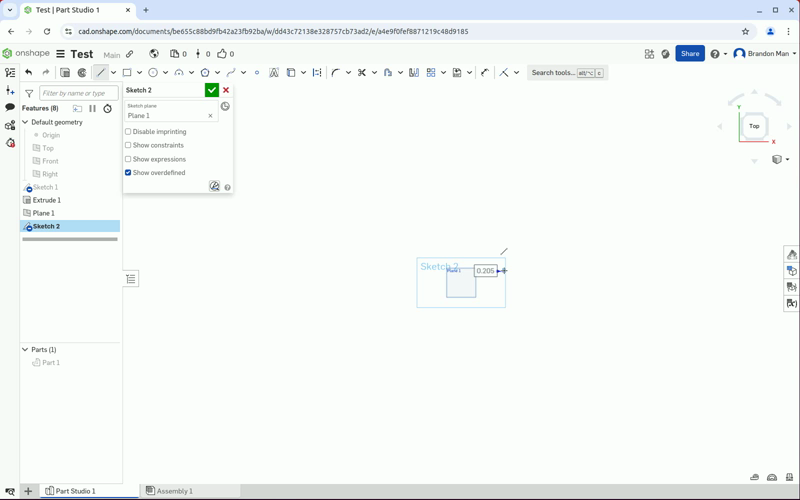
key_down(shift)
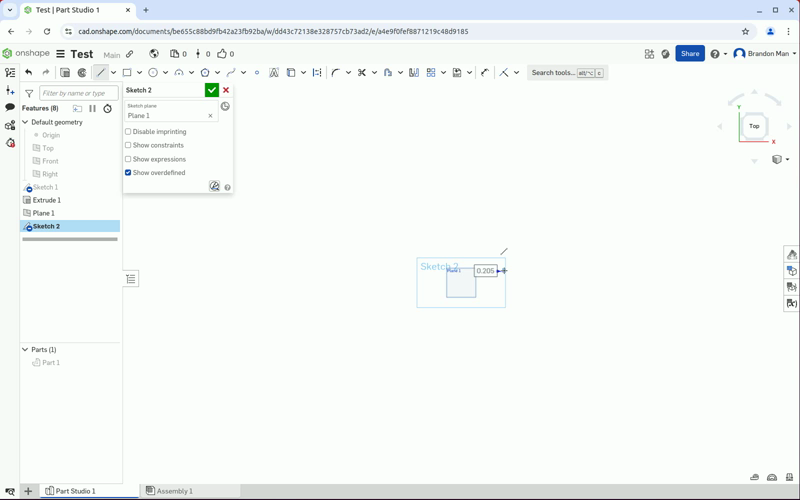
mouse_move(534, 270)
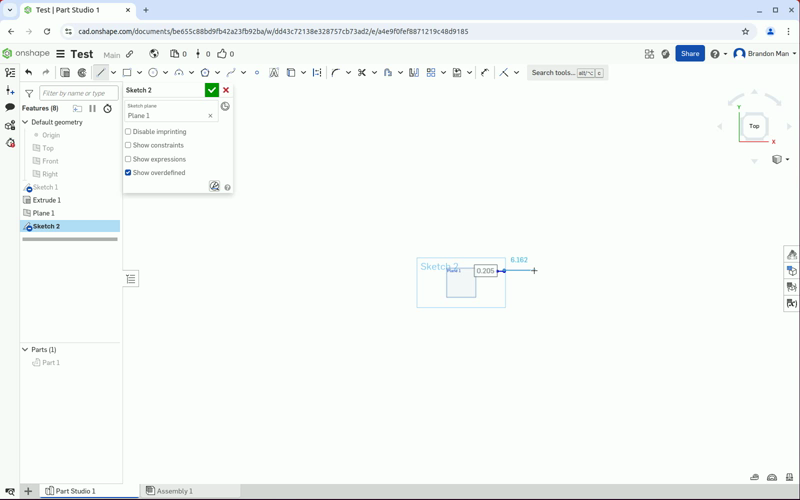
mouse_move(497, 270)
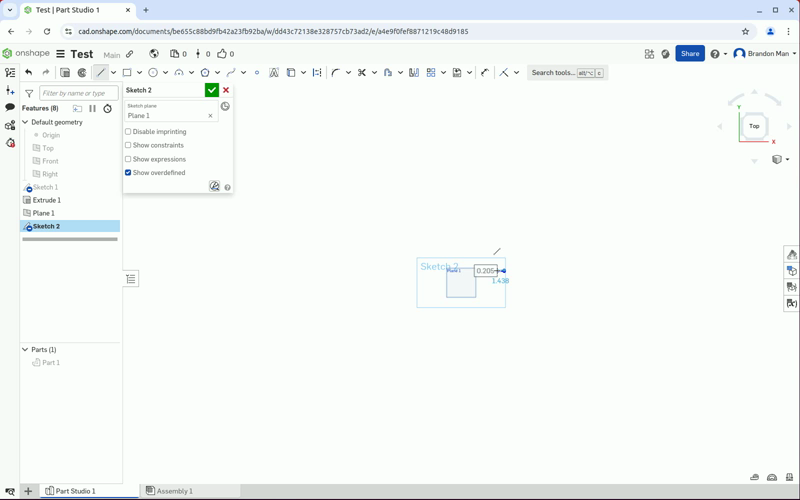
scroll(6)
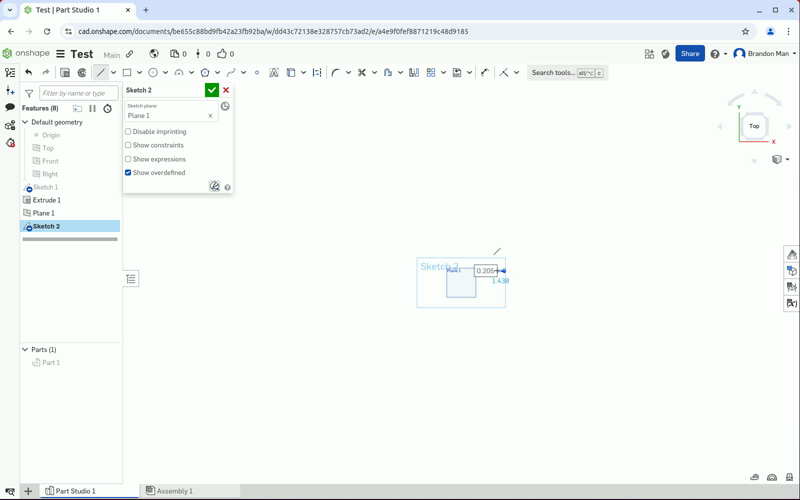
scroll(6)
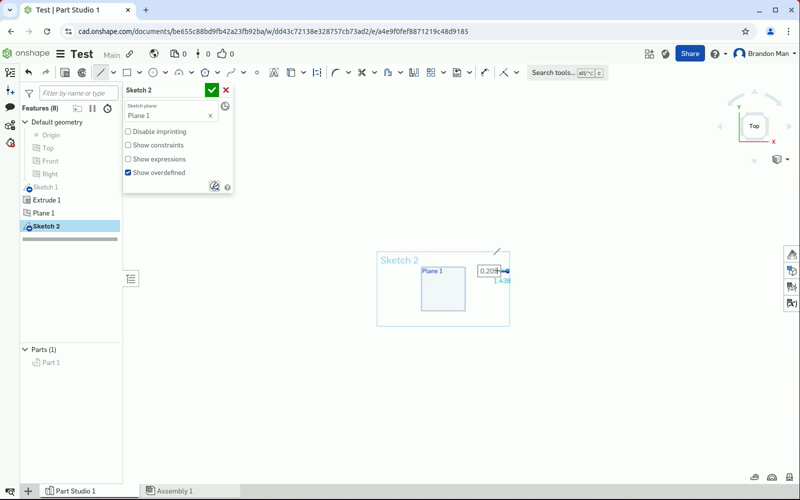
scroll(6)
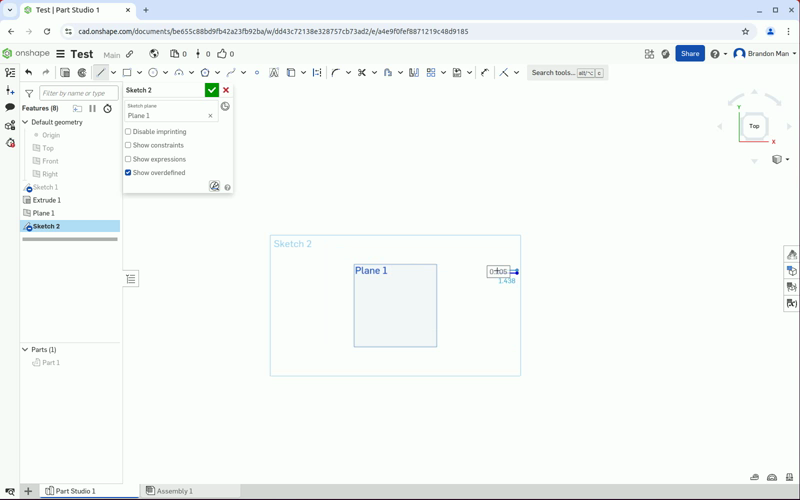
scroll(6)
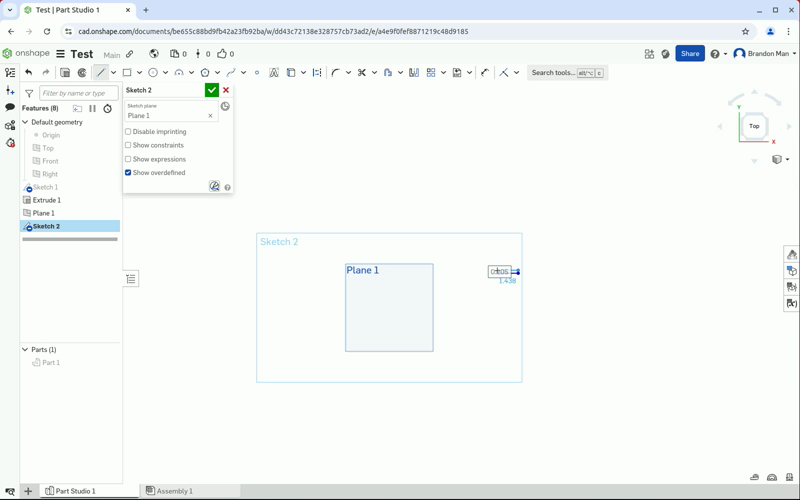
scroll(6)
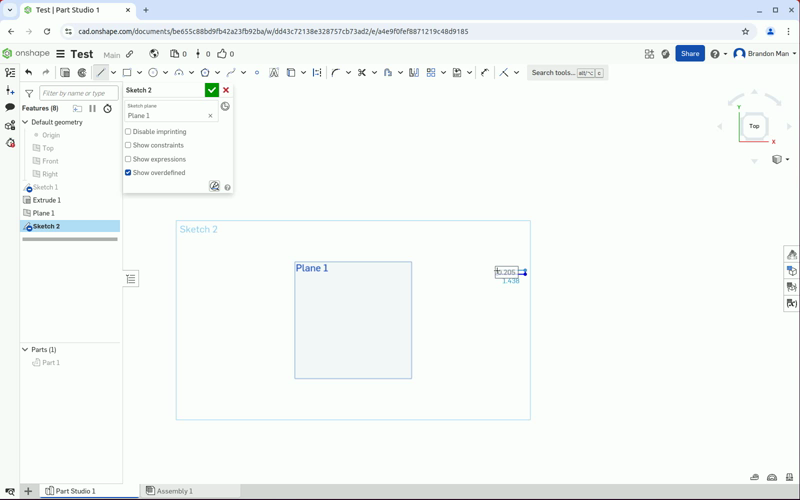
scroll(6)
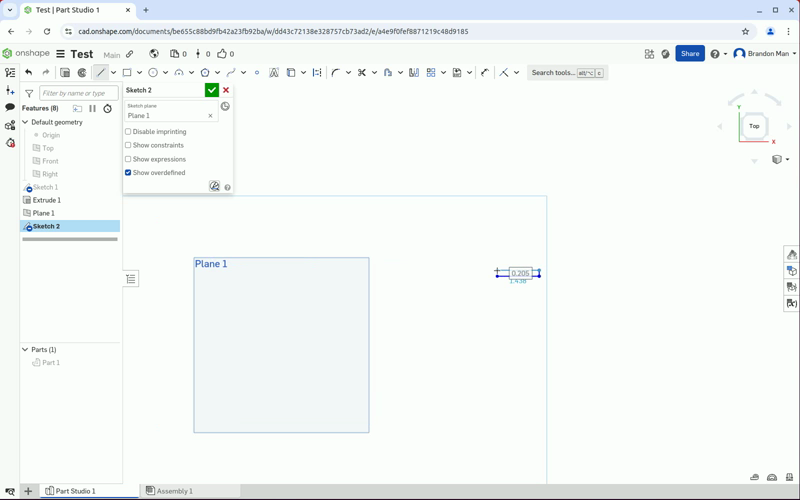
scroll(6)
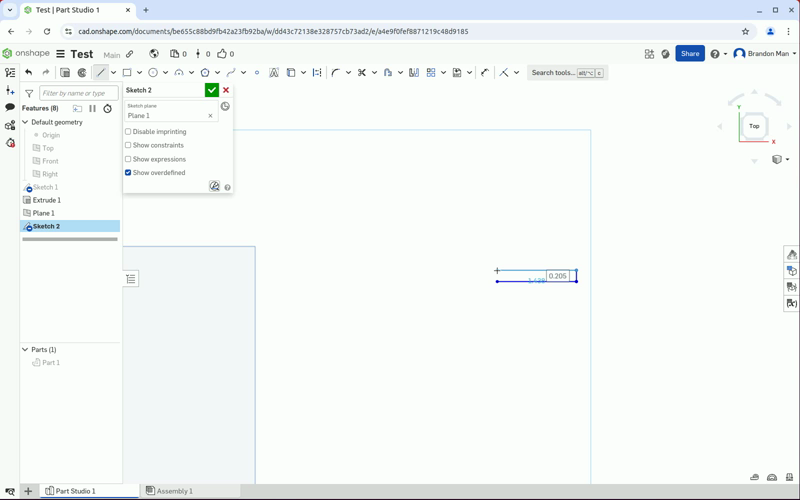
click(497, 270)
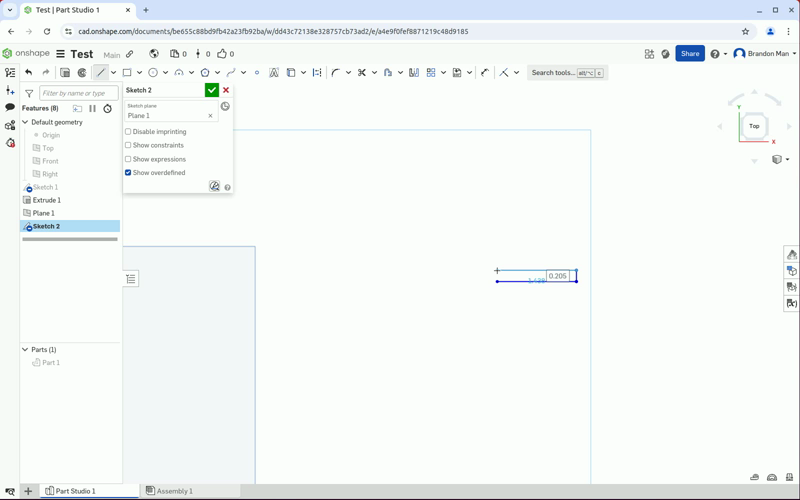
scroll(-6)
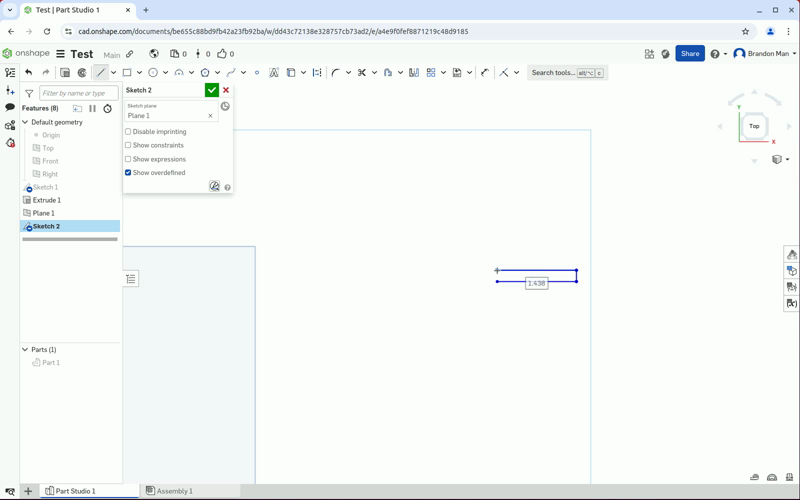
scroll(-6)
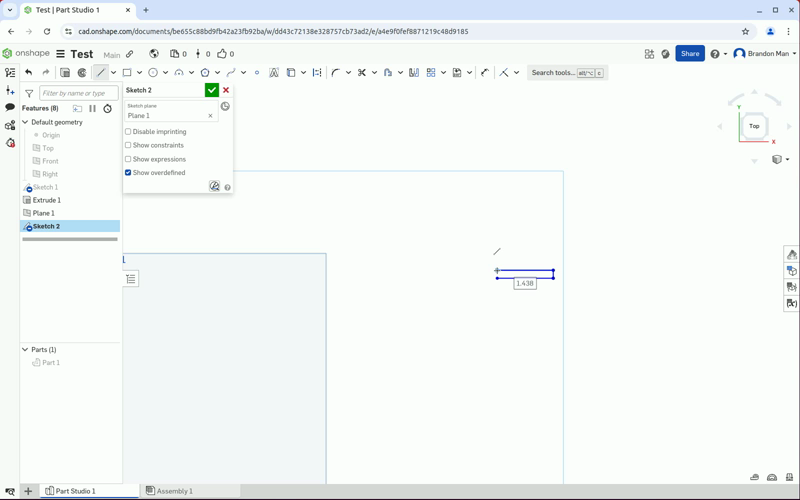
scroll(-6)
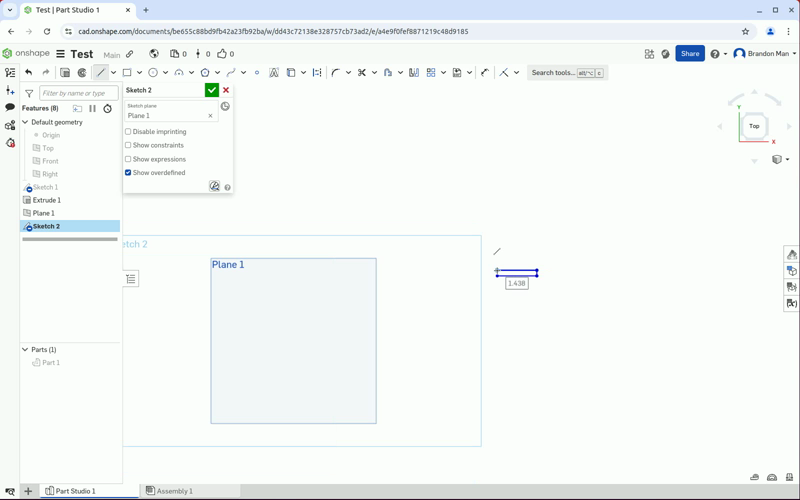
scroll(-6)
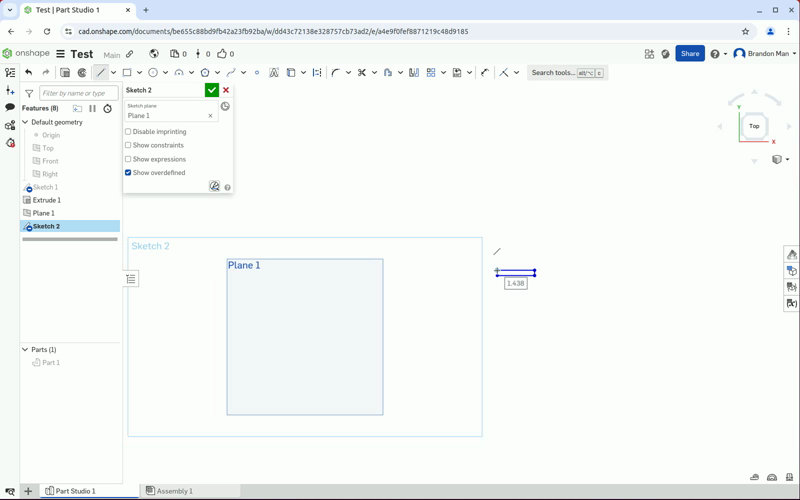
scroll(-6)
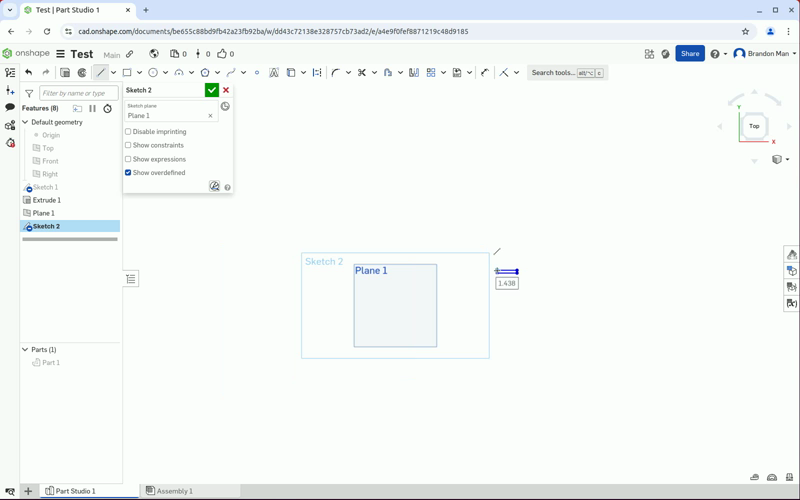
scroll(-6)
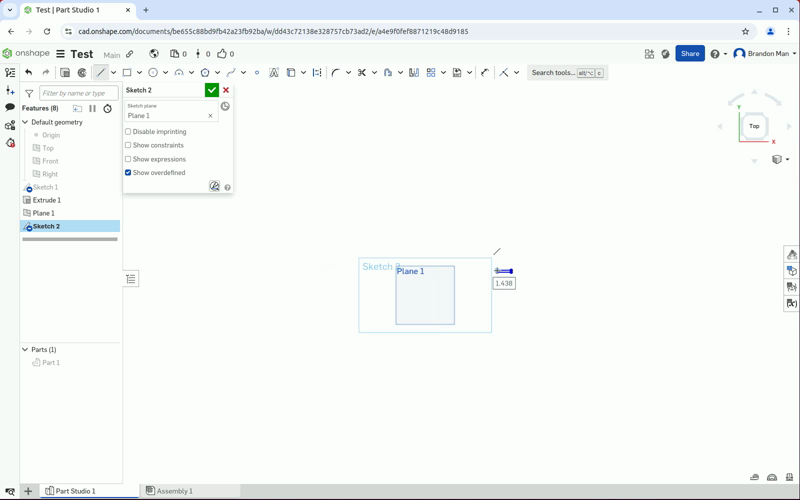
scroll(-6)
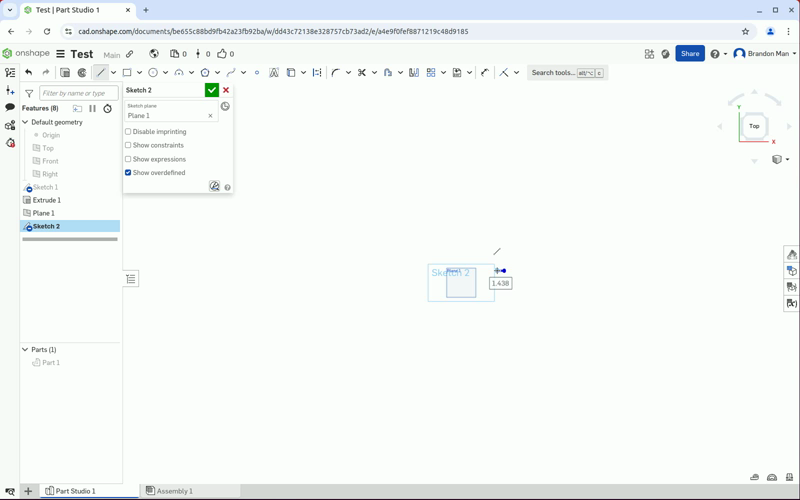
key_up(shift)
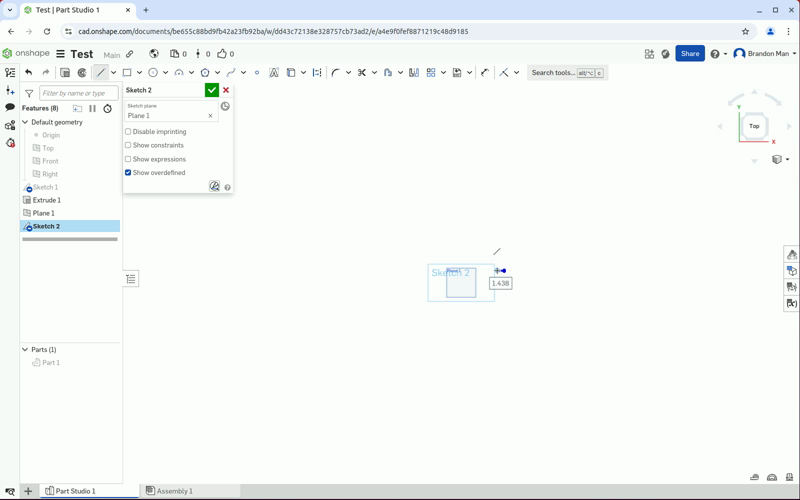
mouse_move(527, 270)
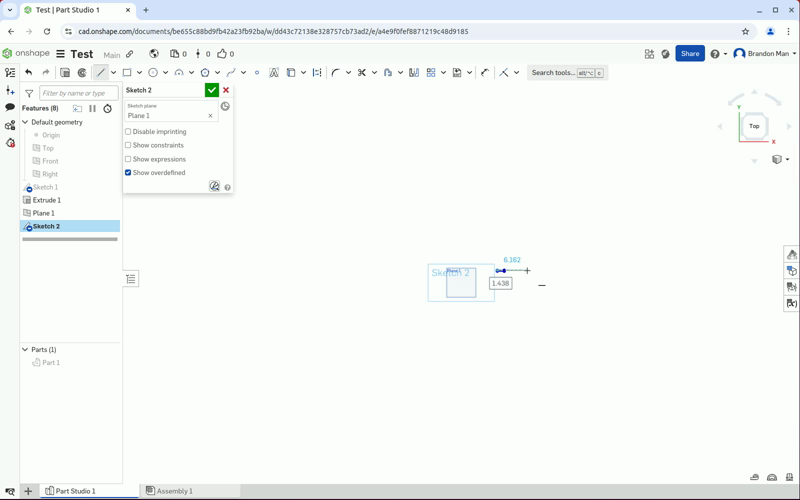
key_down(shift)
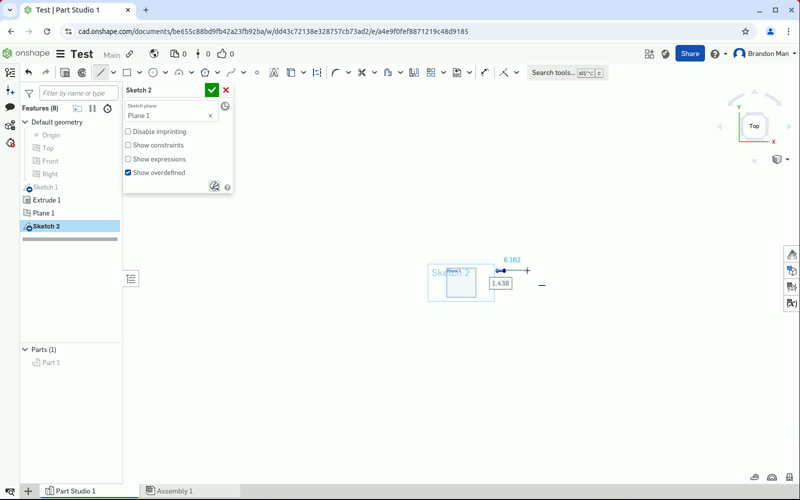
mouse_move(497, 271)
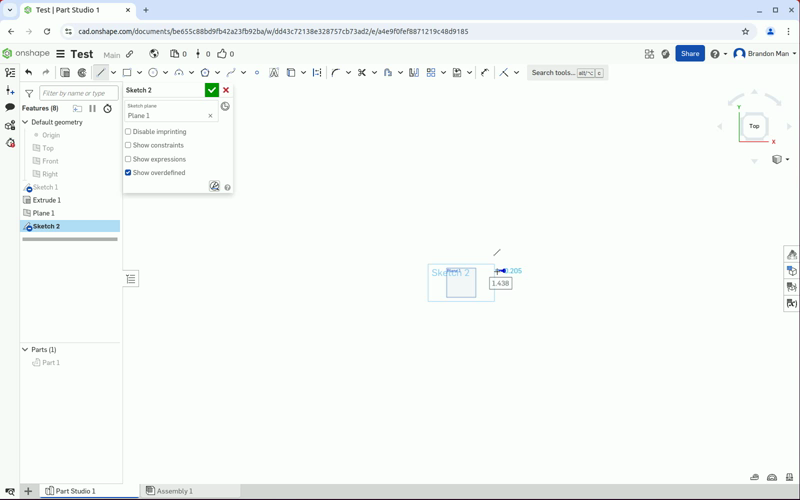
scroll(6)
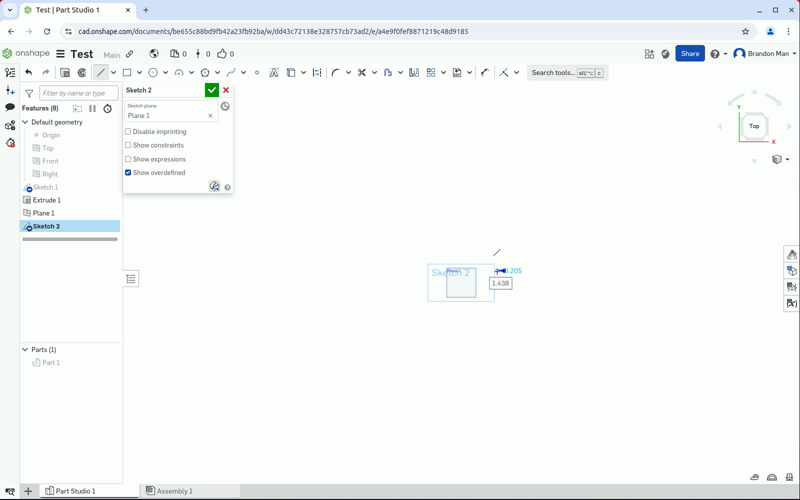
scroll(6)
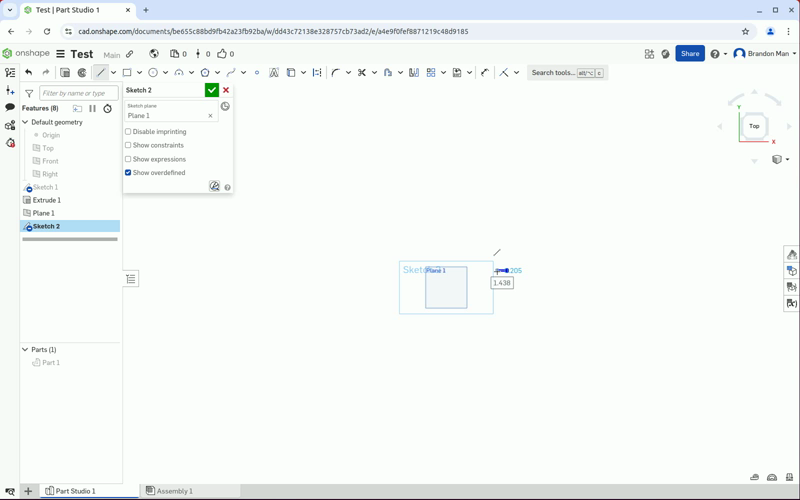
scroll(6)
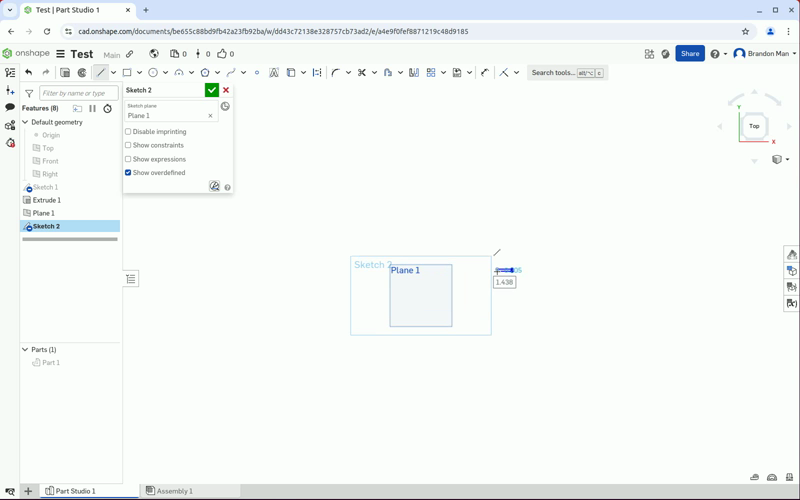
scroll(6)
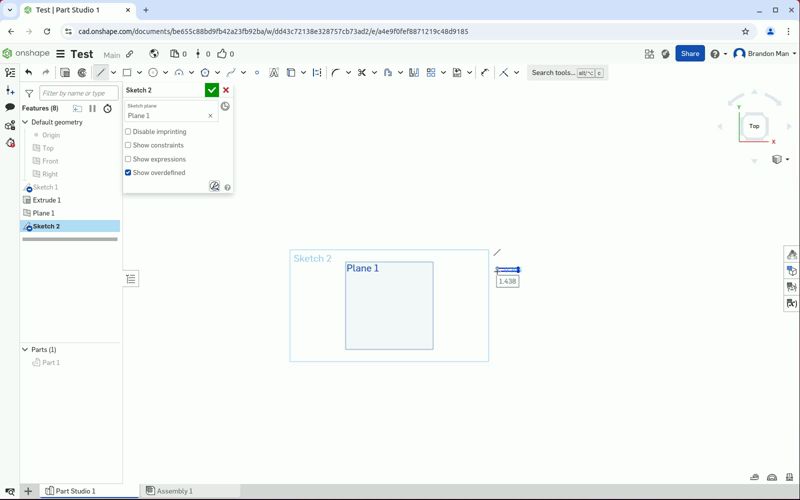
scroll(6)
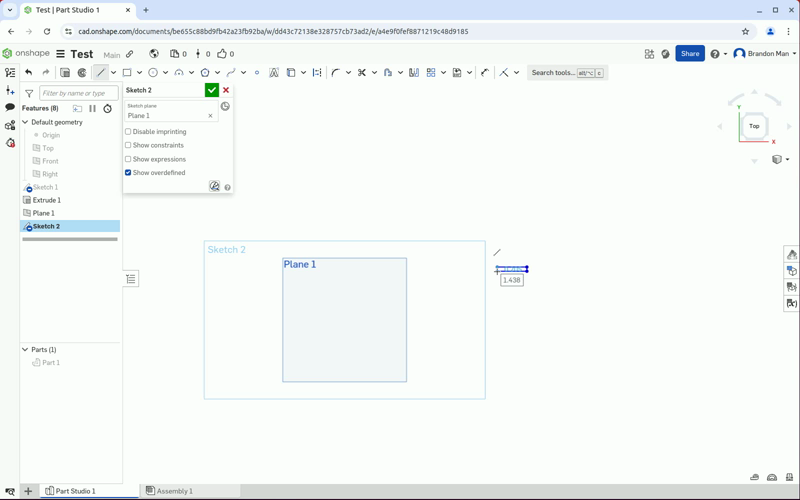
scroll(6)
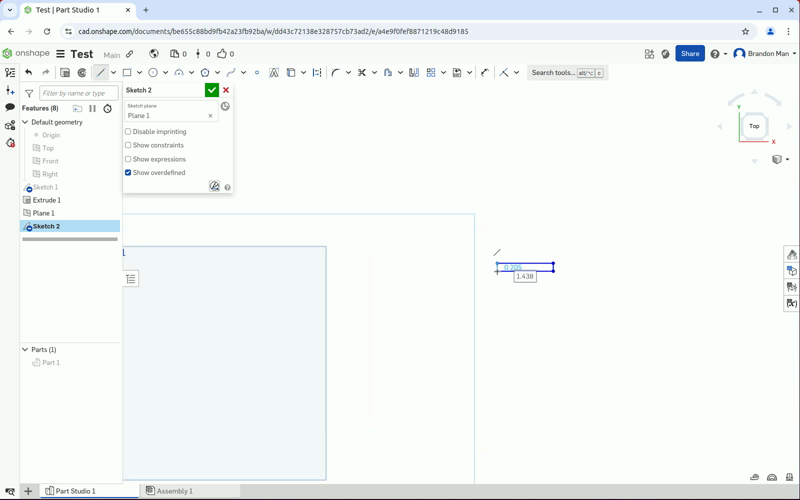
scroll(6)
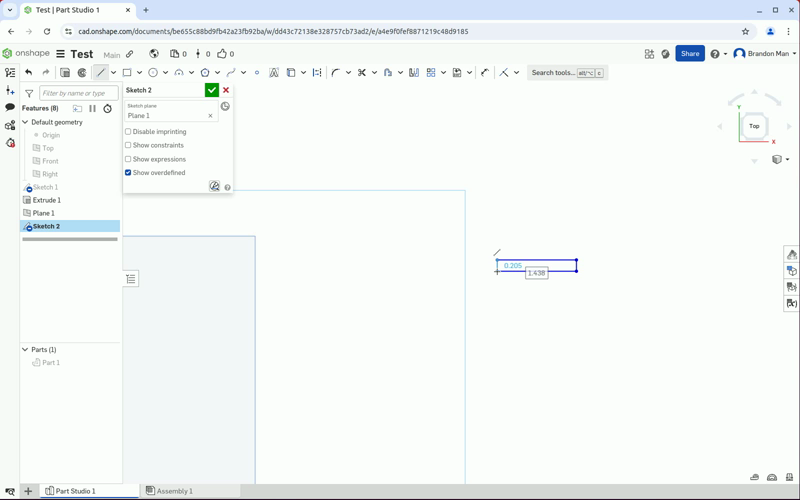
key_up(shift)
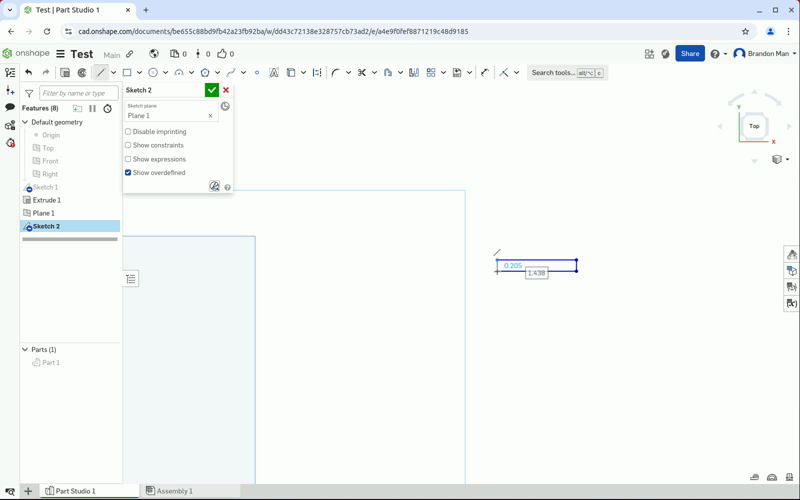
click(497, 271)
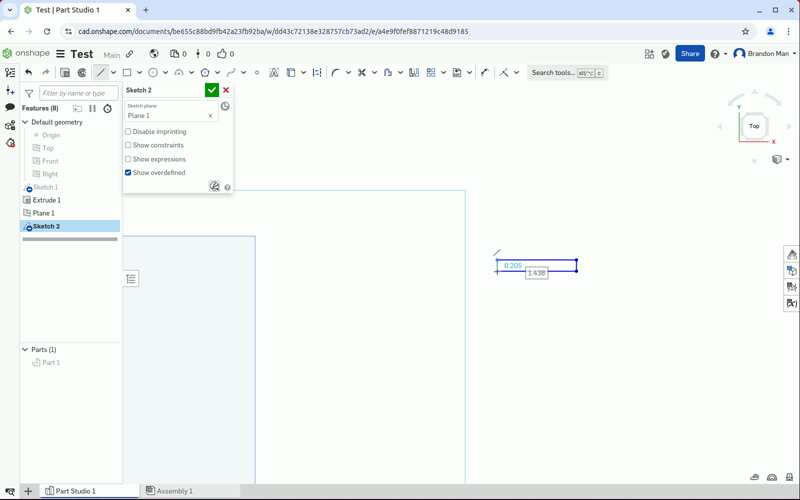
scroll(-6)
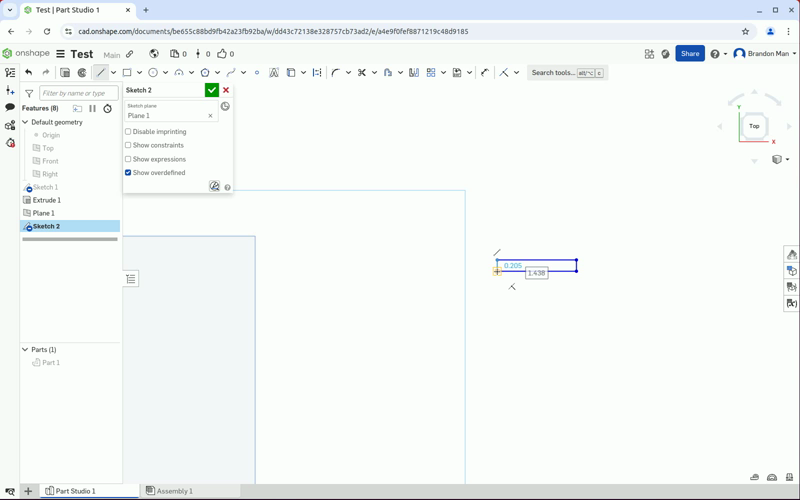
scroll(-6)
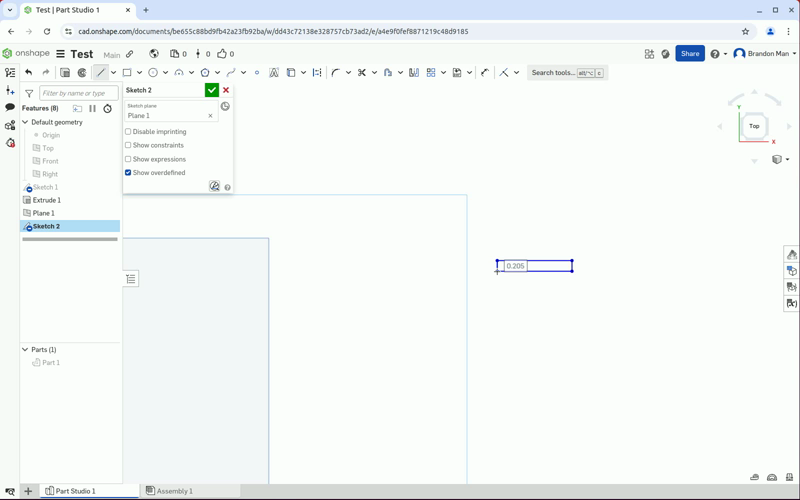
scroll(-6)
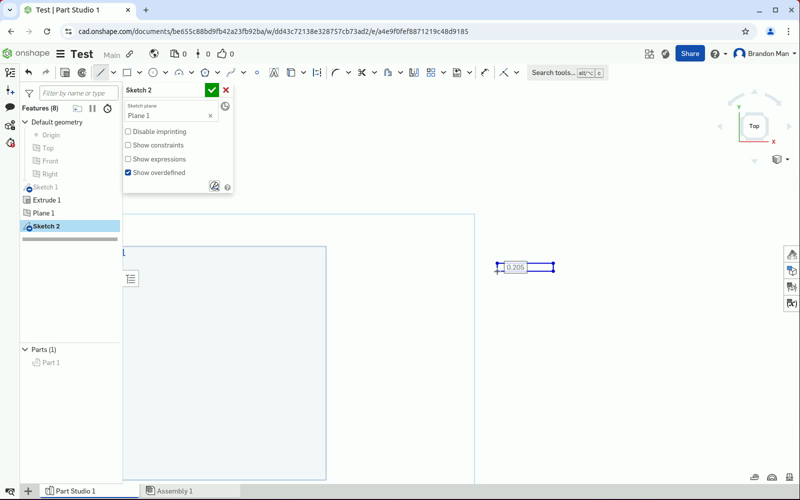
scroll(-6)
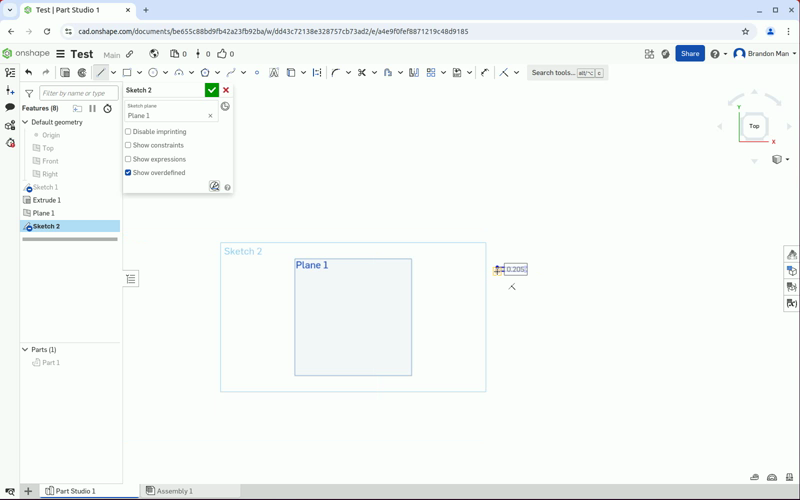
scroll(-6)
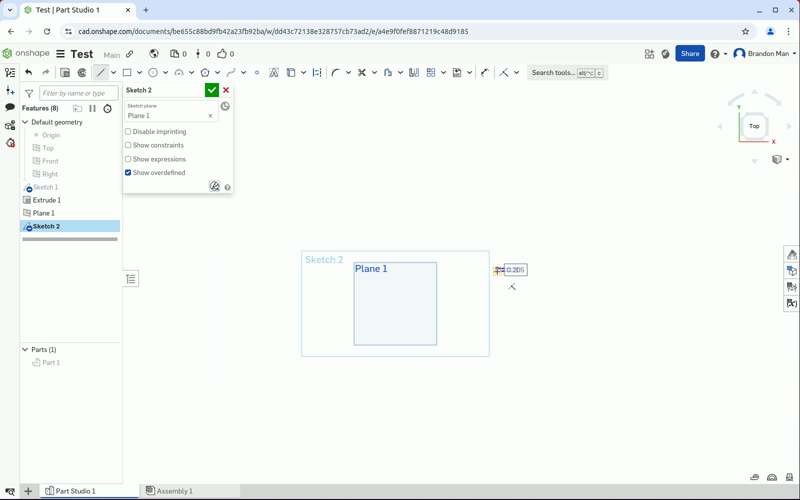
scroll(-6)
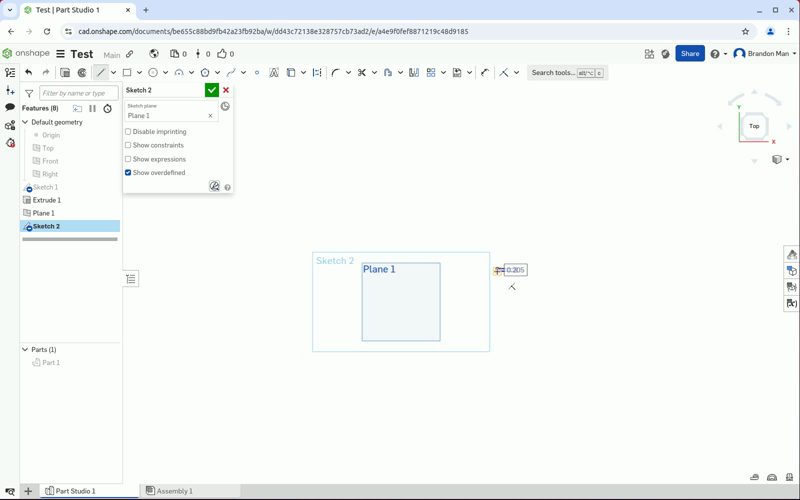
scroll(-6)
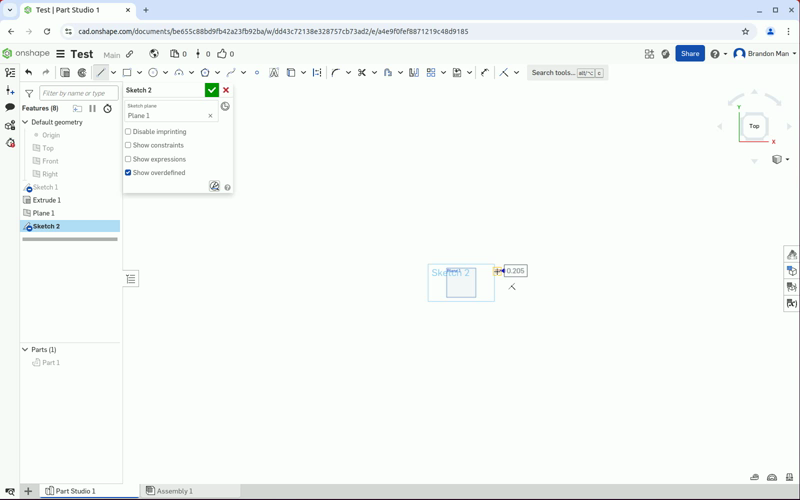
key(esc)
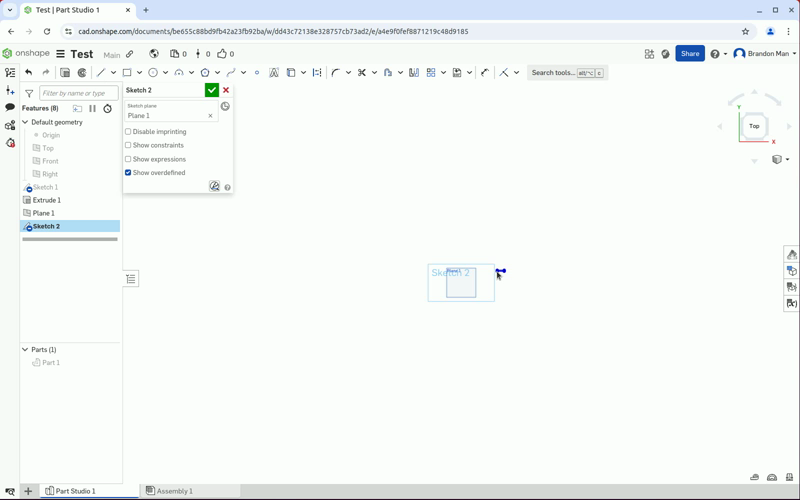
mouse_move(503, 270)
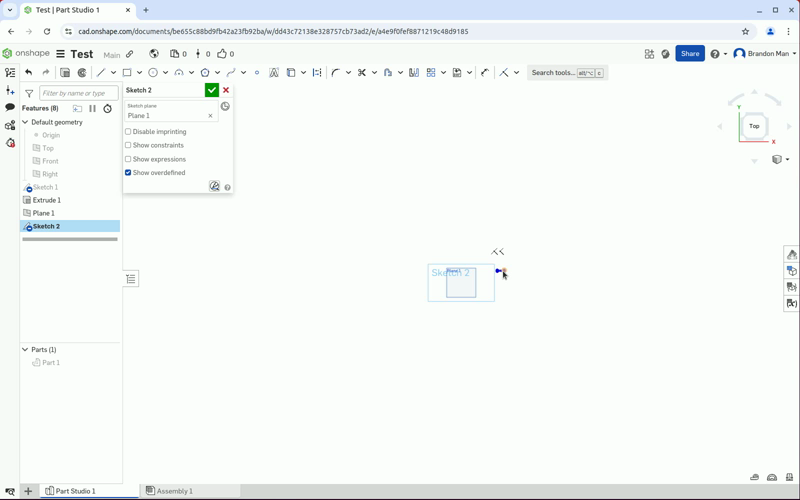
scroll(6)
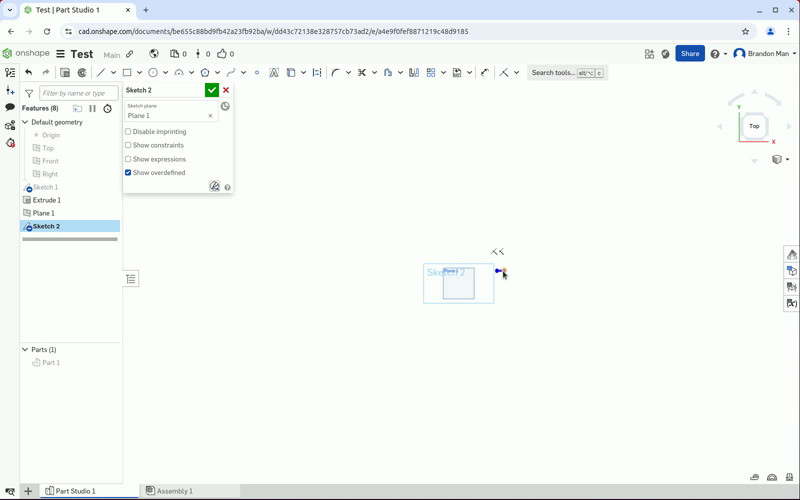
scroll(6)
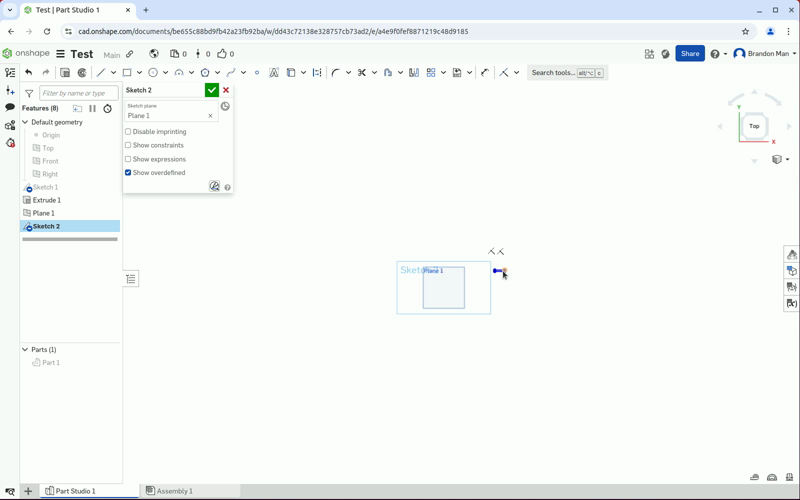
scroll(6)
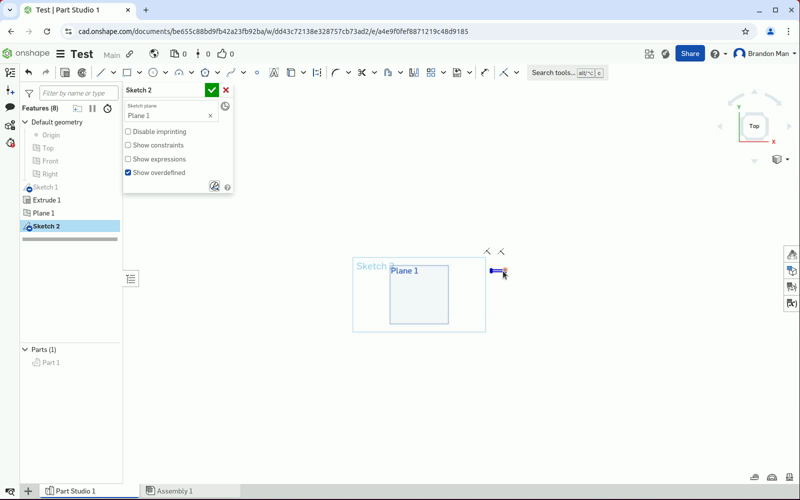
scroll(6)
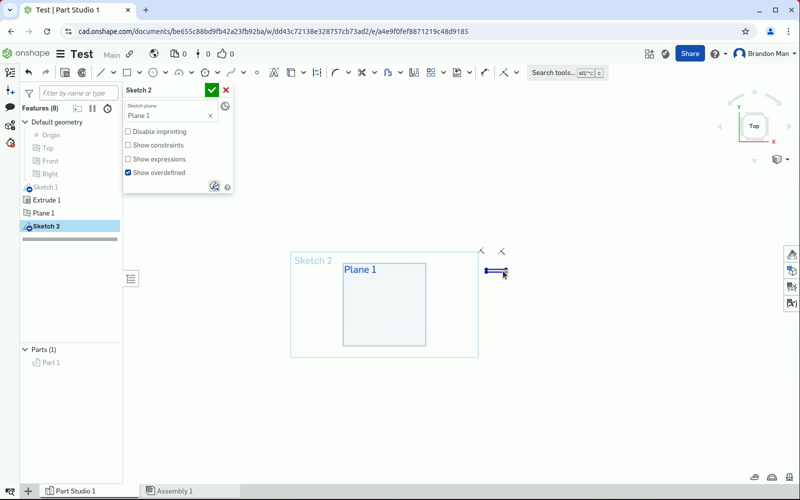
scroll(6)
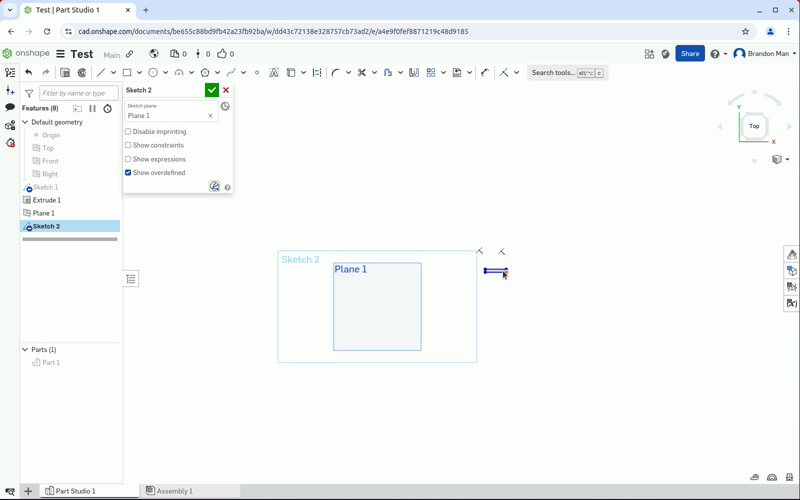
scroll(6)
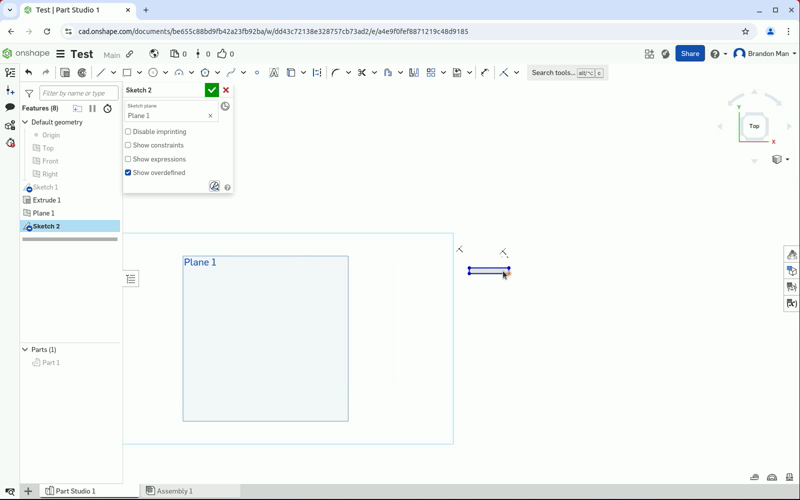
scroll(6)
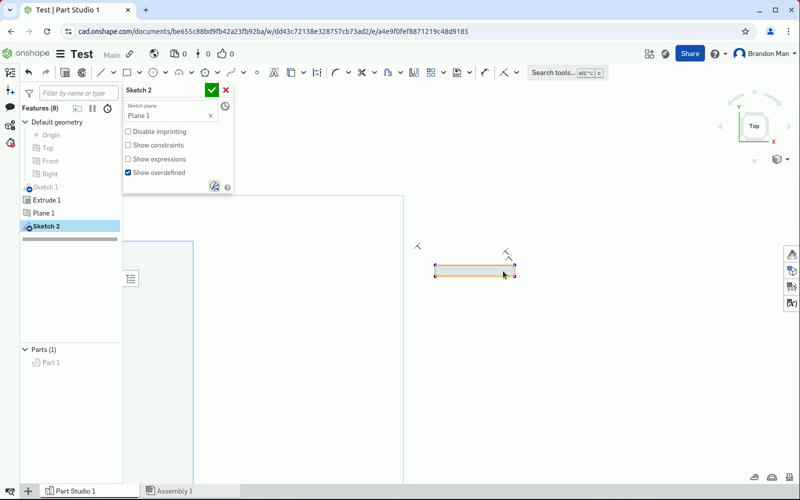
click(503, 270)
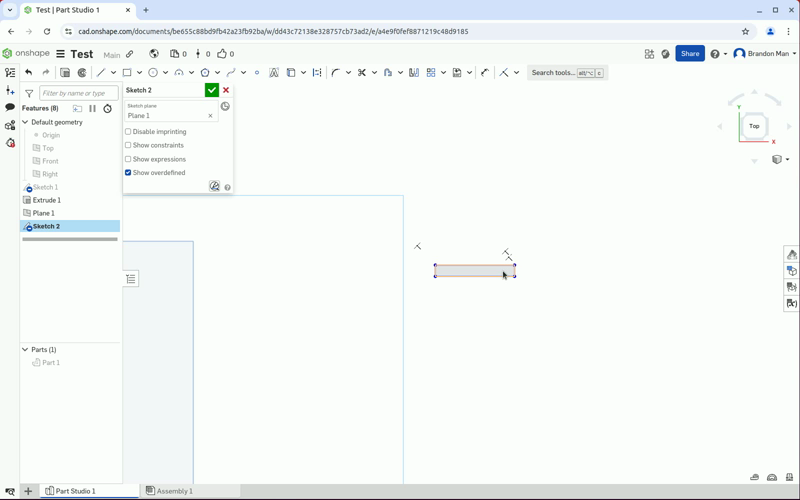
scroll(-6)
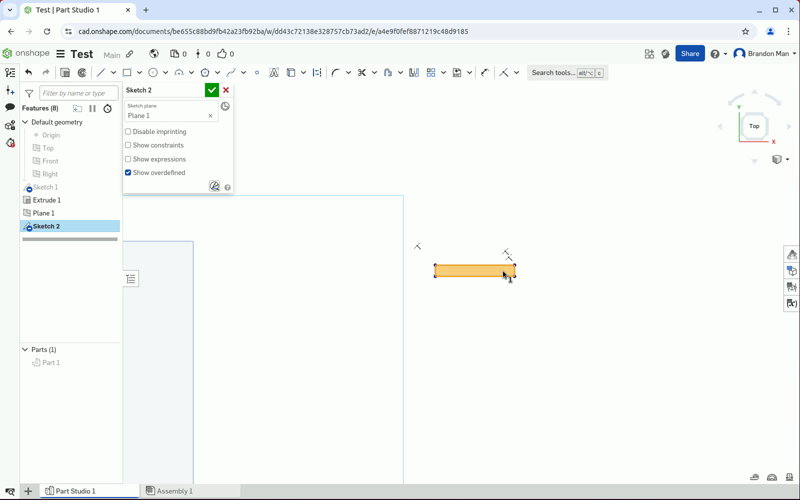
scroll(-6)
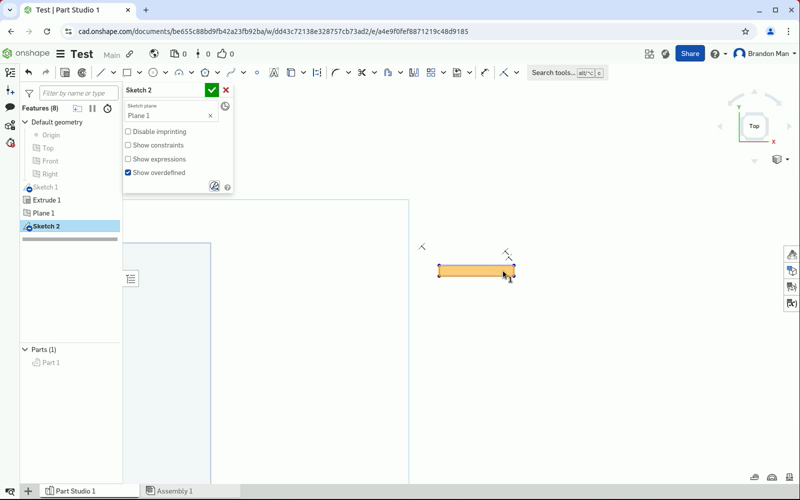
scroll(-6)
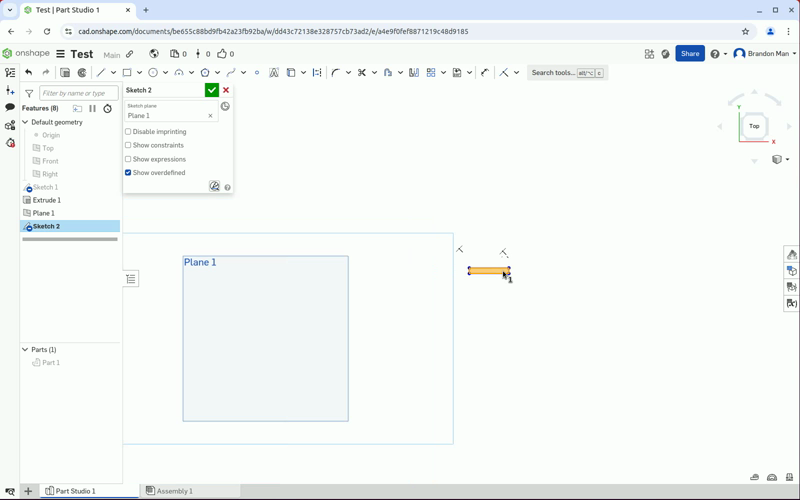
scroll(-6)
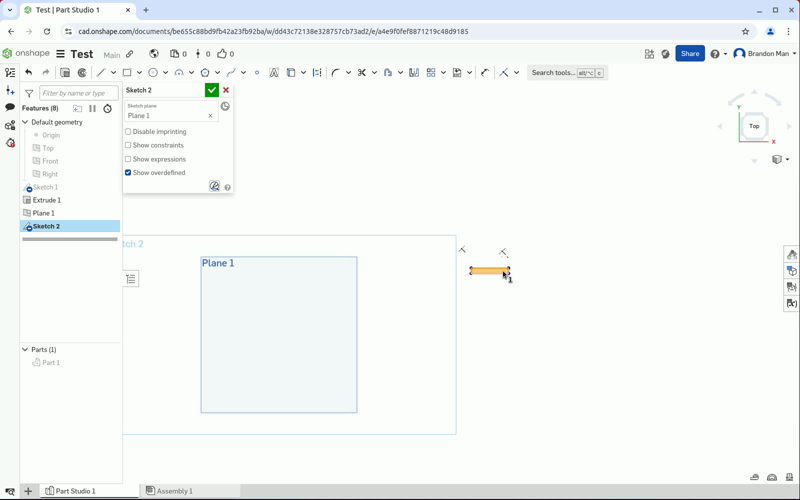
scroll(-6)
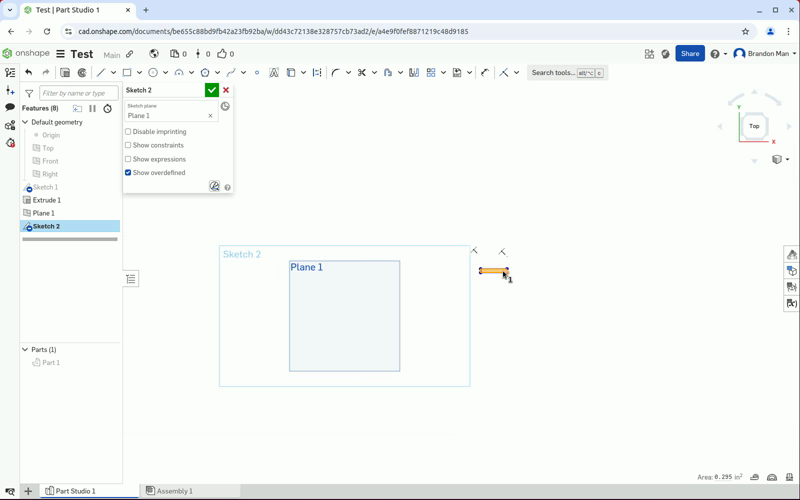
scroll(-6)
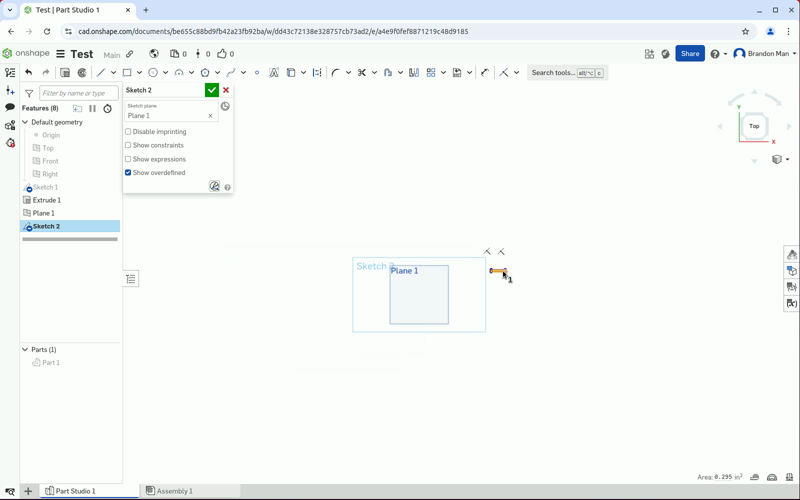
scroll(-6)
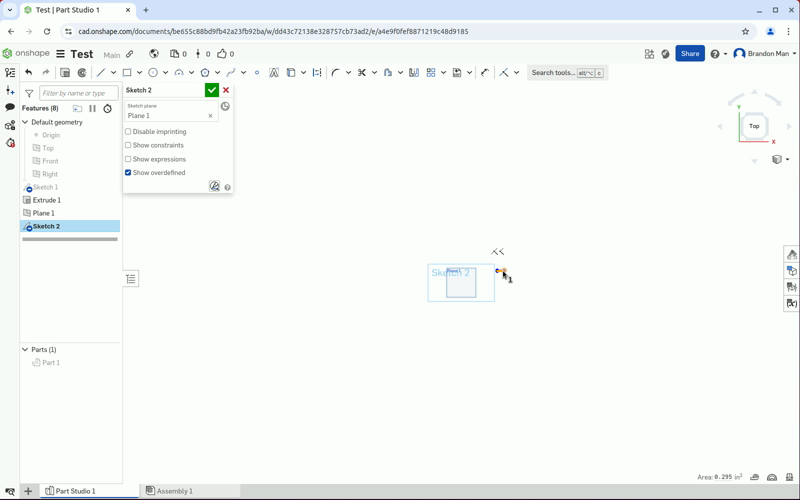
mouse_move(73, 352)
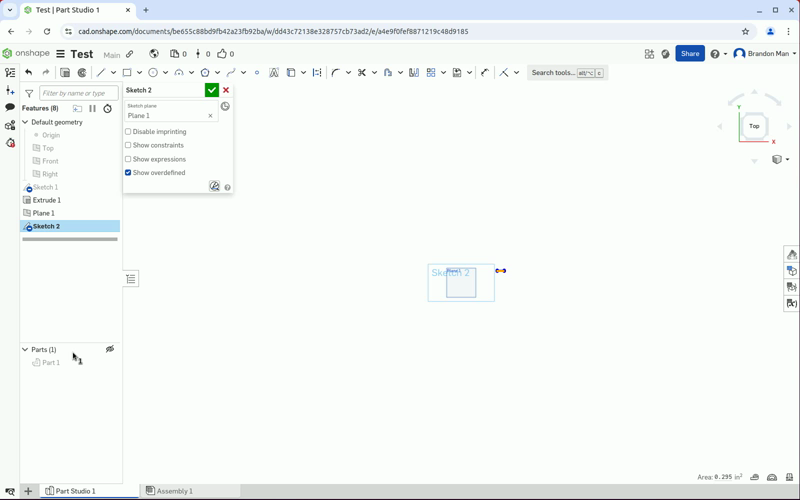
key(shift+y)
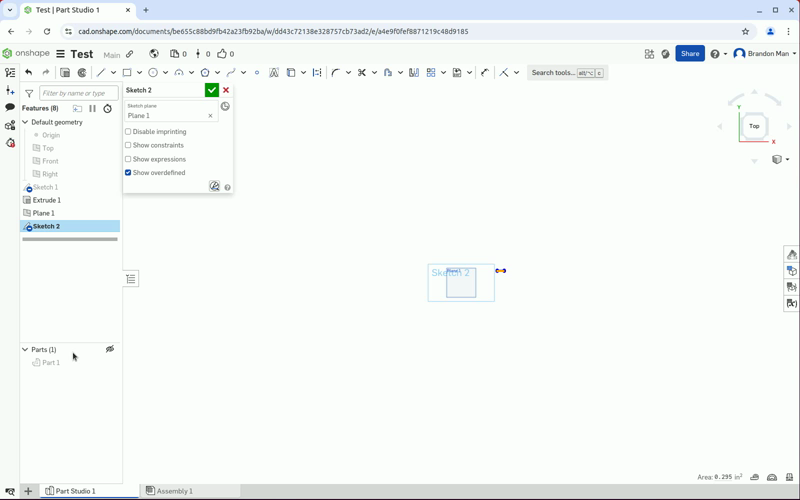
key(shift+e)
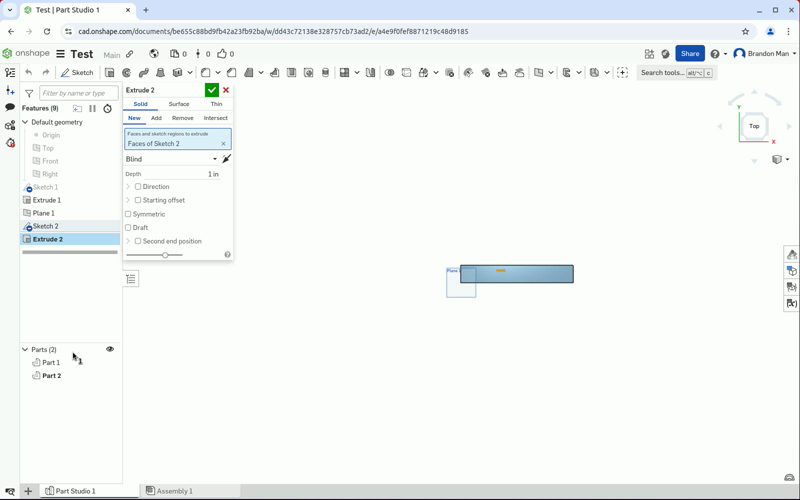
mouse_move(143, 106)
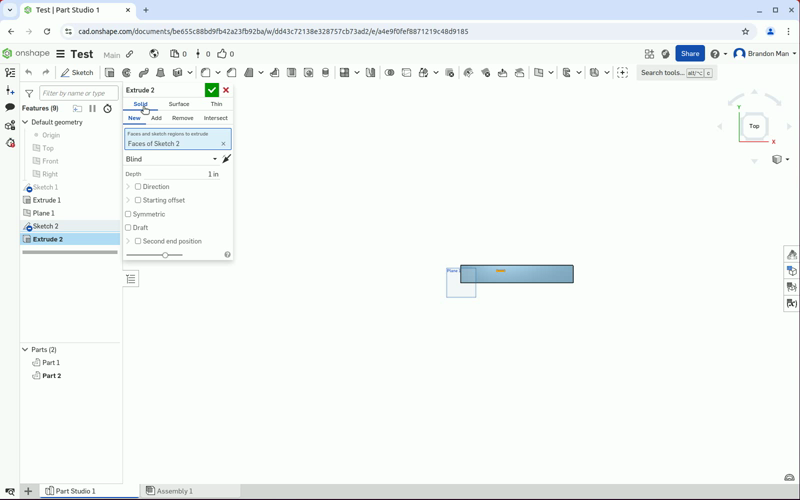
click(143, 106)
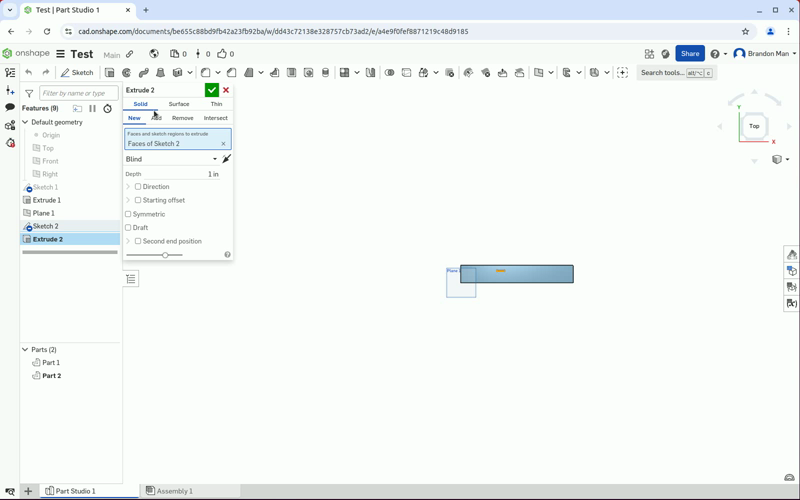
mouse_move(186, 120)
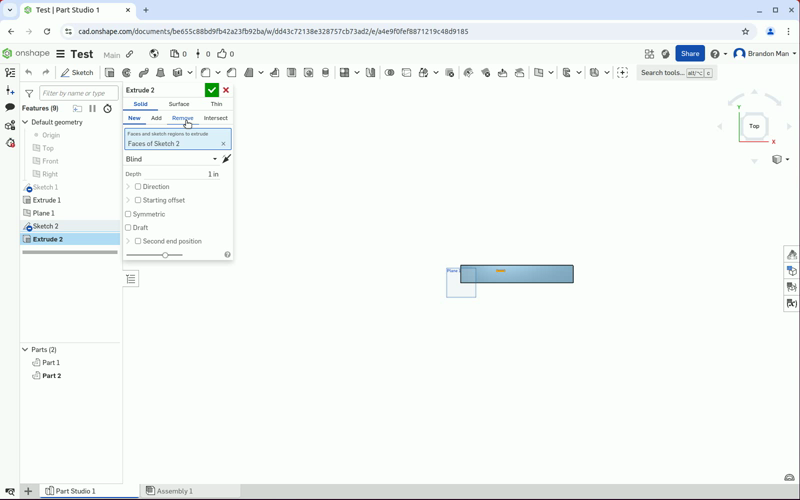
click(186, 120)
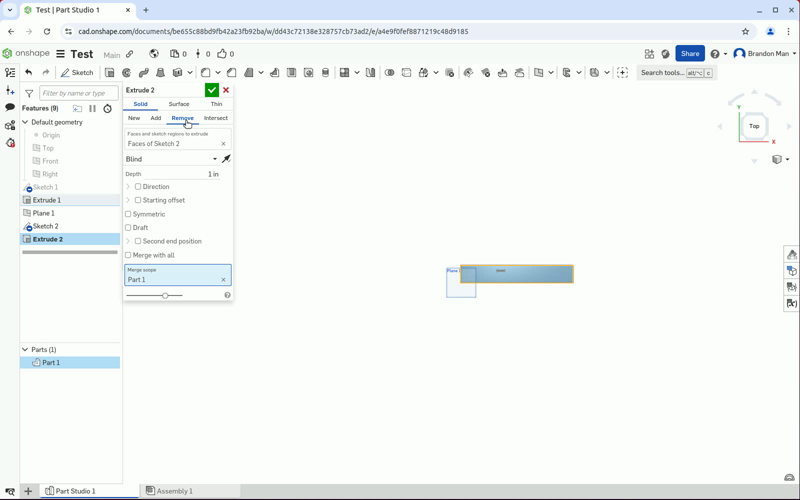
key(tab, 4)
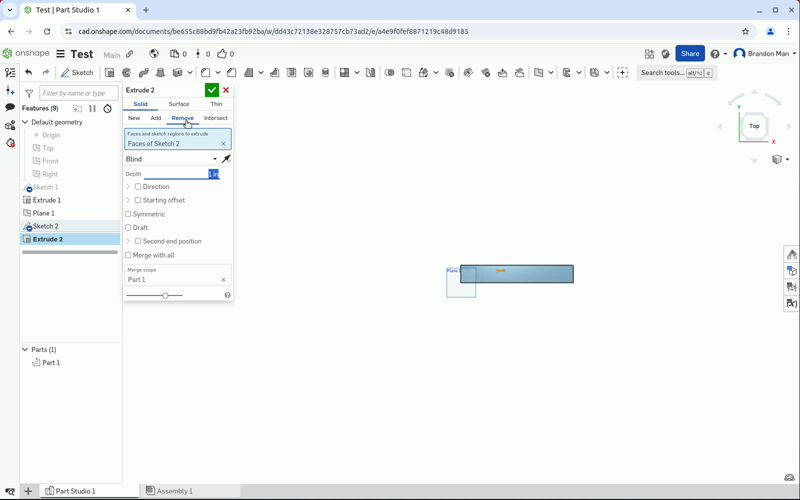
text(0.722)
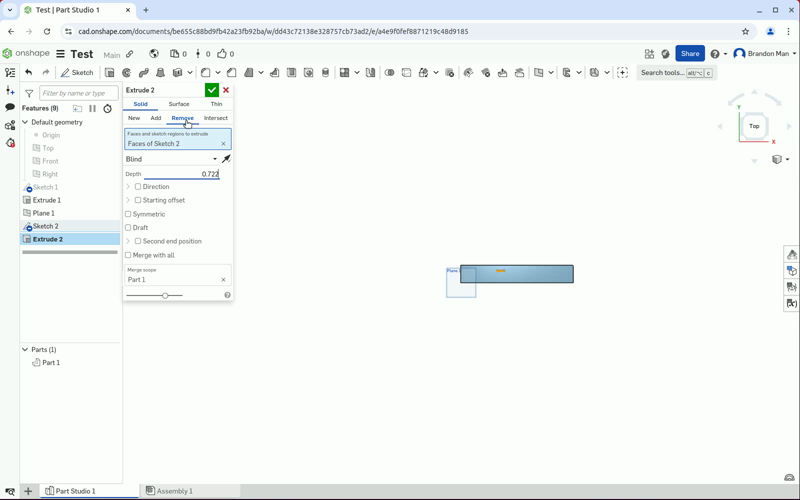
key(tab, 6)
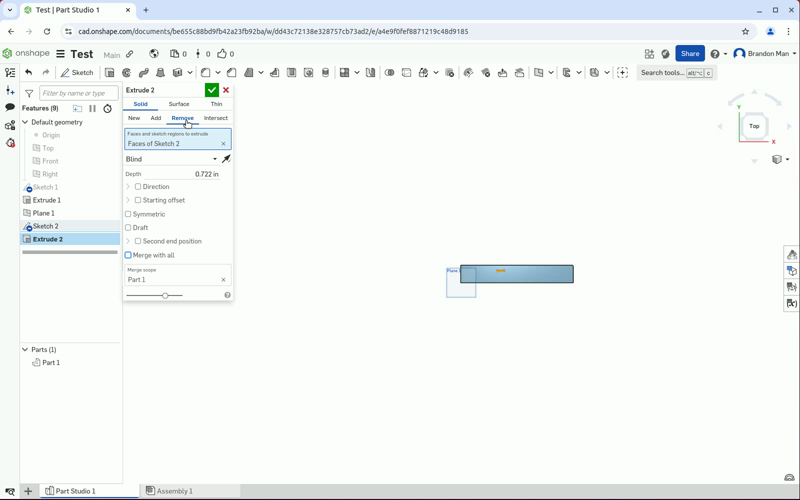
key(space)
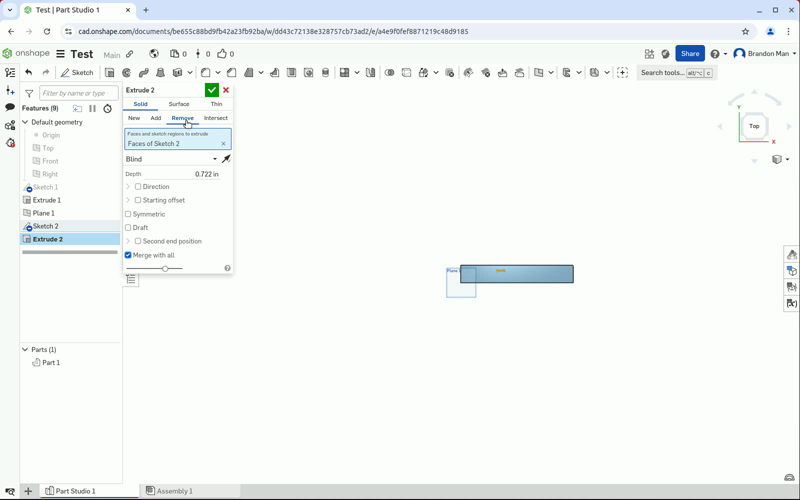
key(enter)
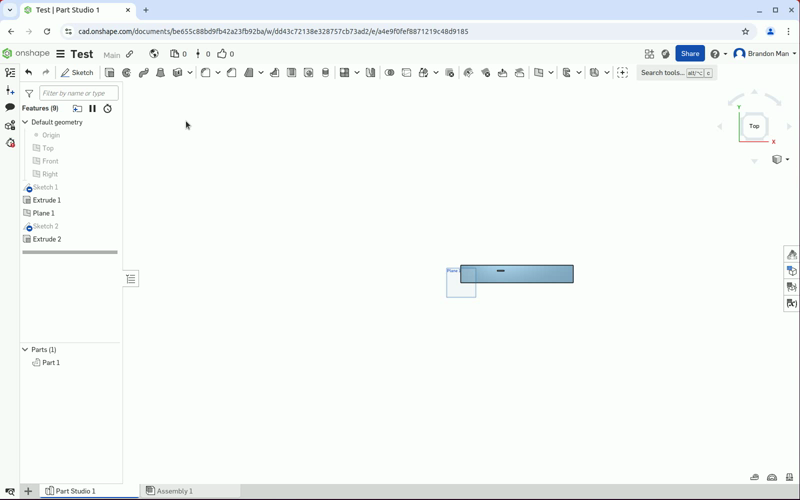
key(shift+h)
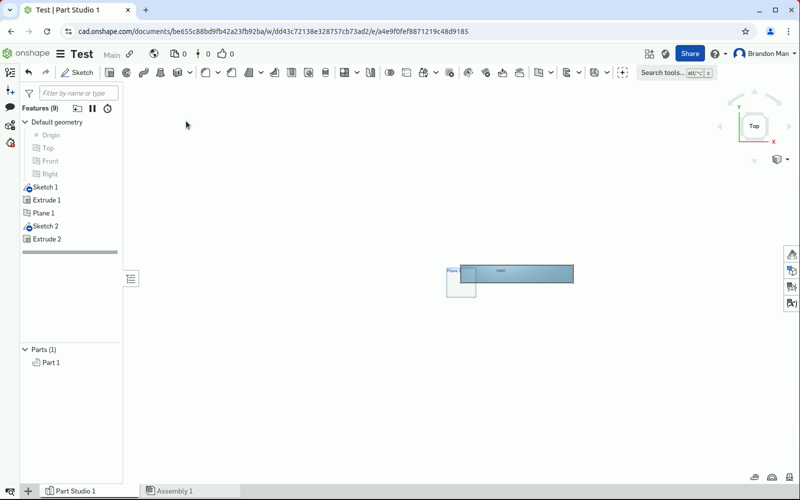
key(shift+h)
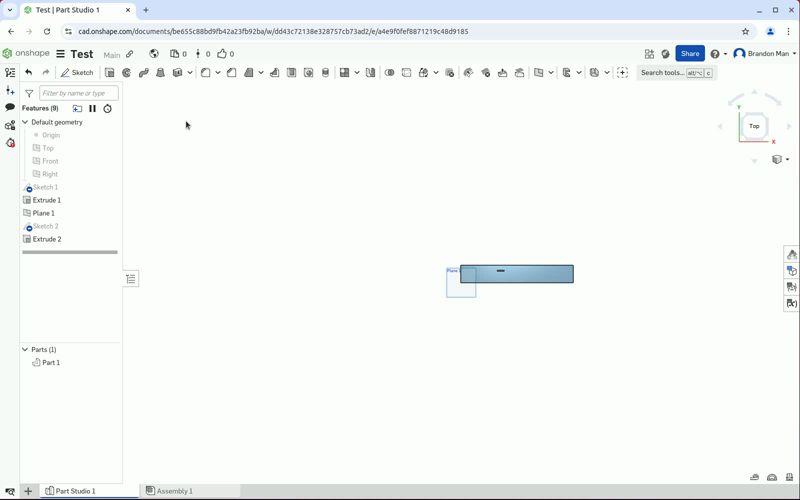
mouse_move(73, 189)
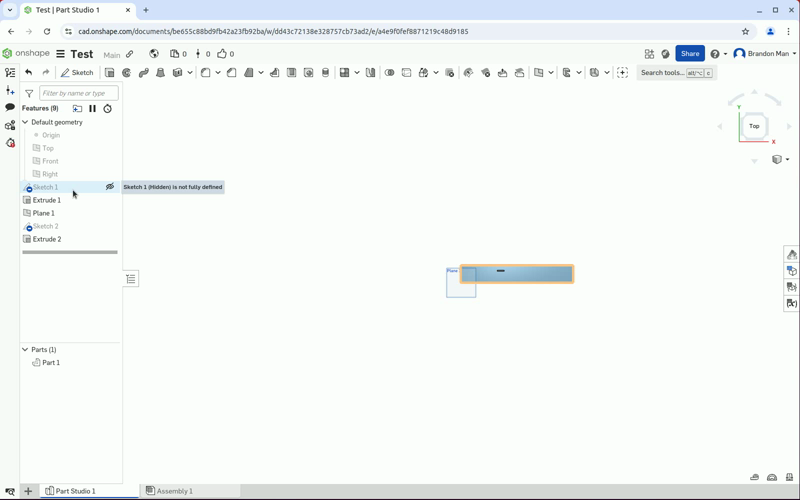
click(73, 189)
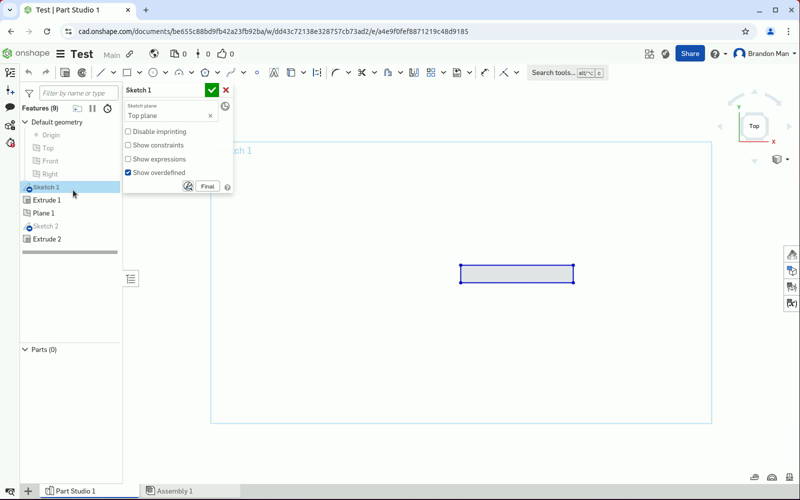
mouse_move(229, 92)
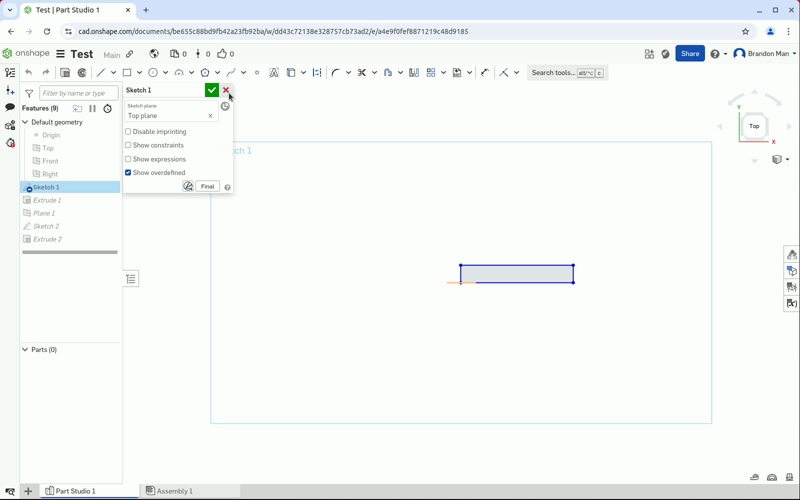
click(229, 92)
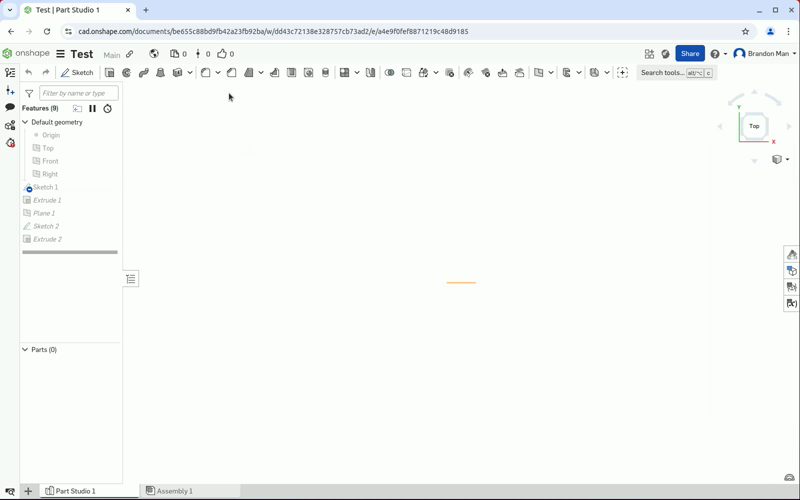
key(shift+s)
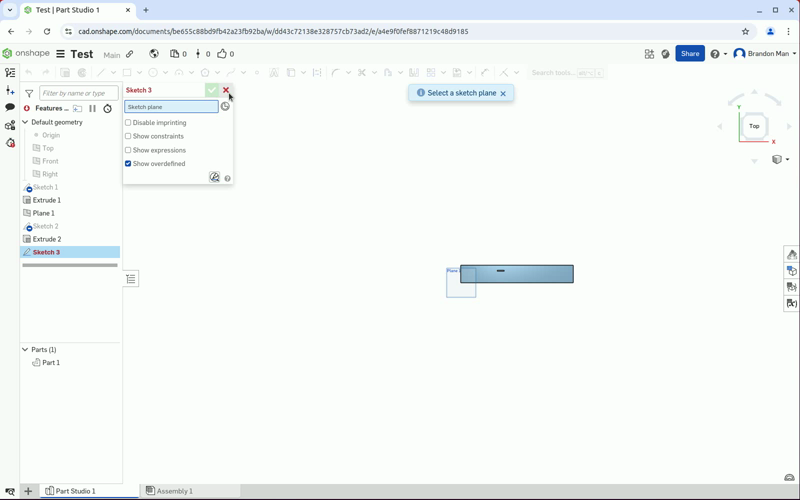
mouse_move(73, 215)
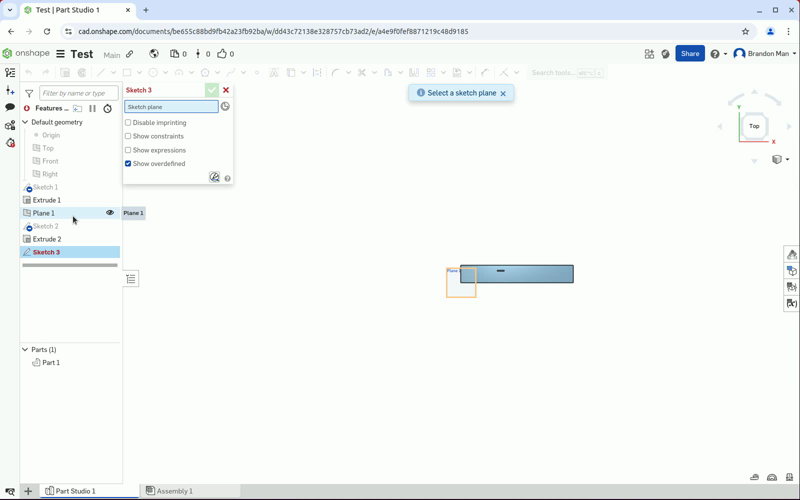
click(73, 215)
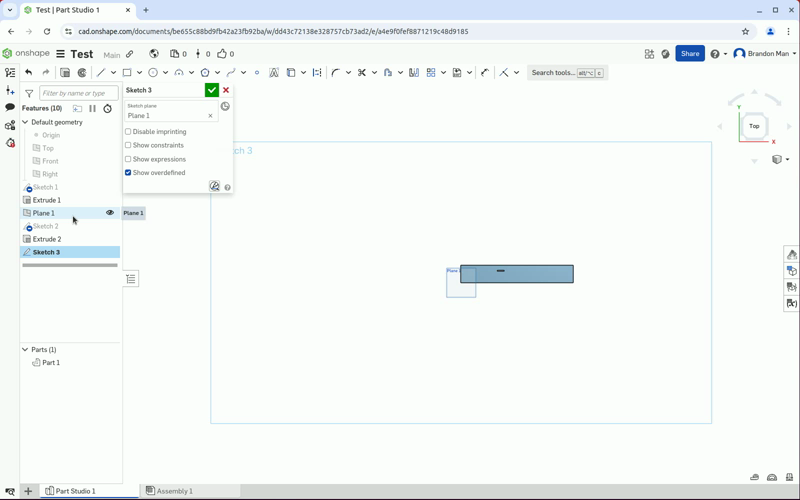
mouse_move(73, 352)
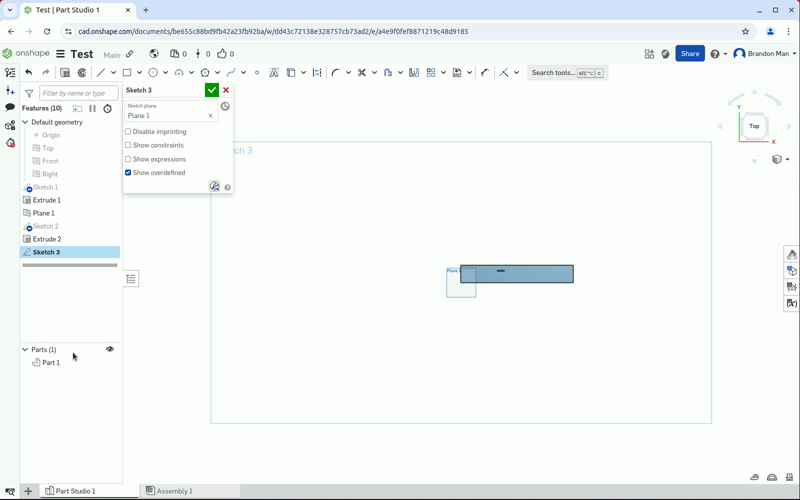
key(y)
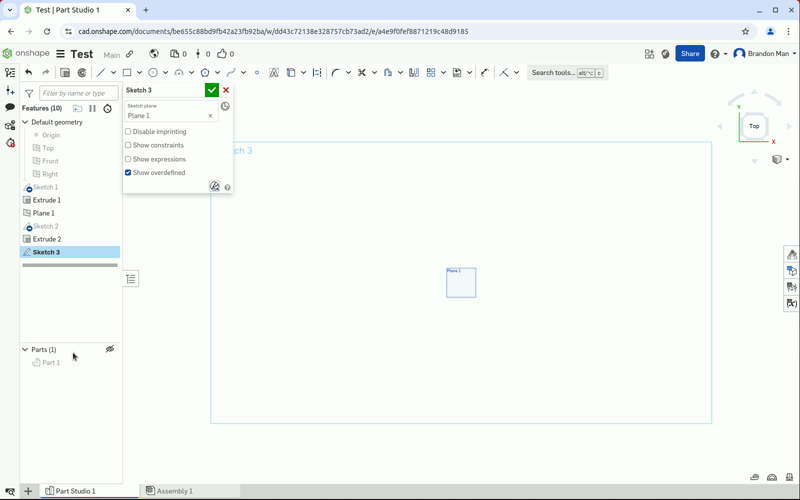
key(l)
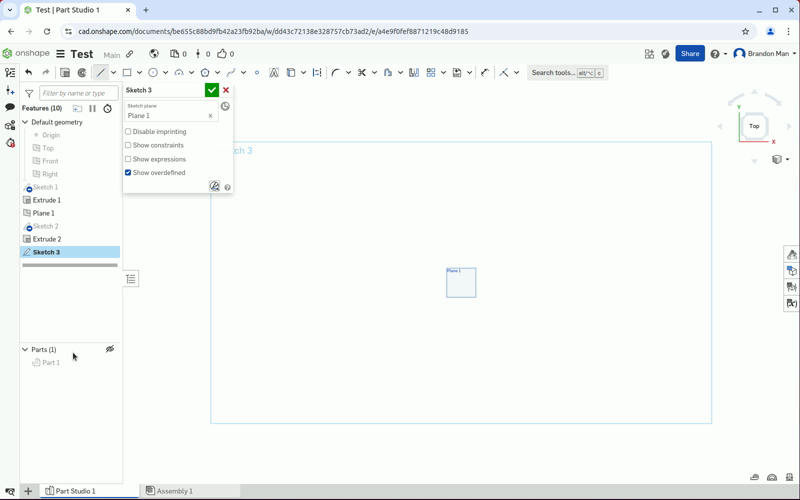
key_down(shift)
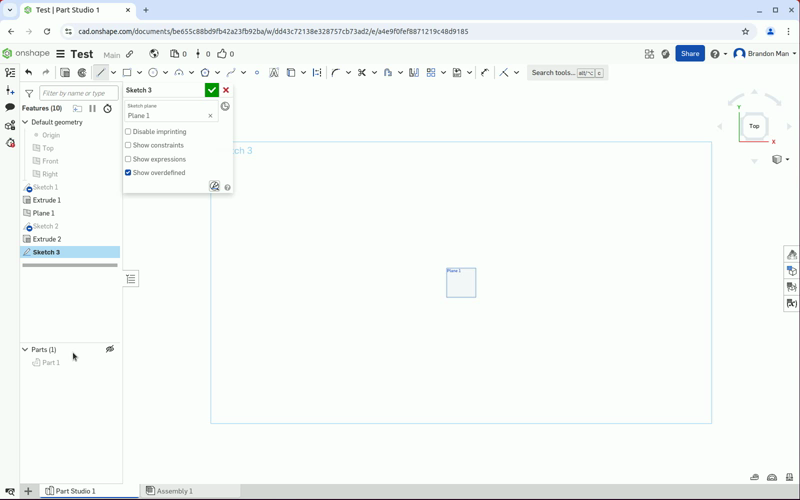
mouse_move(531, 271)
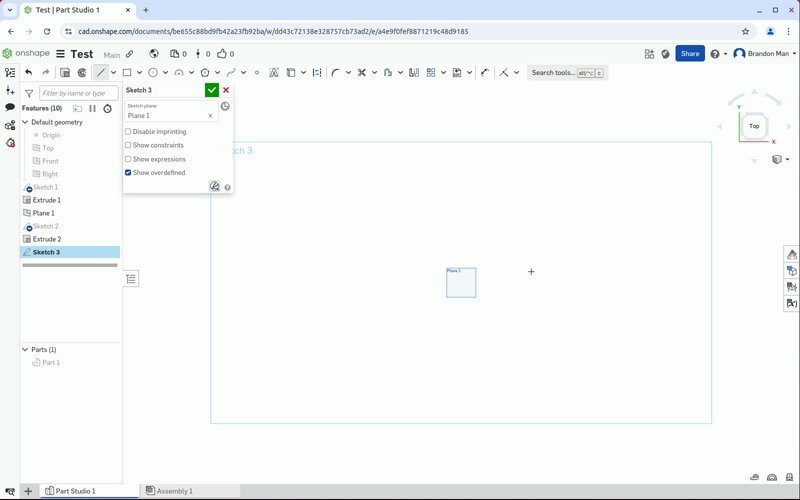
click(531, 271)
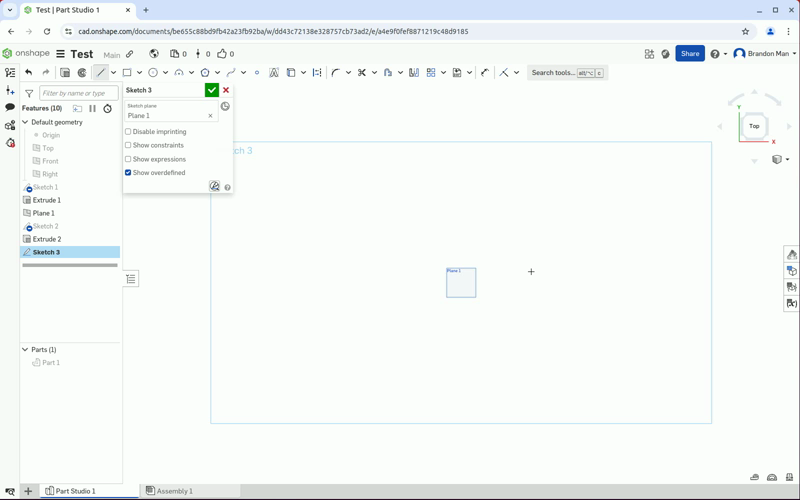
key_up(shift)
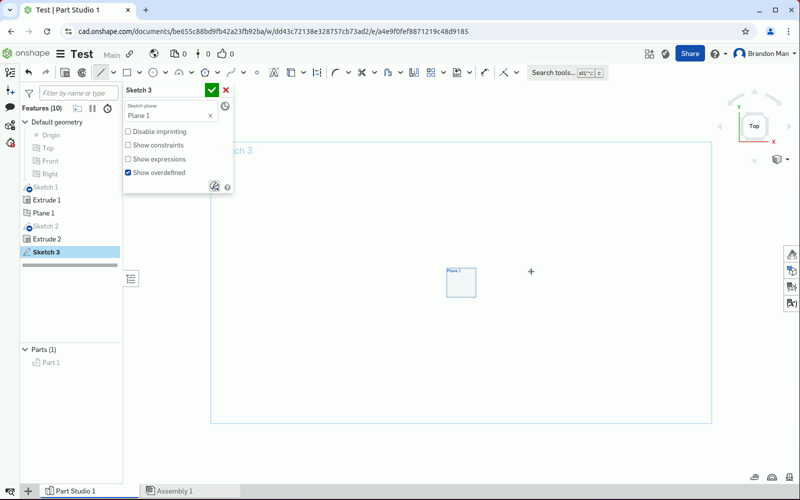
key_down(shift)
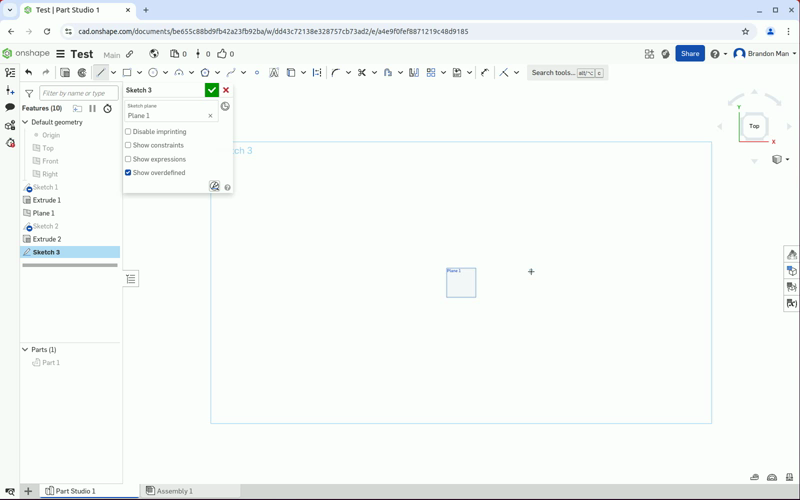
mouse_move(561, 271)
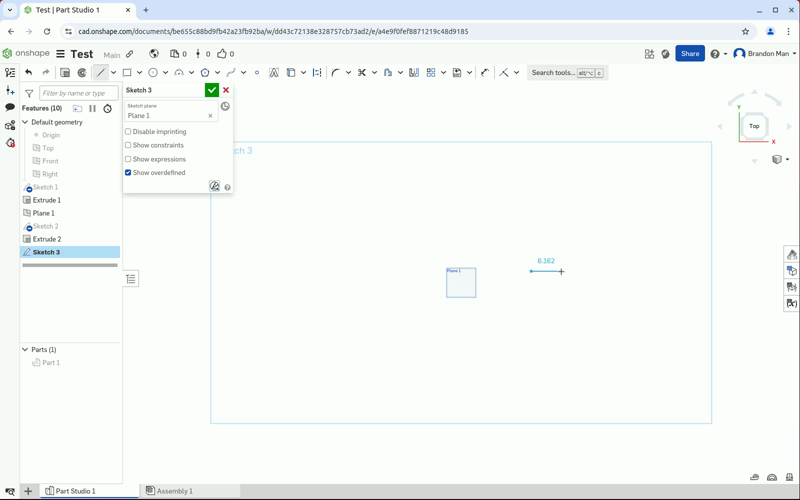
mouse_move(538, 271)
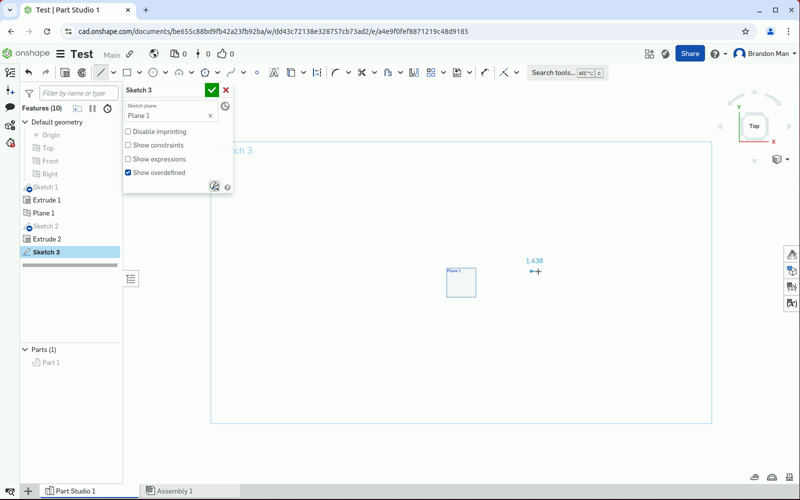
scroll(6)
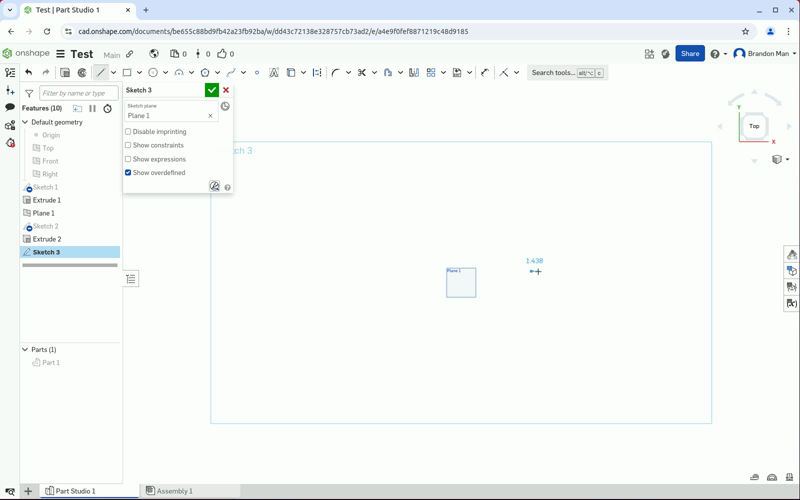
scroll(6)
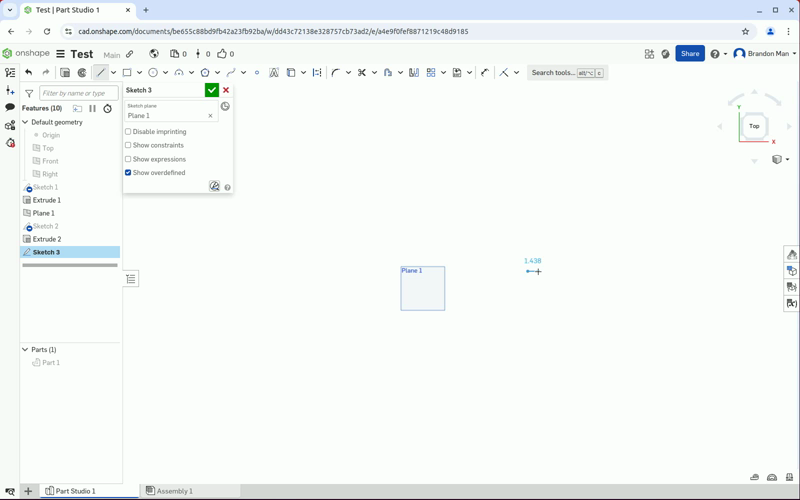
scroll(6)
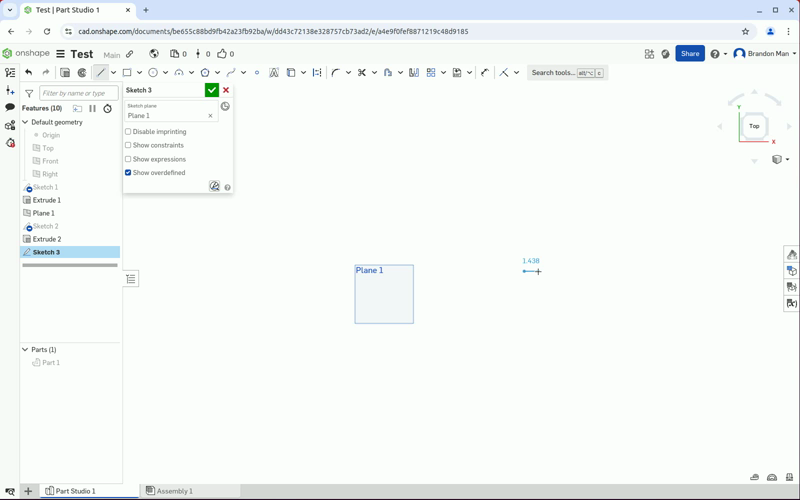
scroll(6)
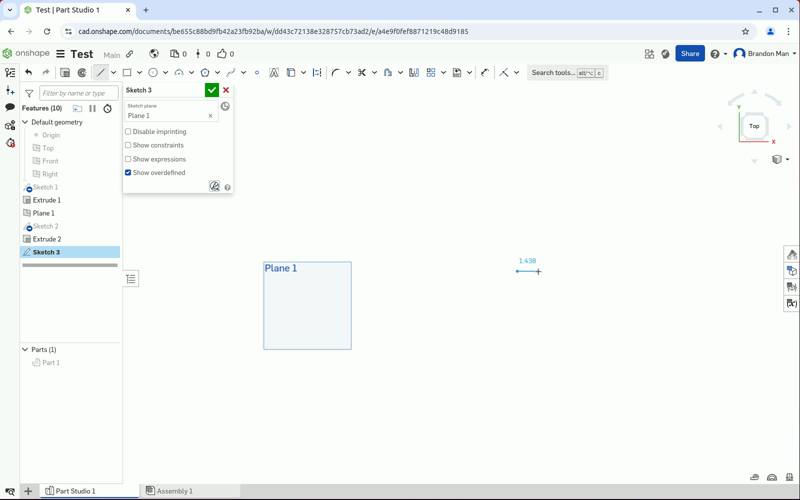
scroll(6)
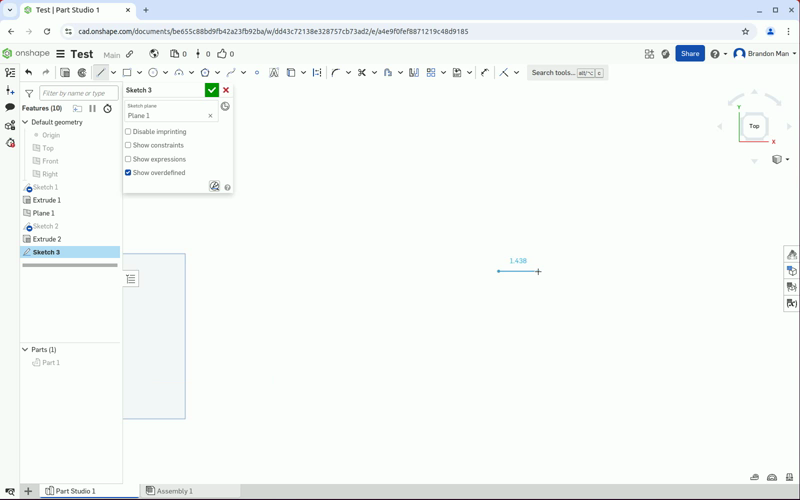
scroll(6)
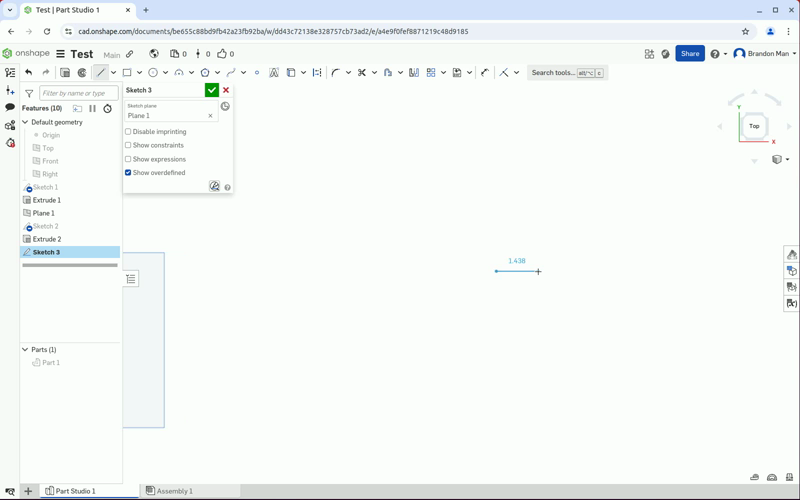
scroll(6)
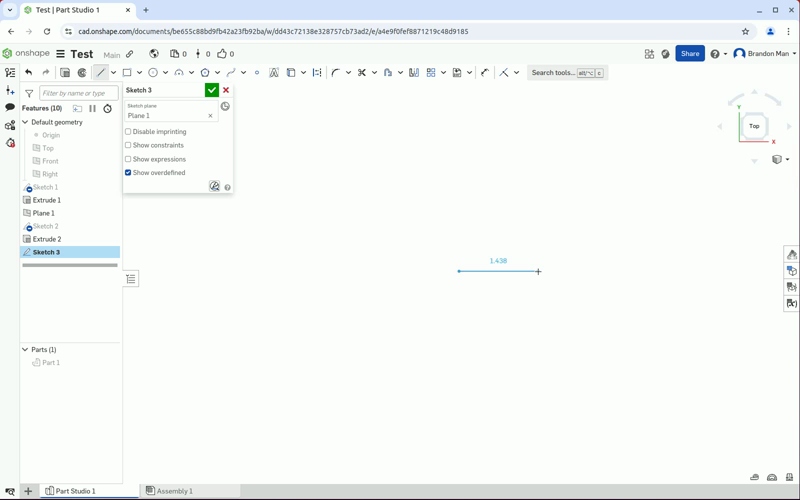
click(538, 271)
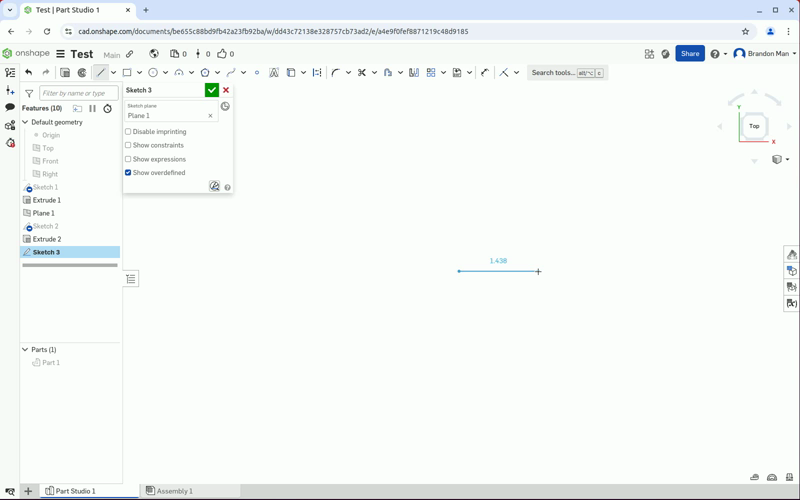
scroll(-6)
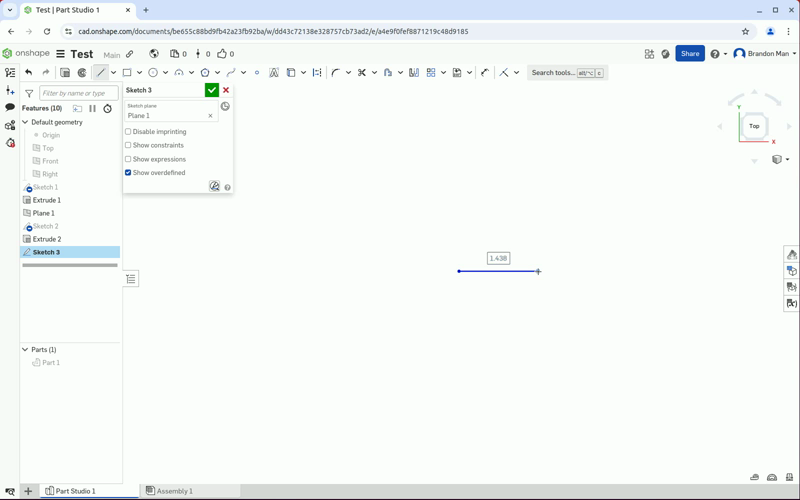
scroll(-6)
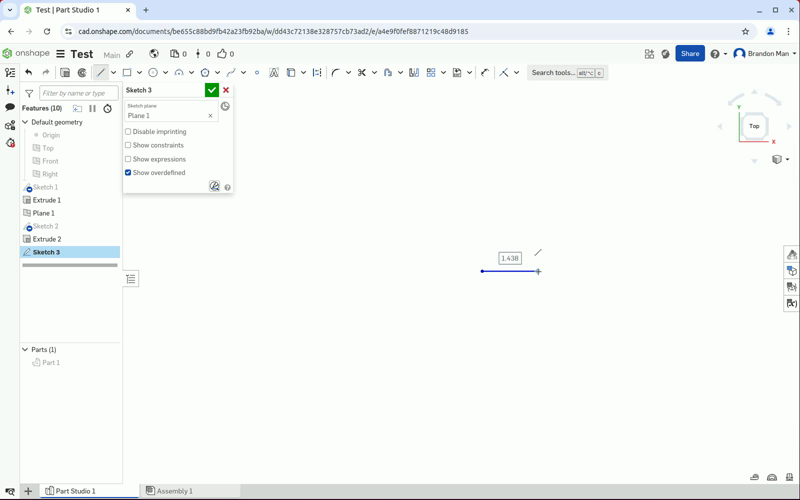
scroll(-6)
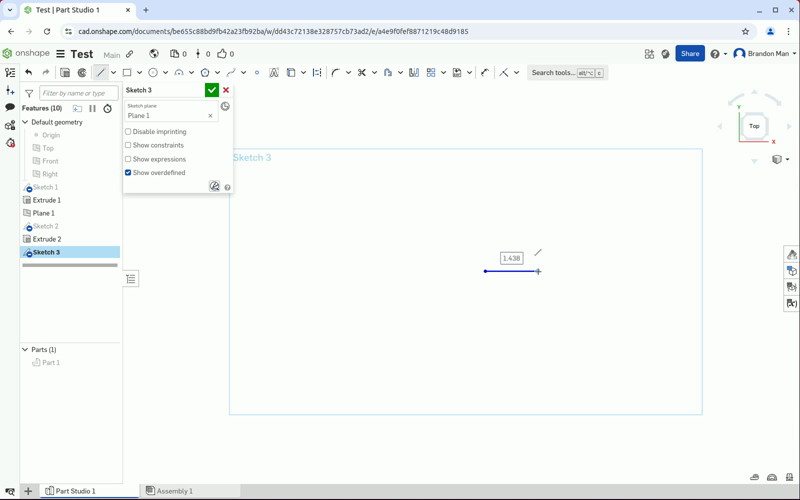
scroll(-6)
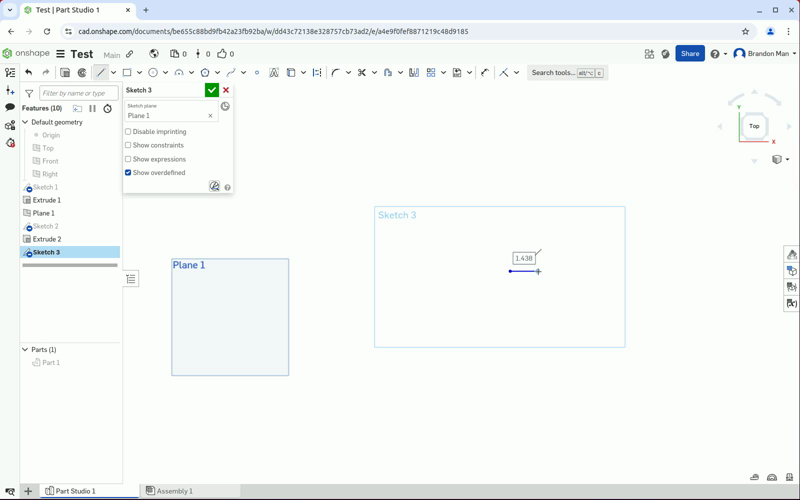
scroll(-6)
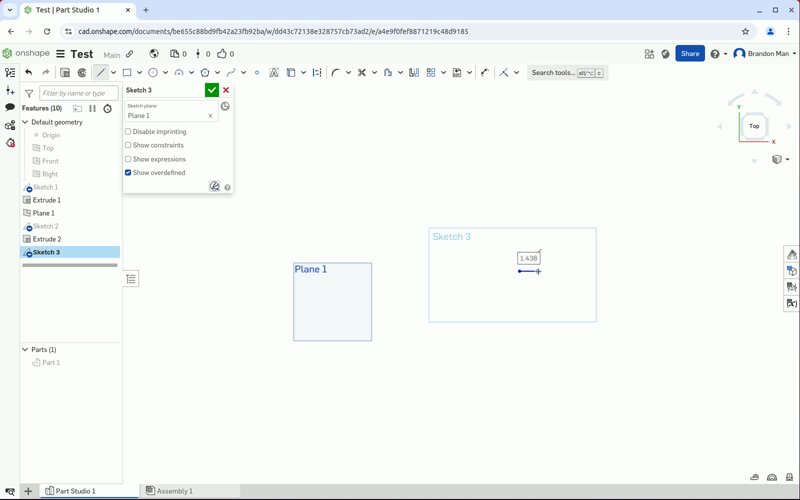
scroll(-6)
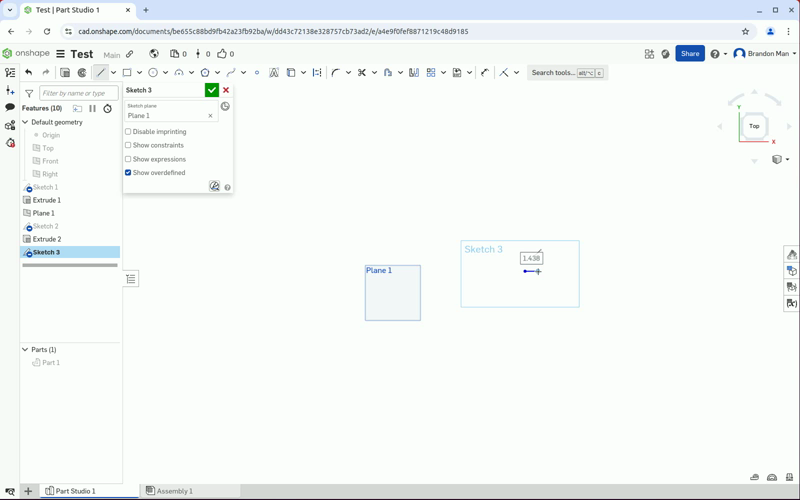
scroll(-6)
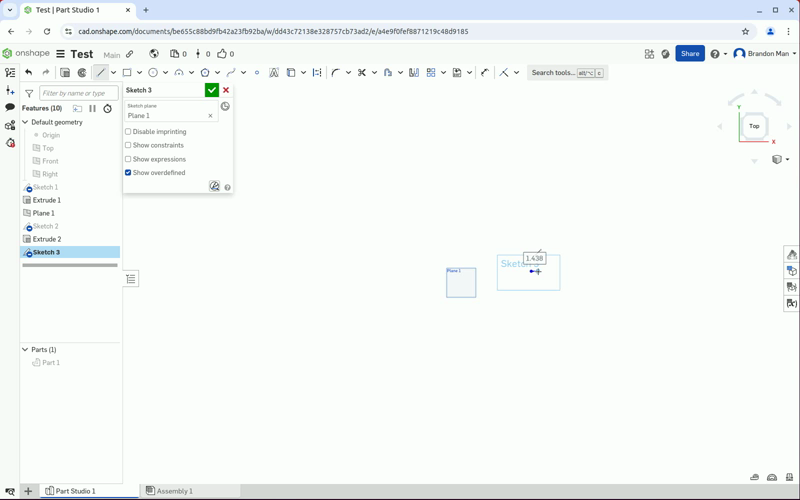
key_up(shift)
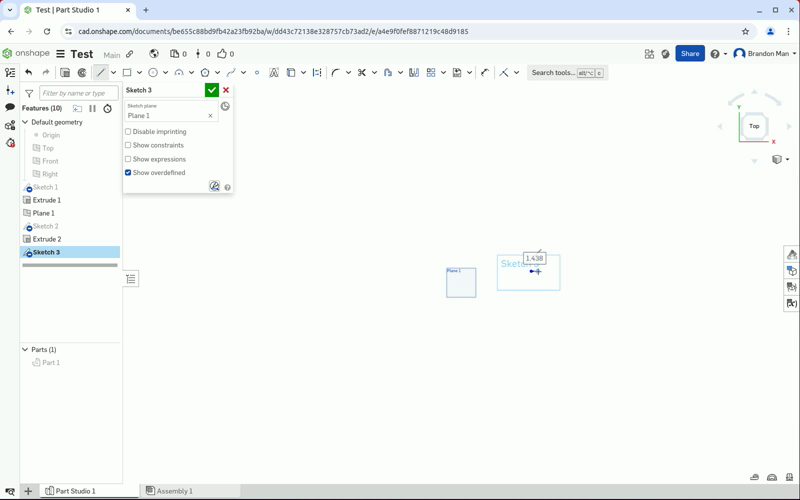
key_down(shift)
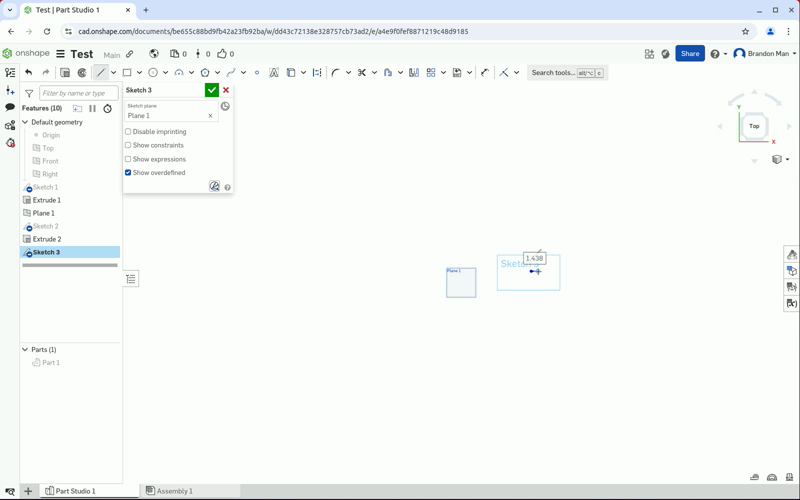
mouse_move(568, 271)
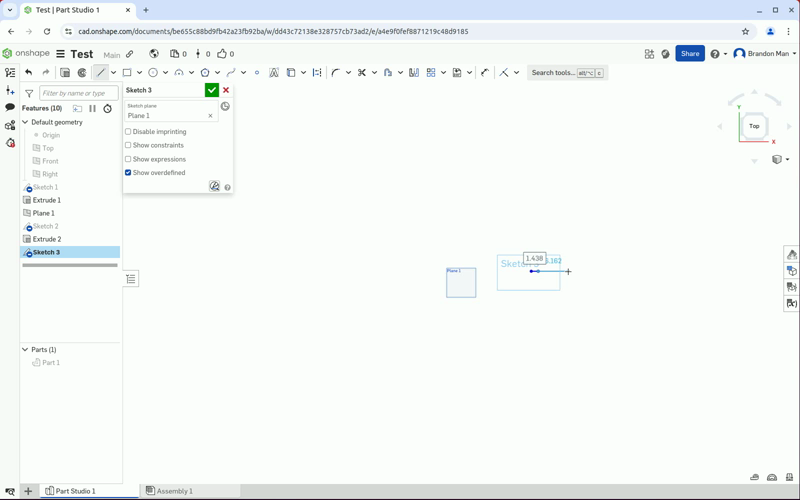
mouse_move(538, 270)
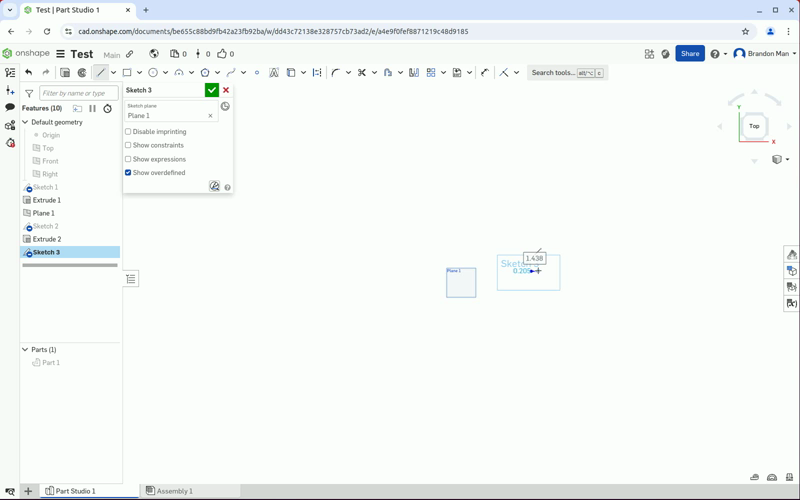
scroll(6)
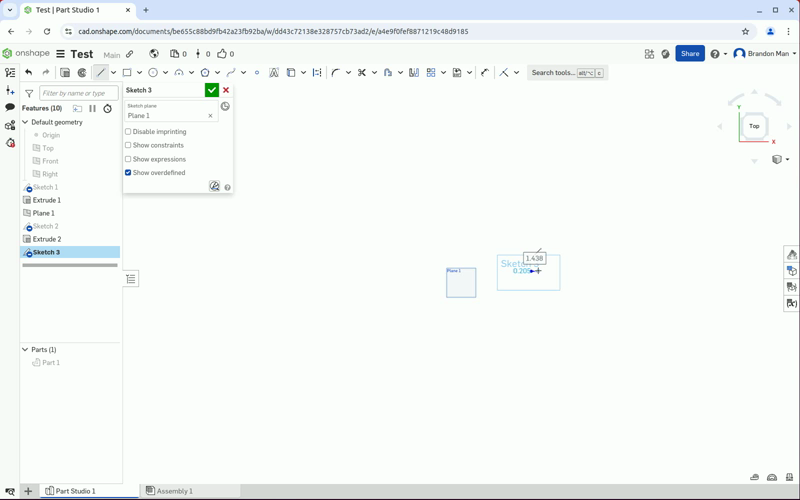
scroll(6)
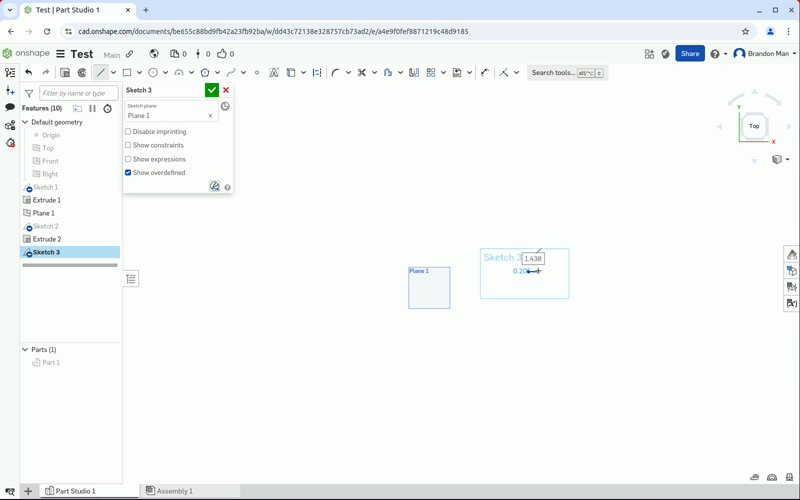
scroll(6)
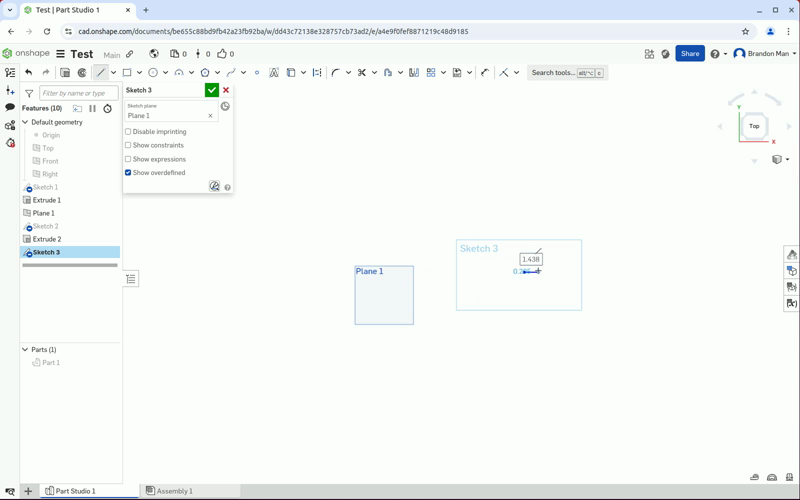
scroll(6)
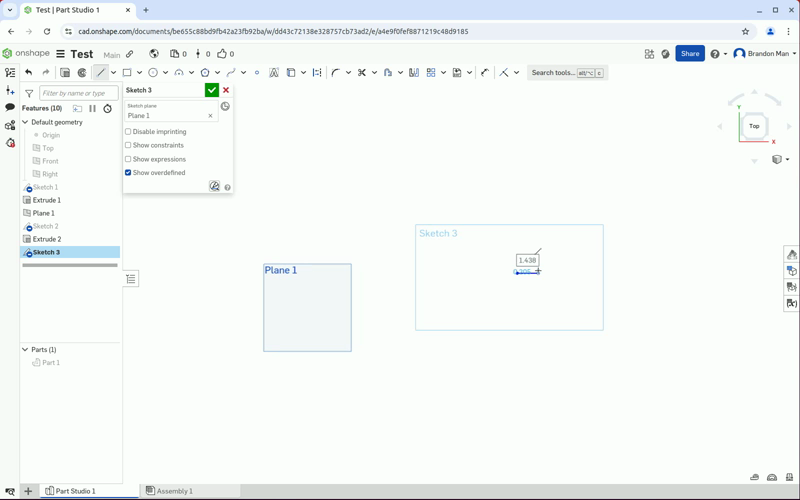
scroll(6)
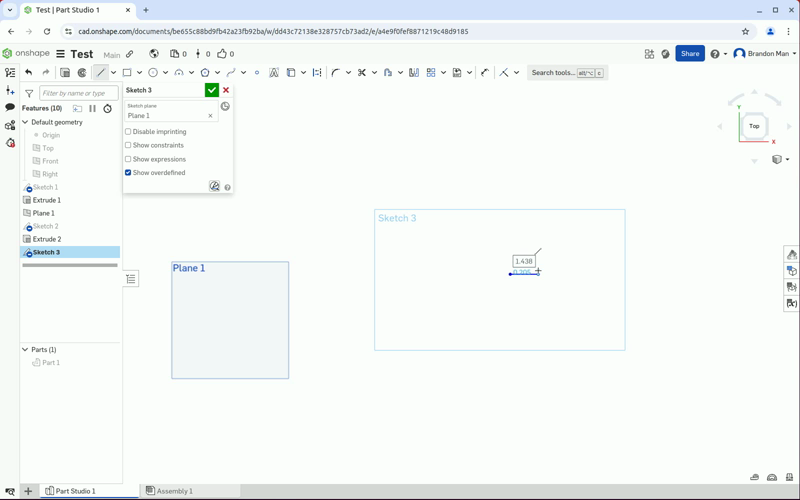
scroll(6)
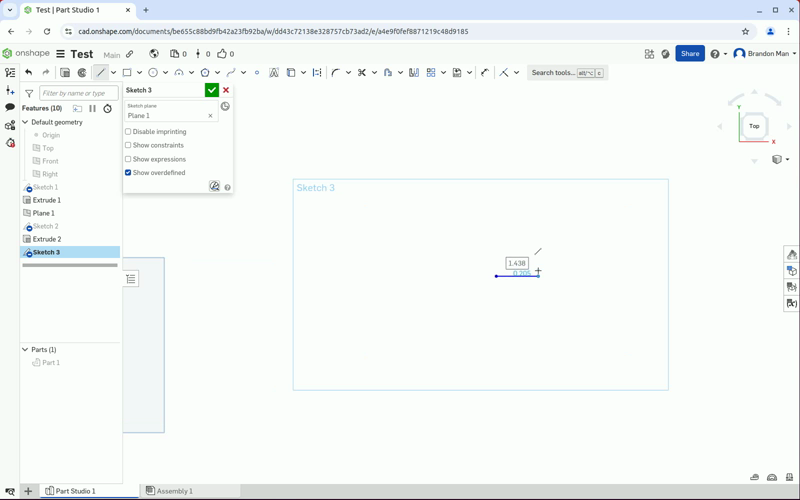
scroll(6)
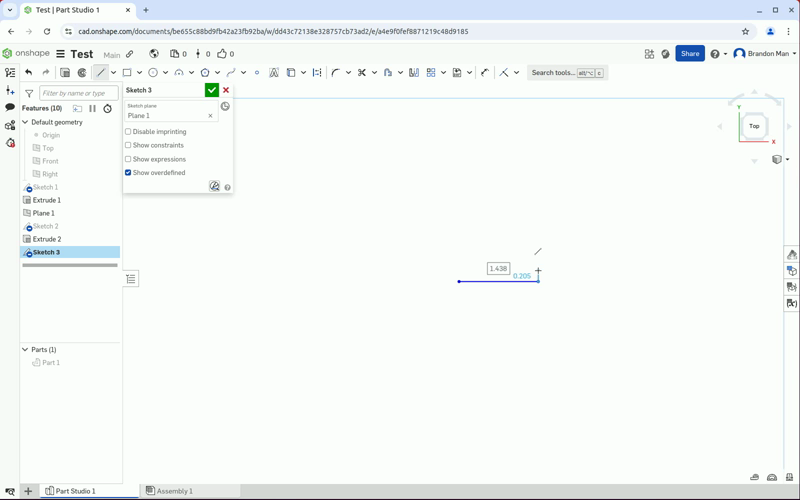
click(538, 270)
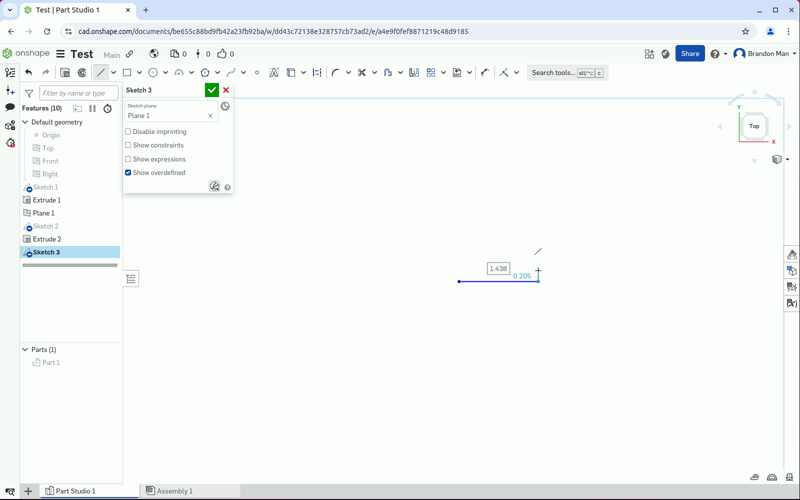
scroll(-6)
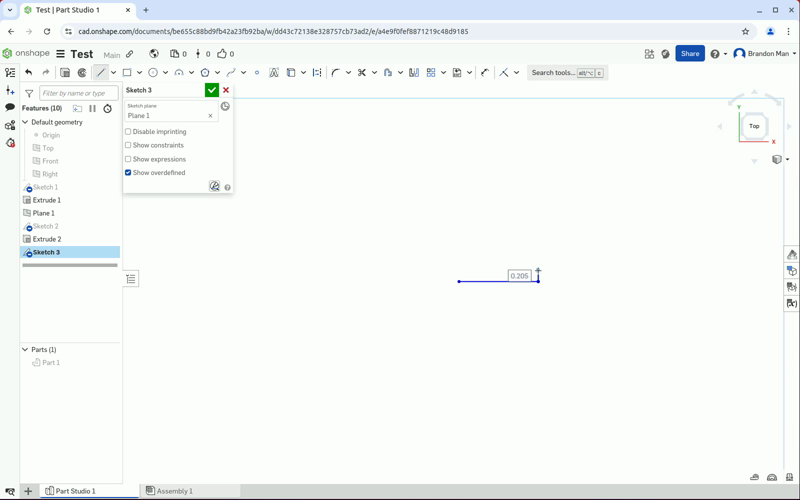
scroll(-6)
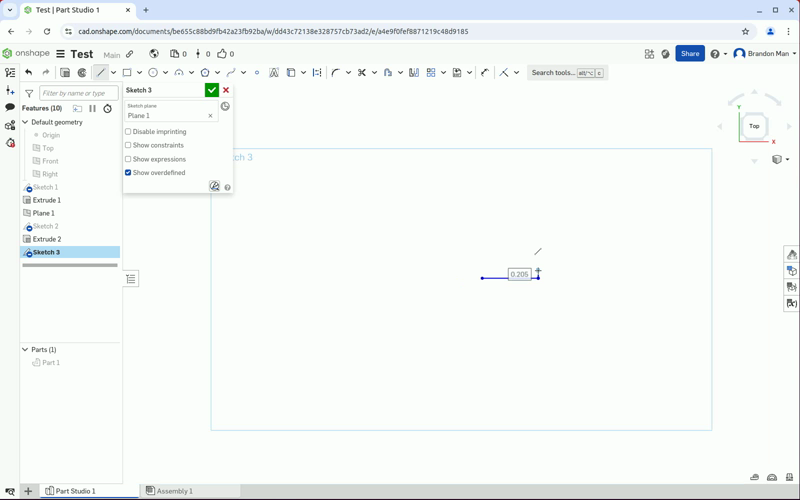
scroll(-6)
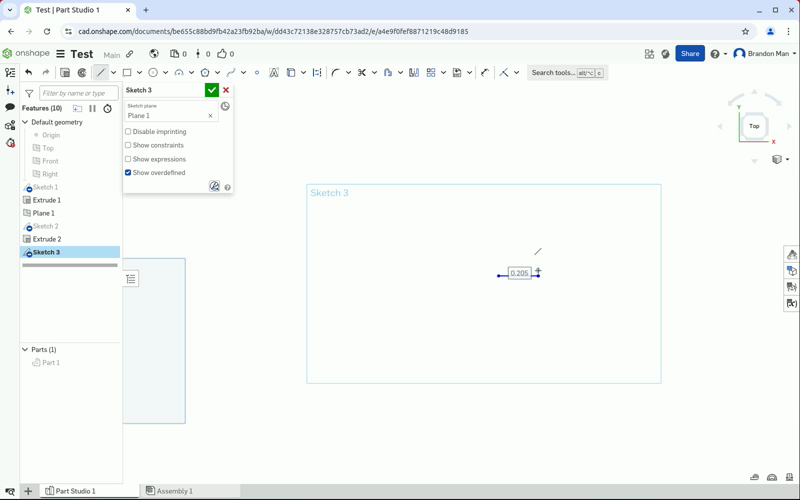
scroll(-6)
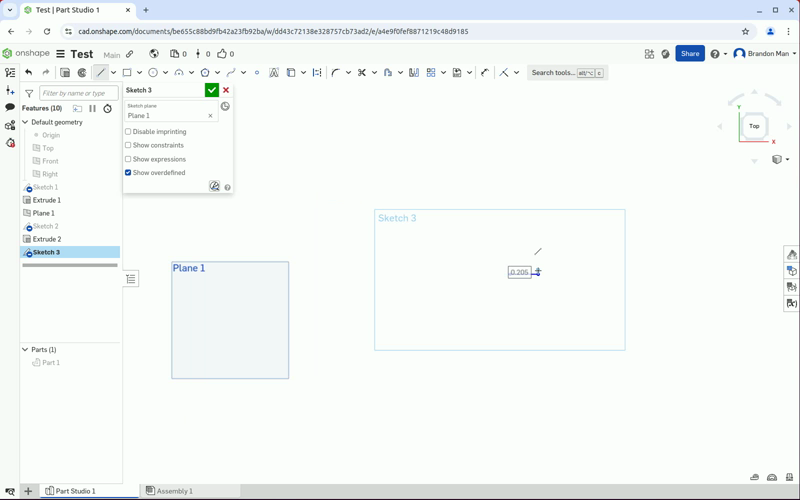
scroll(-6)
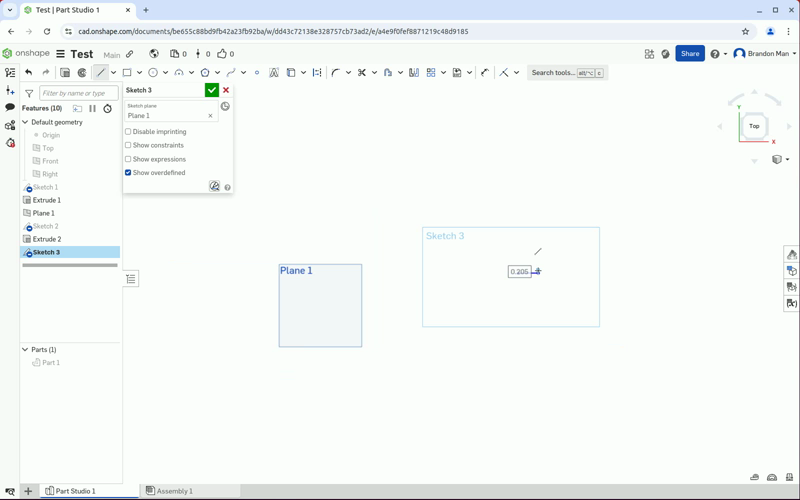
scroll(-6)
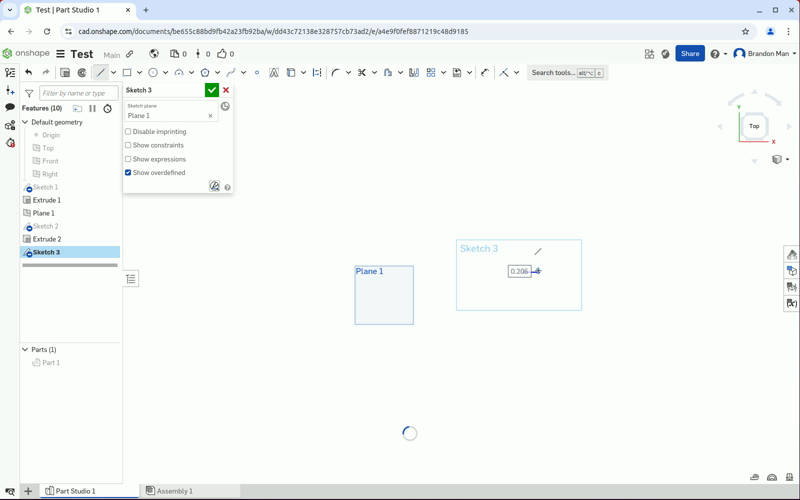
scroll(-6)
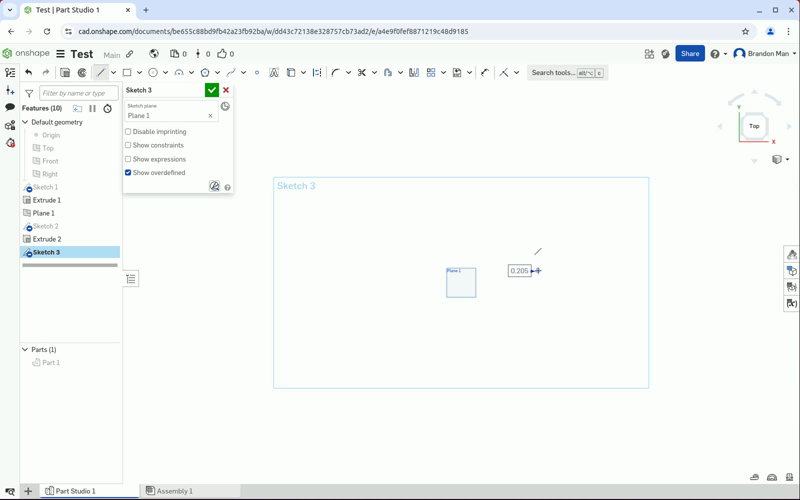
key_up(shift)
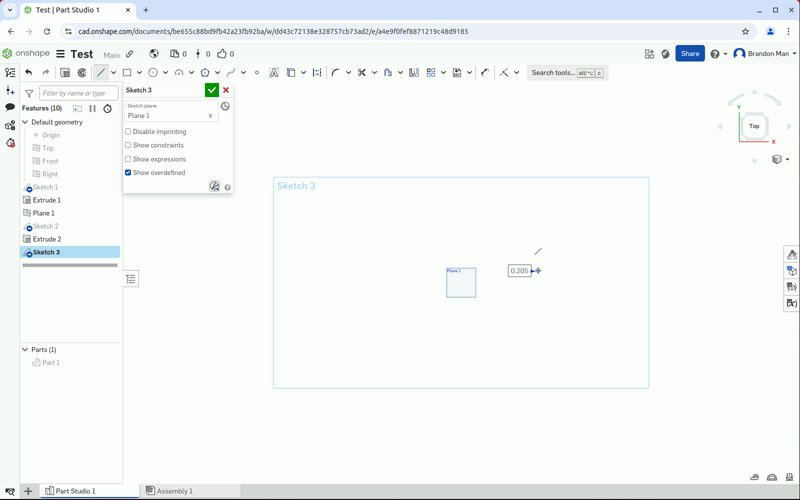
key_down(shift)
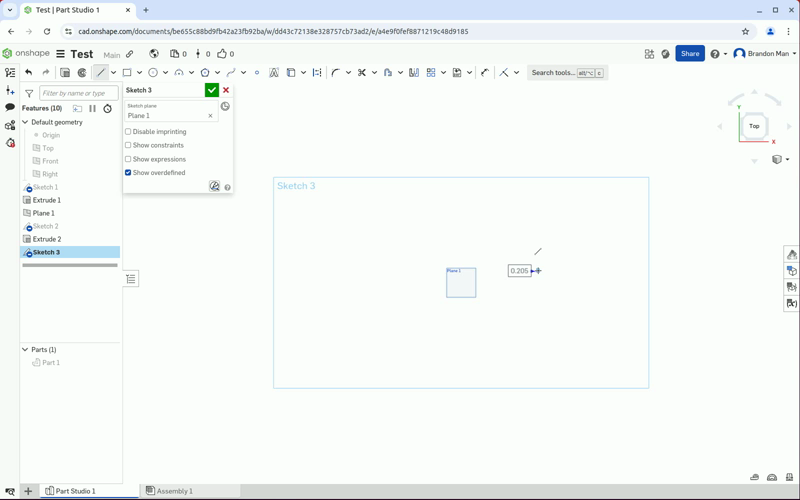
mouse_move(568, 270)
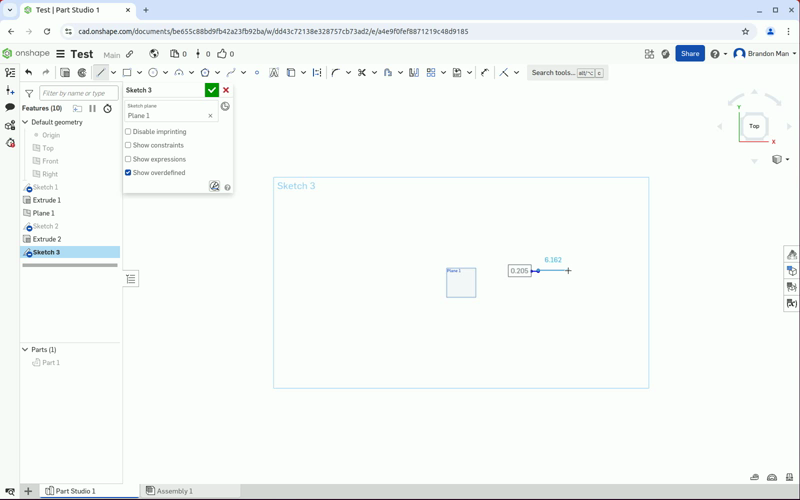
mouse_move(531, 270)
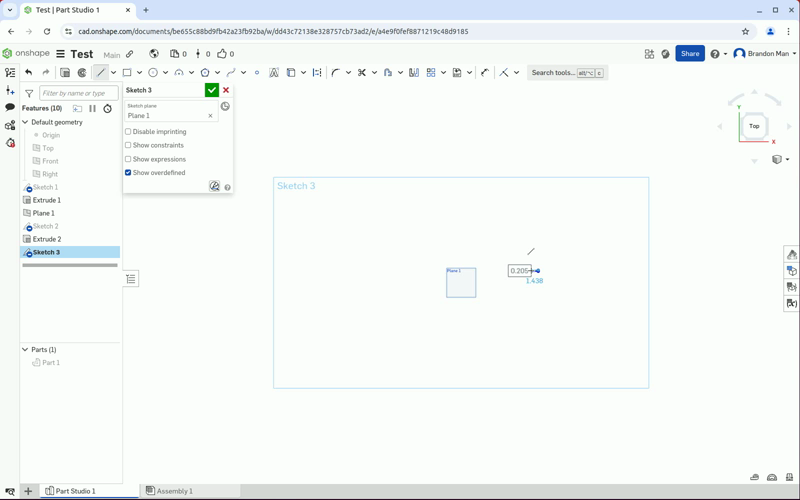
scroll(6)
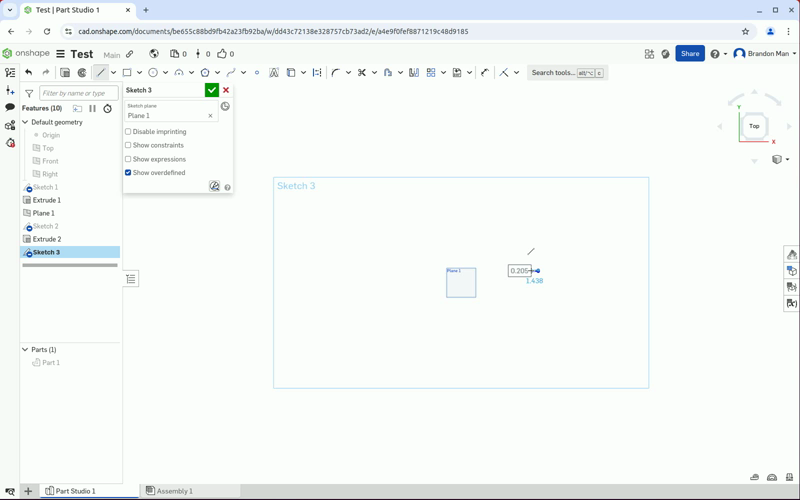
scroll(6)
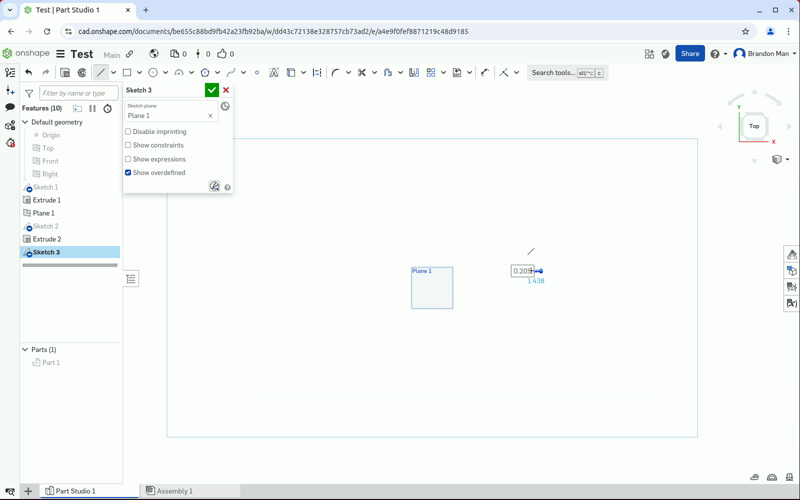
scroll(6)
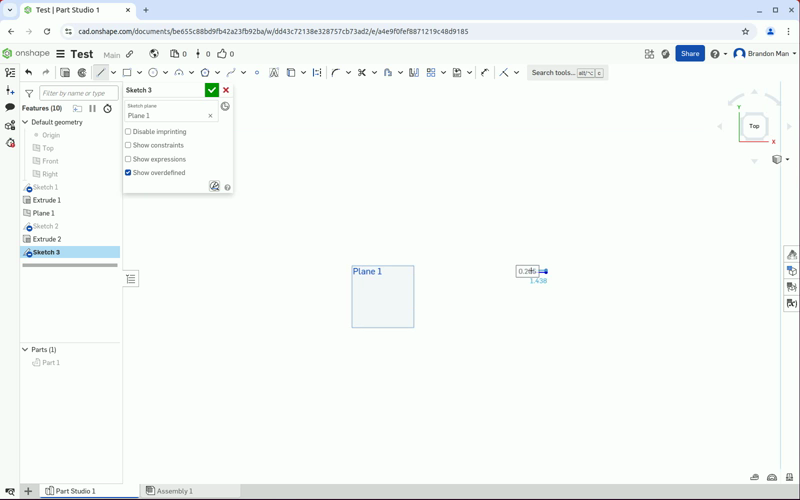
scroll(6)
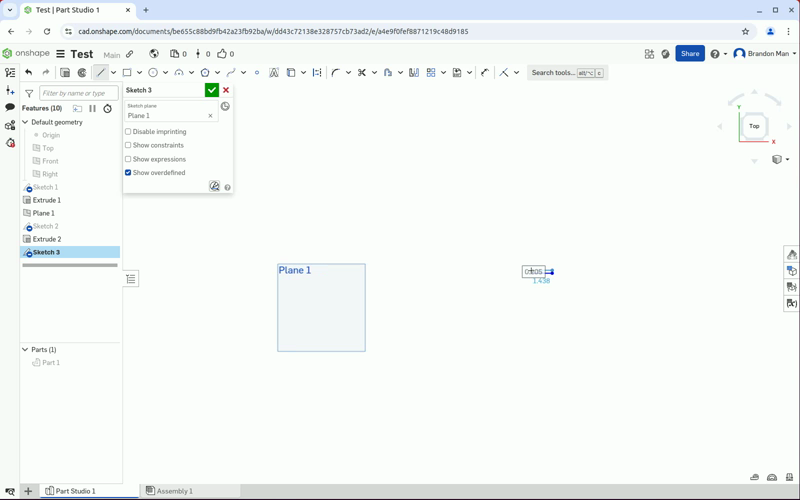
scroll(6)
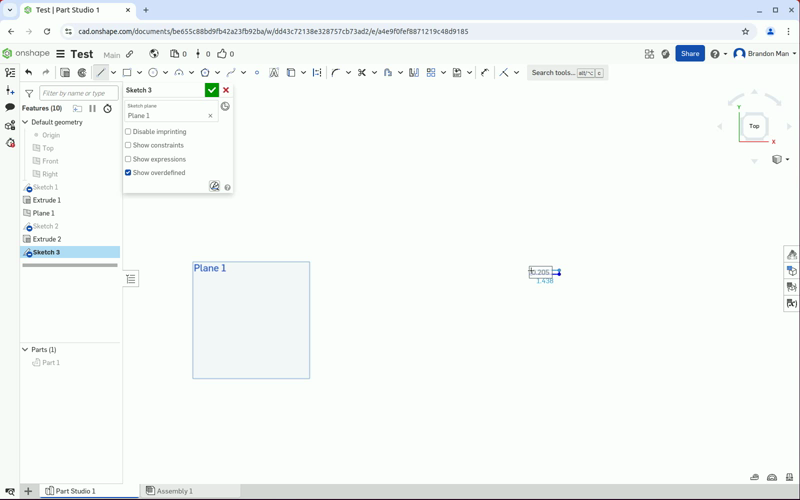
scroll(6)
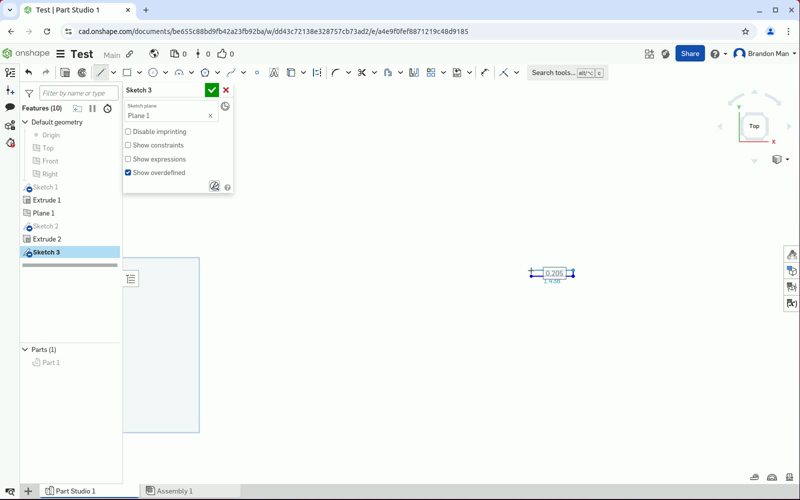
scroll(6)
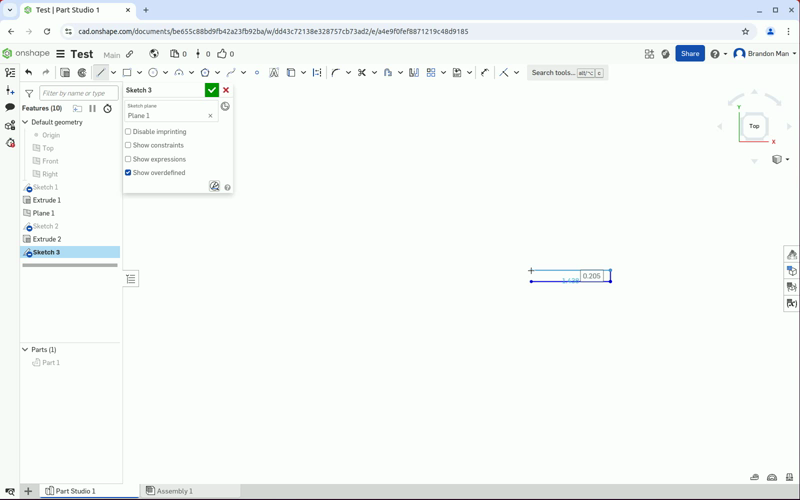
click(531, 270)
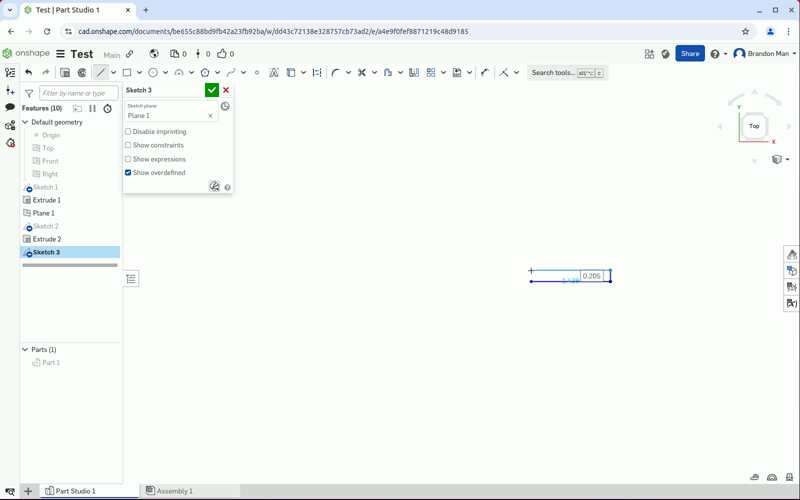
scroll(-6)
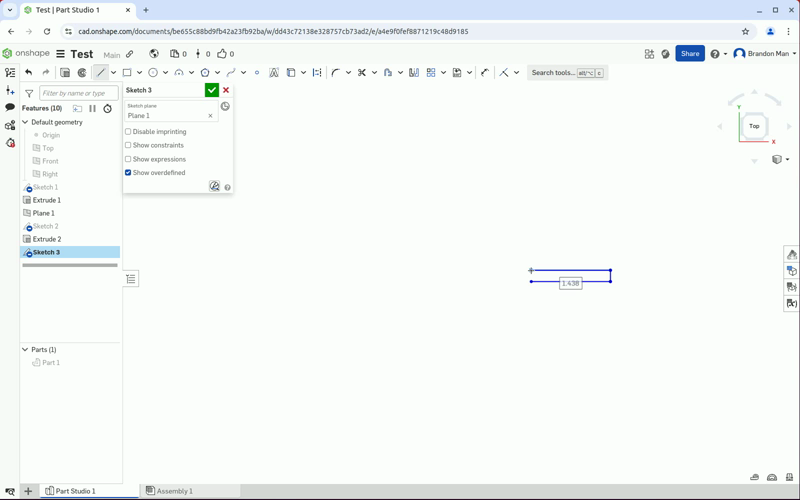
scroll(-6)
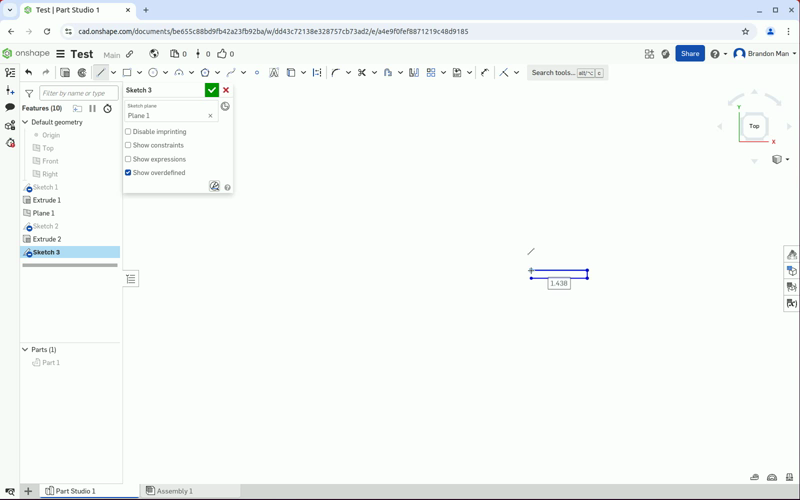
scroll(-6)
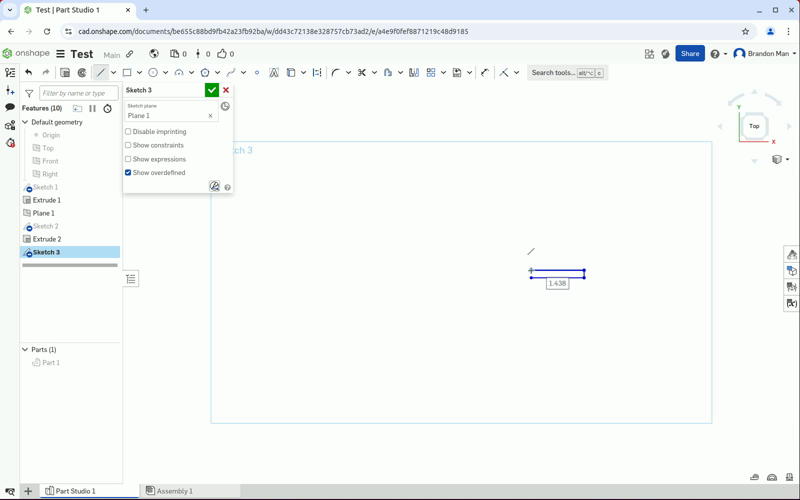
scroll(-6)
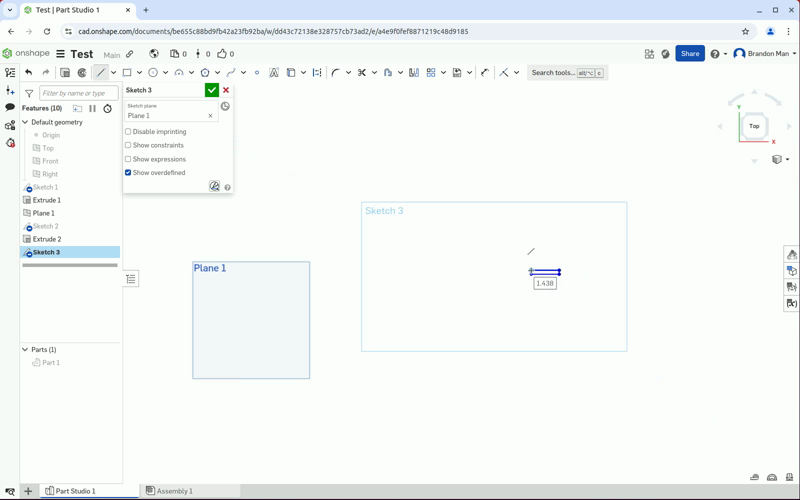
scroll(-6)
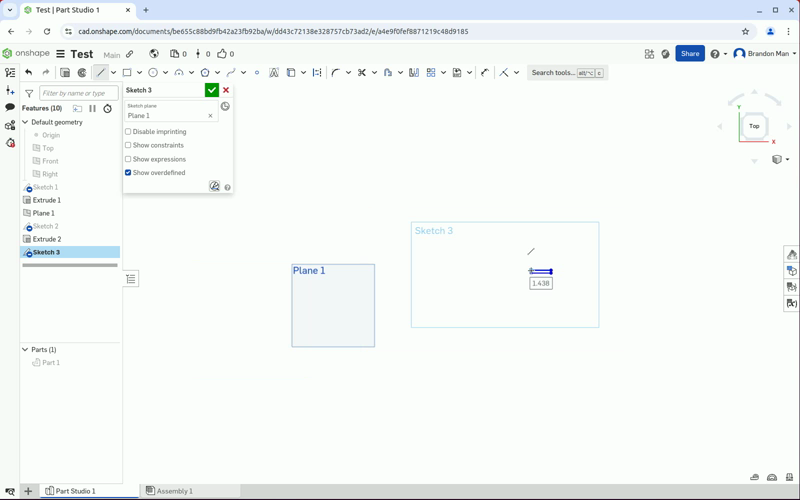
scroll(-6)
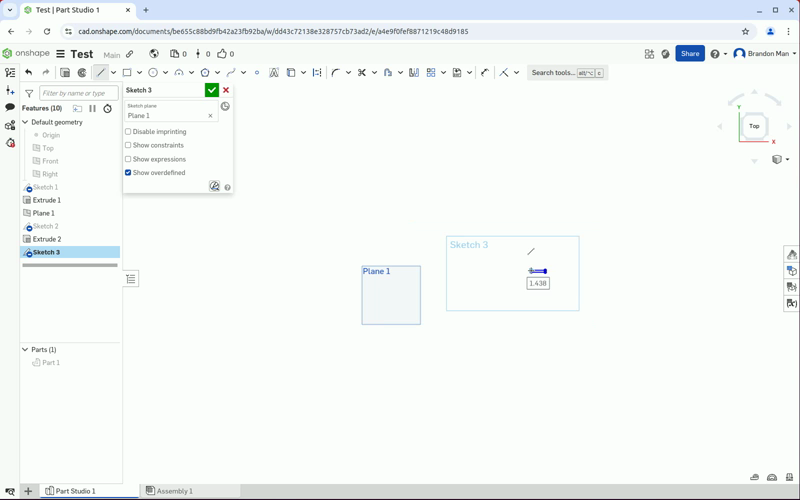
scroll(-6)
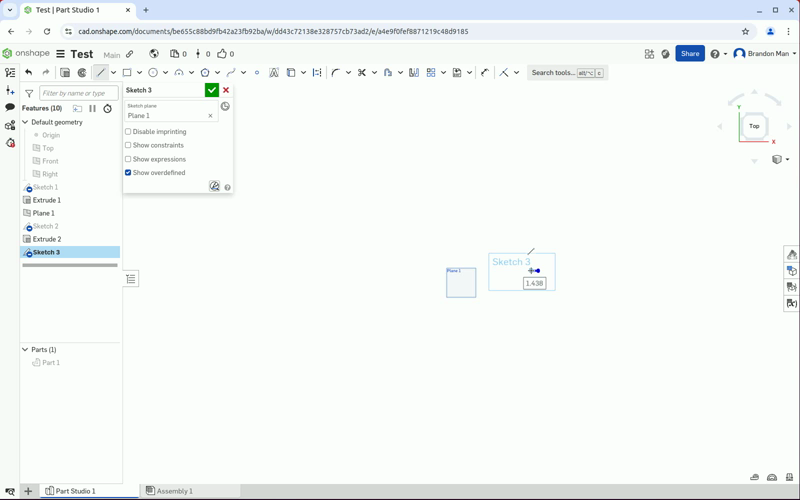
key_up(shift)
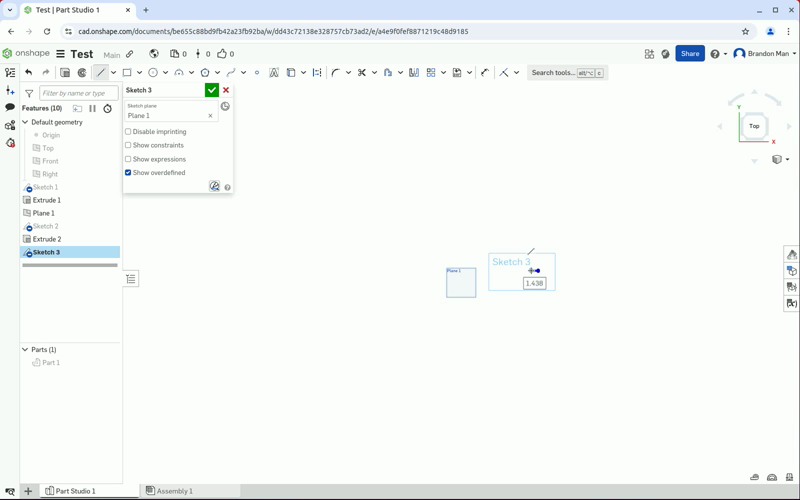
mouse_move(561, 270)
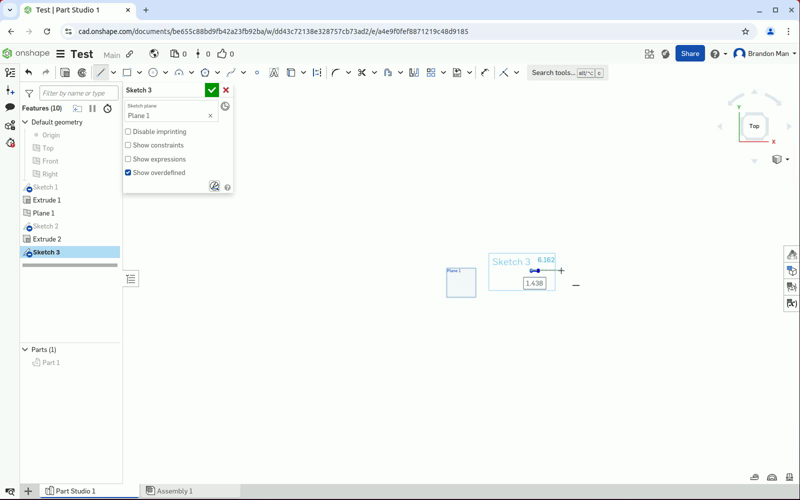
key_down(shift)
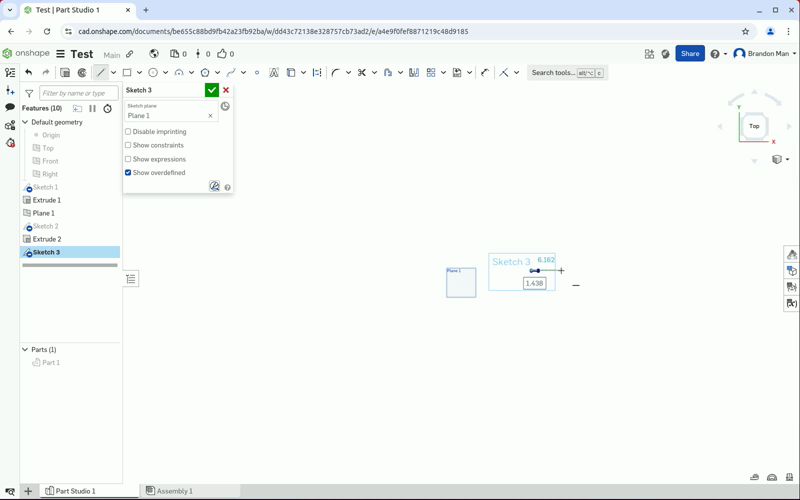
mouse_move(531, 271)
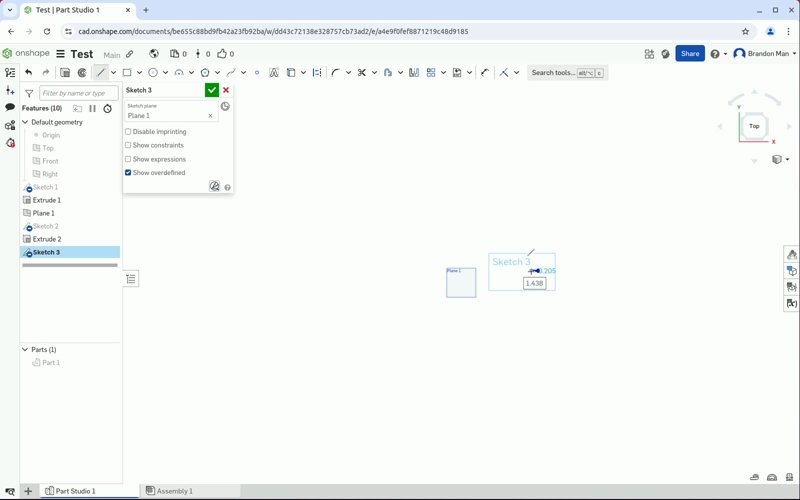
scroll(6)
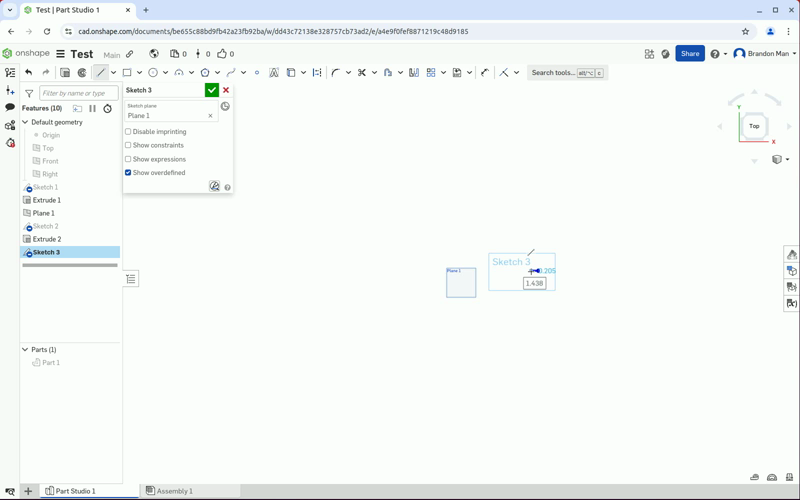
scroll(6)
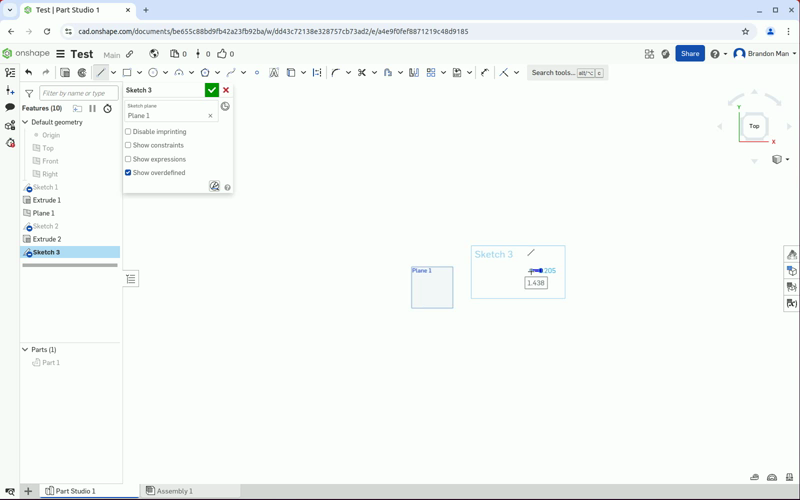
scroll(6)
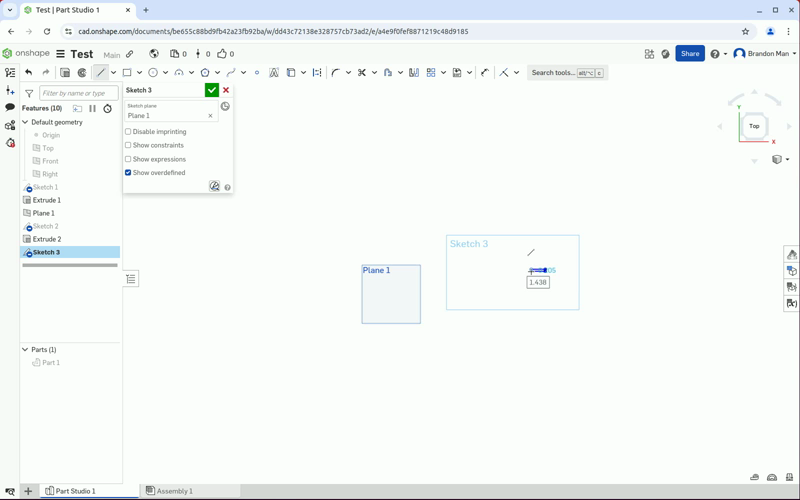
scroll(6)
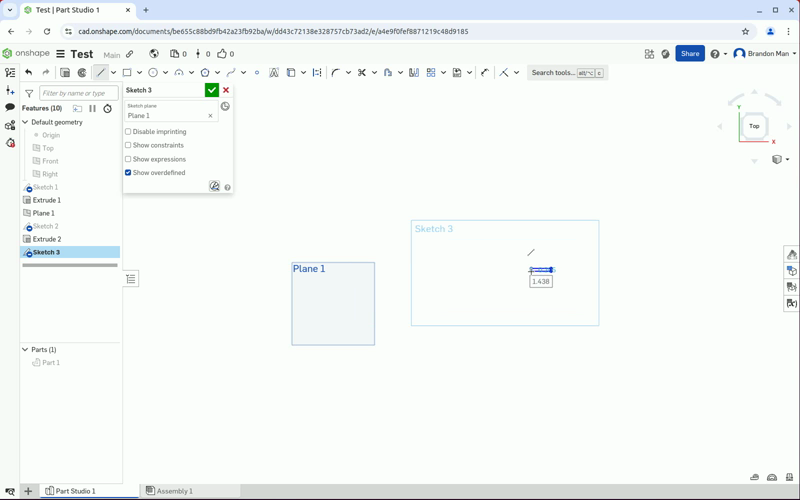
scroll(6)
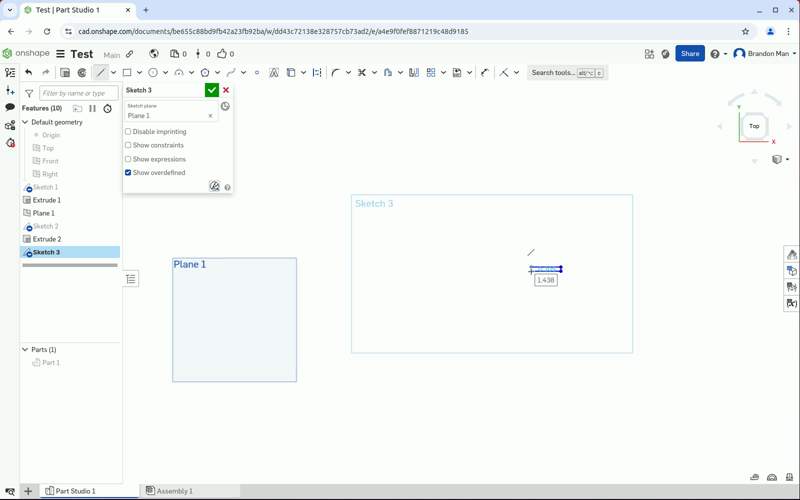
scroll(6)
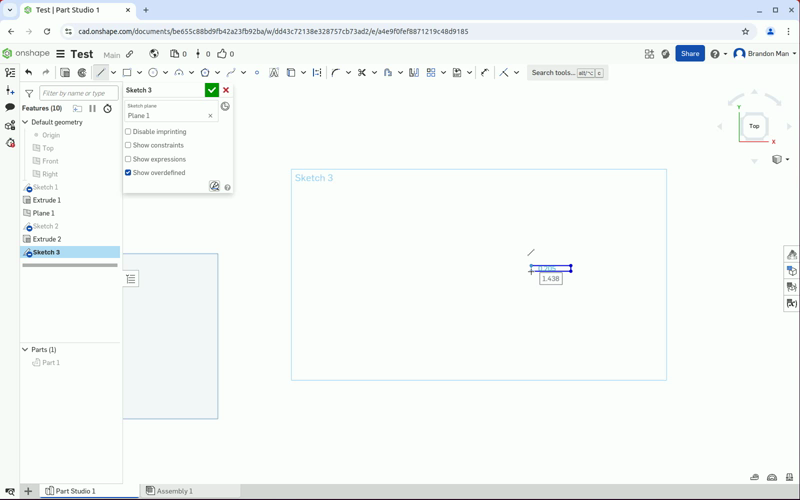
scroll(6)
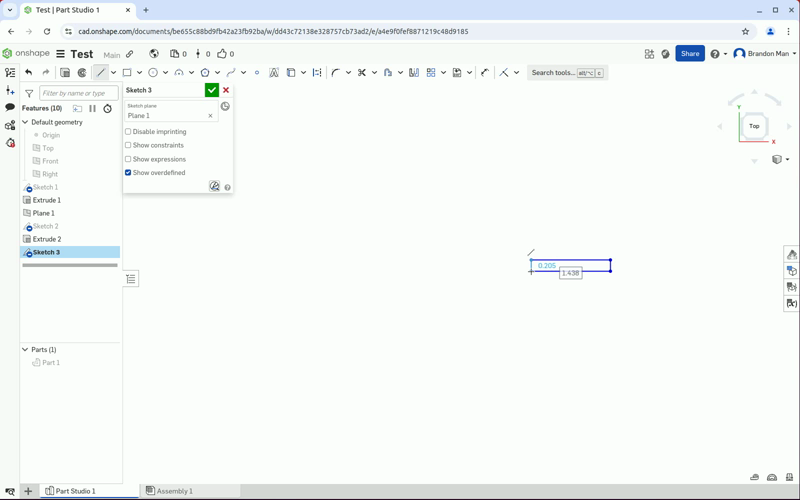
key_up(shift)
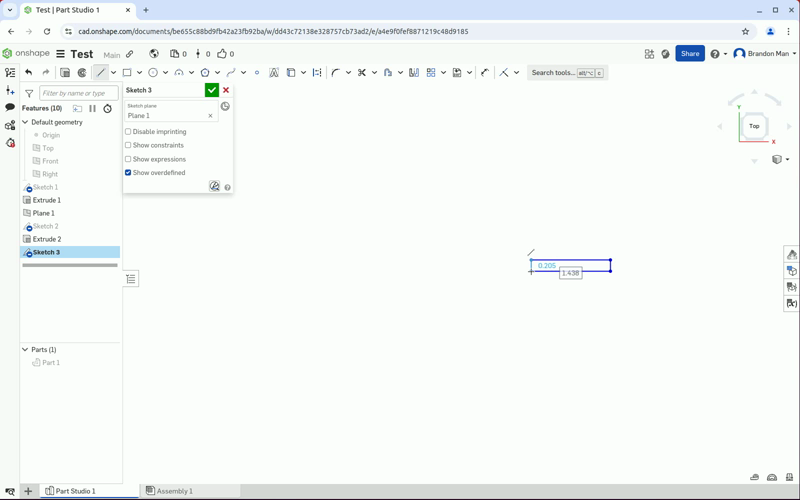
click(531, 271)
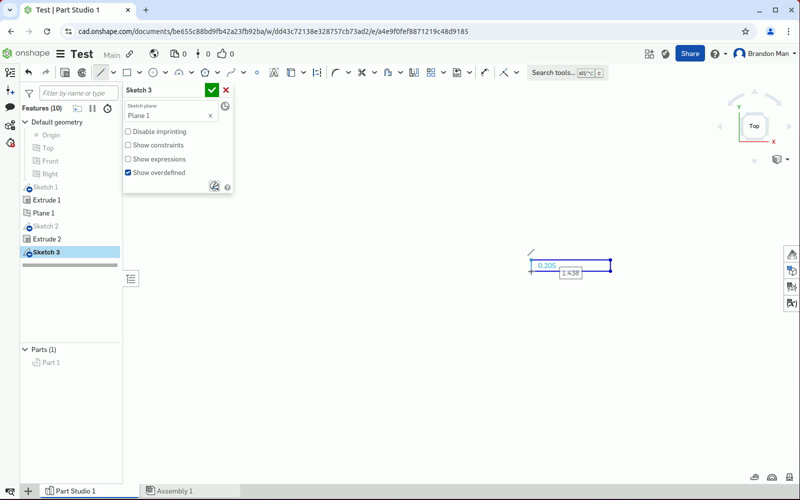
scroll(-6)
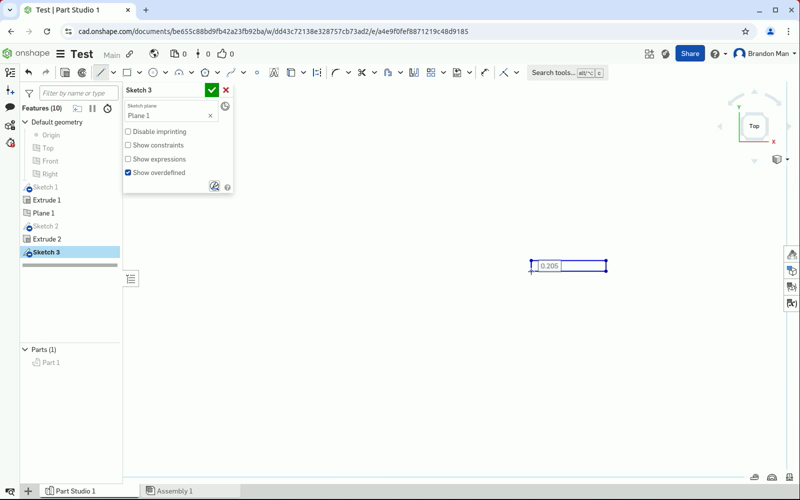
scroll(-6)
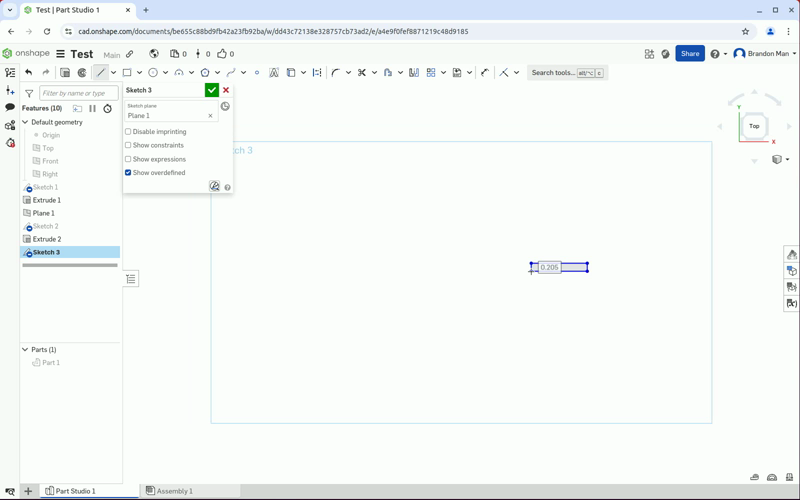
scroll(-6)
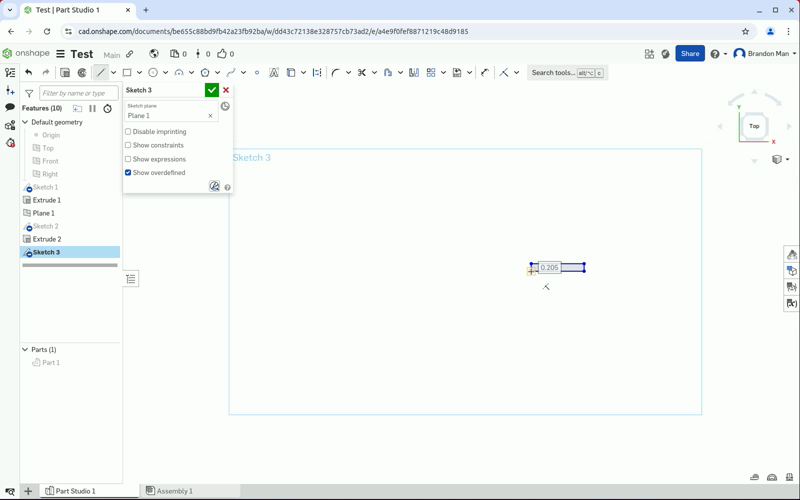
scroll(-6)
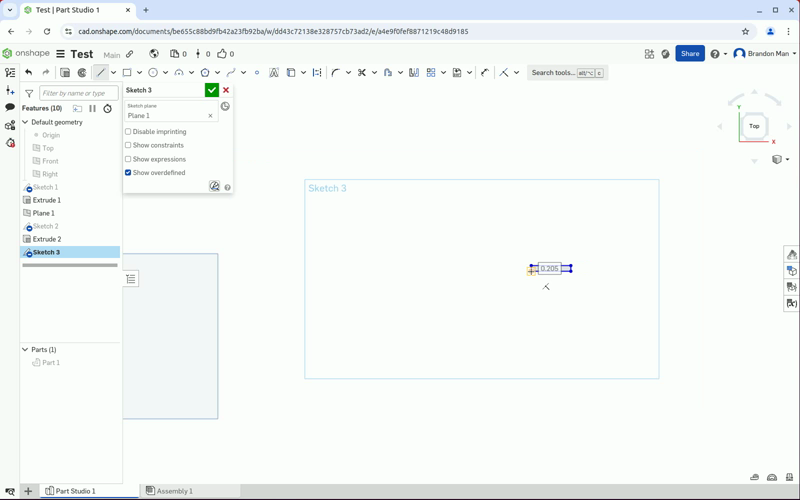
scroll(-6)
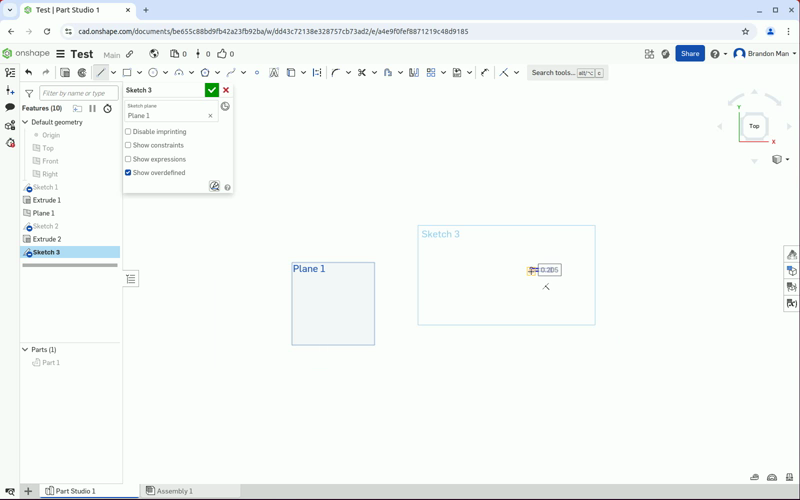
scroll(-6)
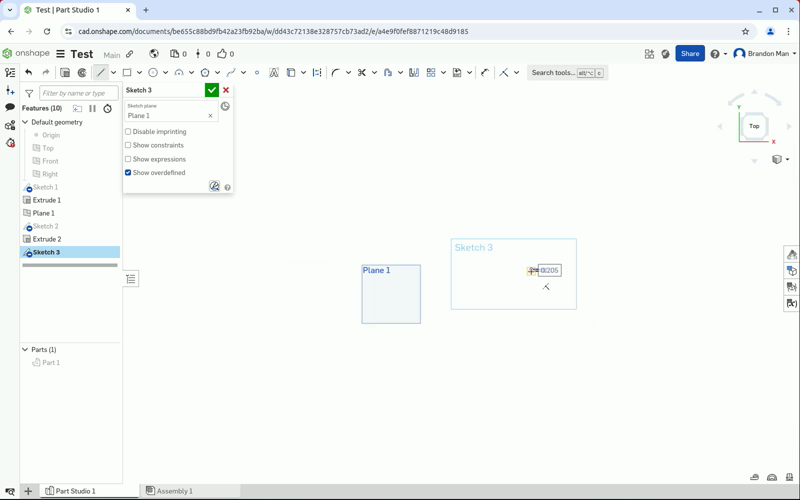
scroll(-6)
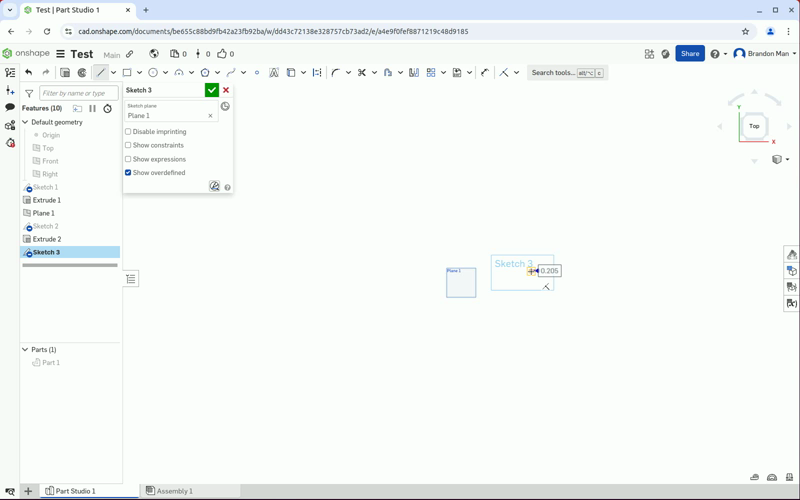
key(esc)
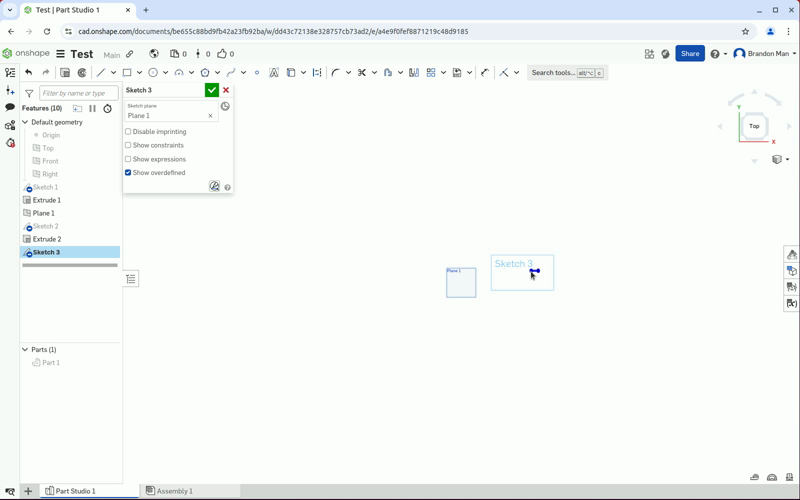
mouse_move(537, 270)
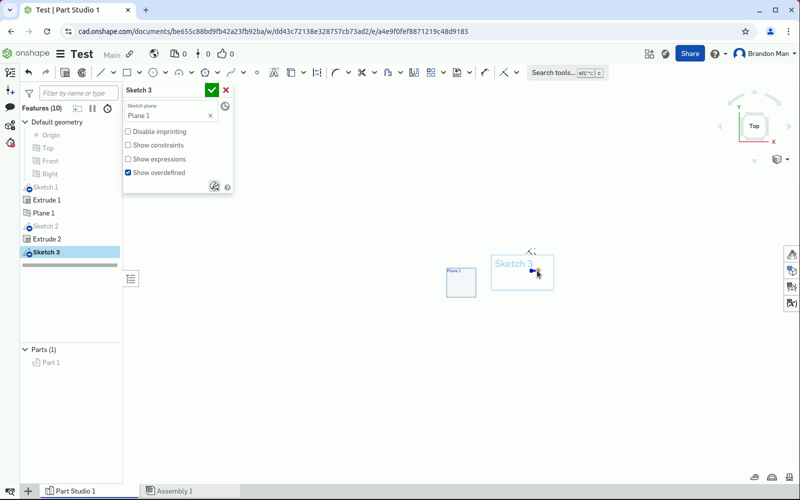
scroll(6)
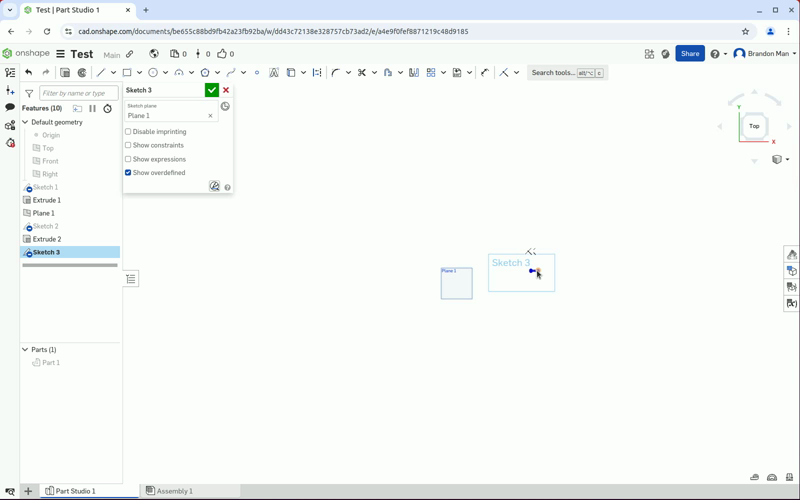
scroll(6)
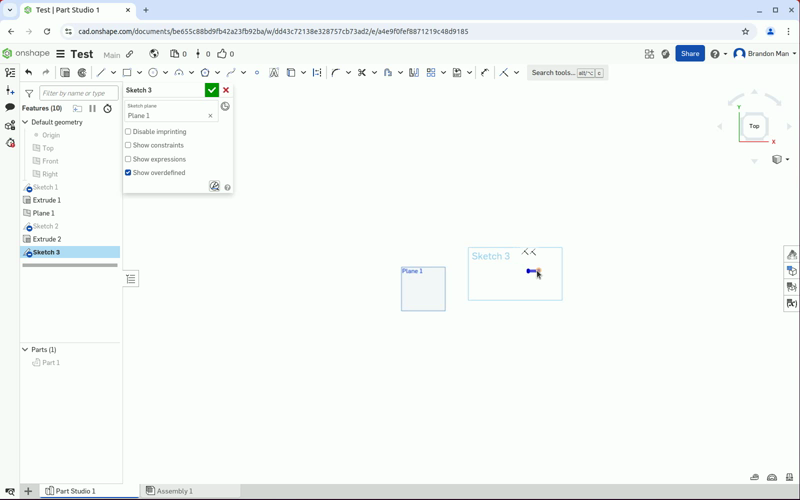
scroll(6)
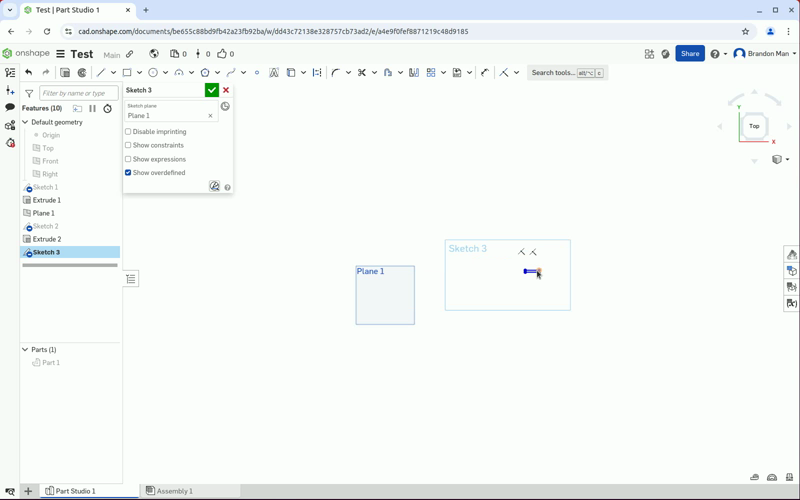
scroll(6)
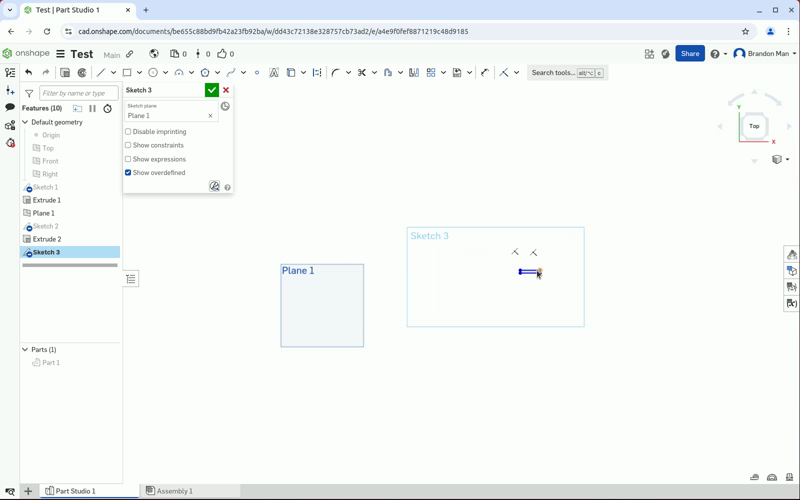
scroll(6)
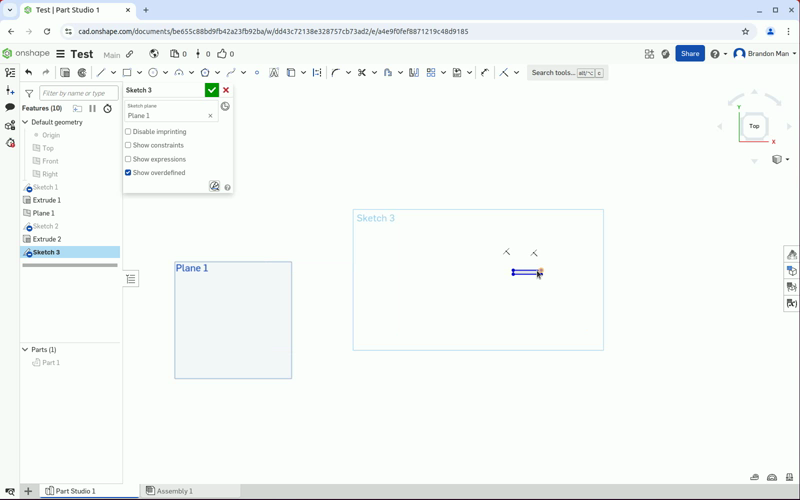
scroll(6)
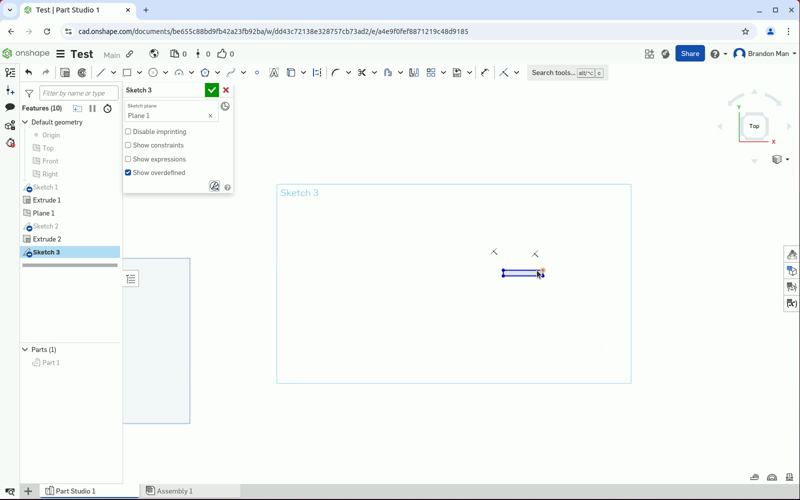
scroll(6)
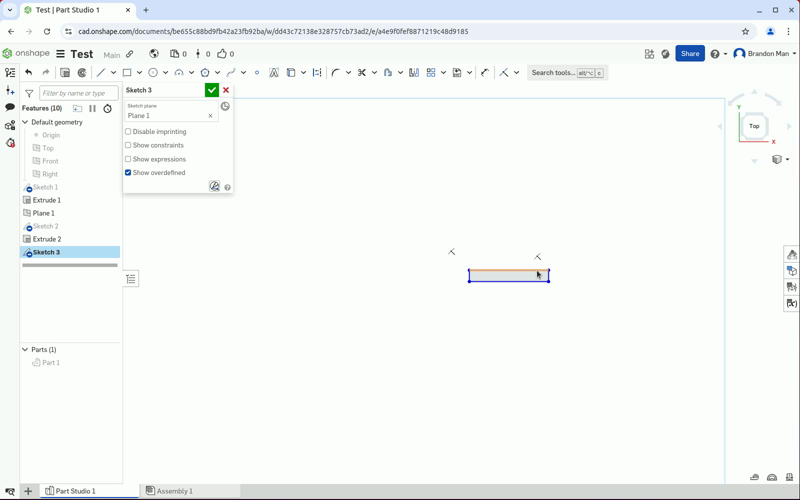
click(537, 270)
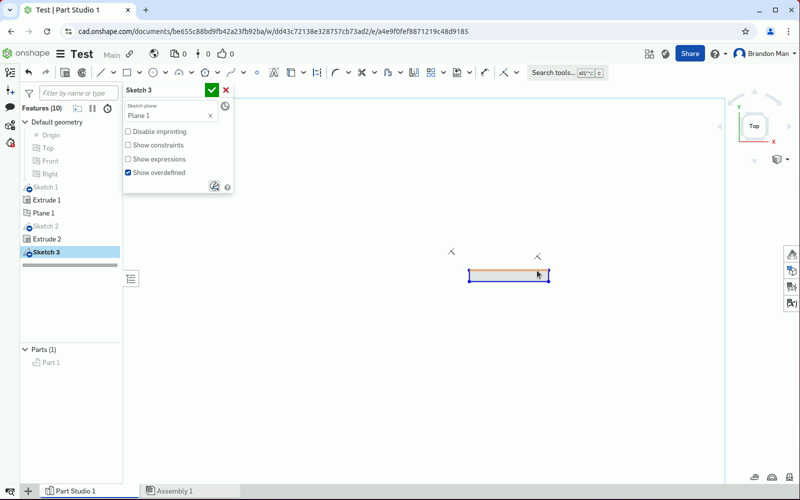
scroll(-6)
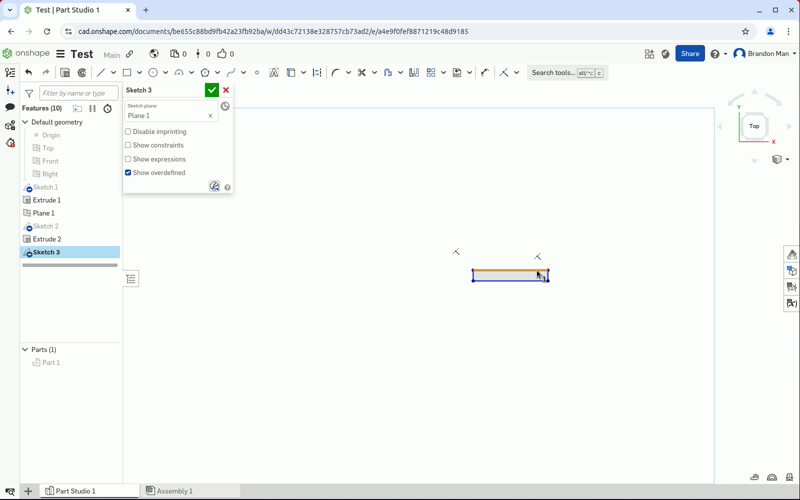
scroll(-6)
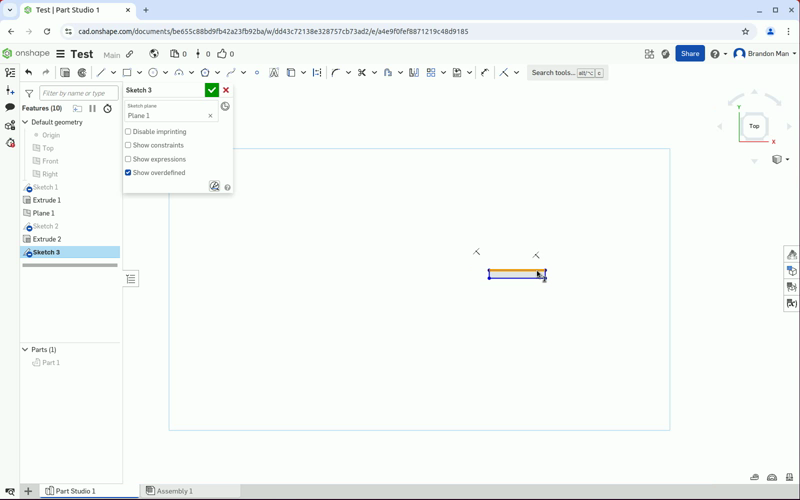
scroll(-6)
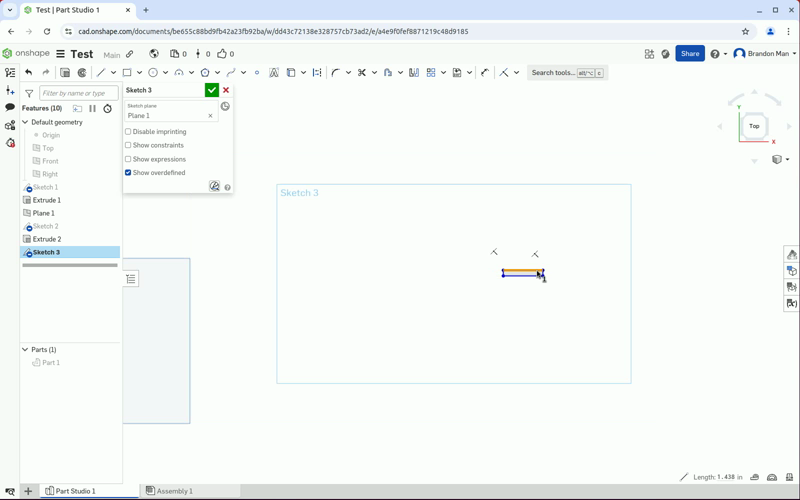
scroll(-6)
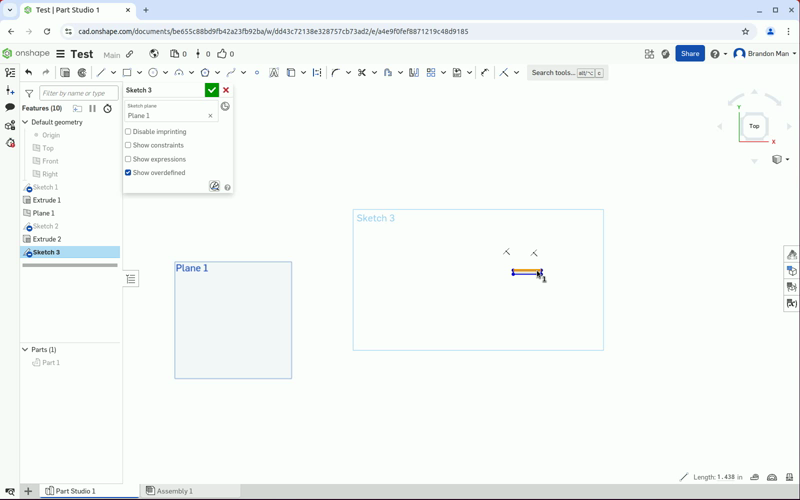
scroll(-6)
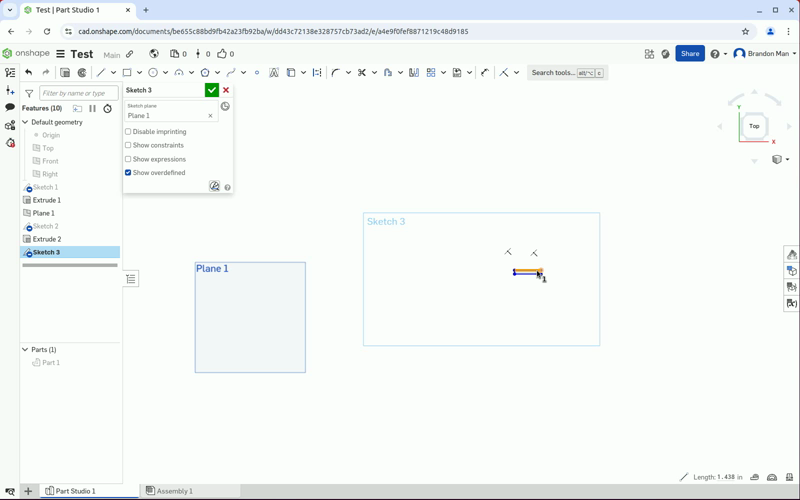
scroll(-6)
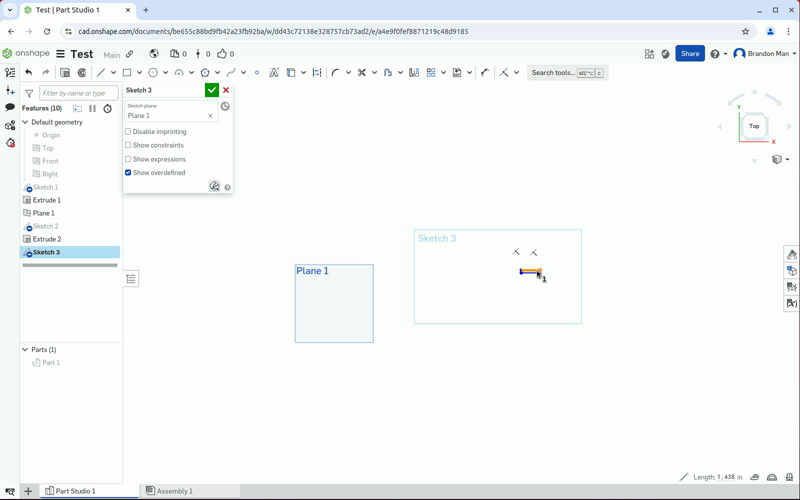
scroll(-6)
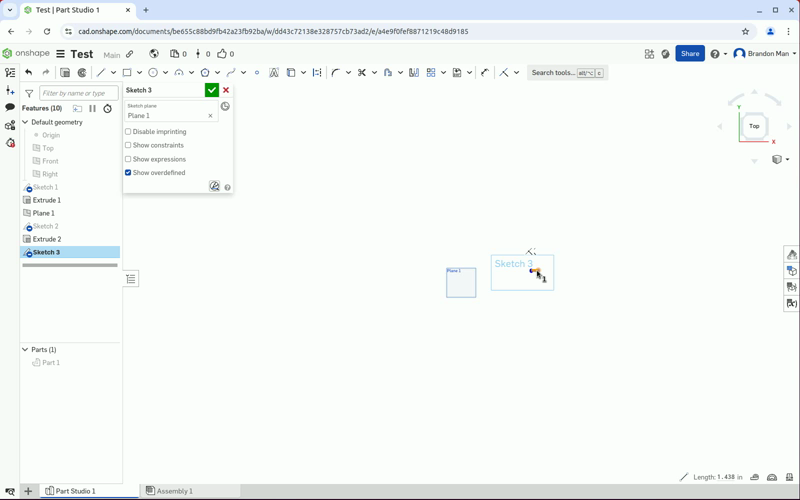
mouse_move(73, 352)
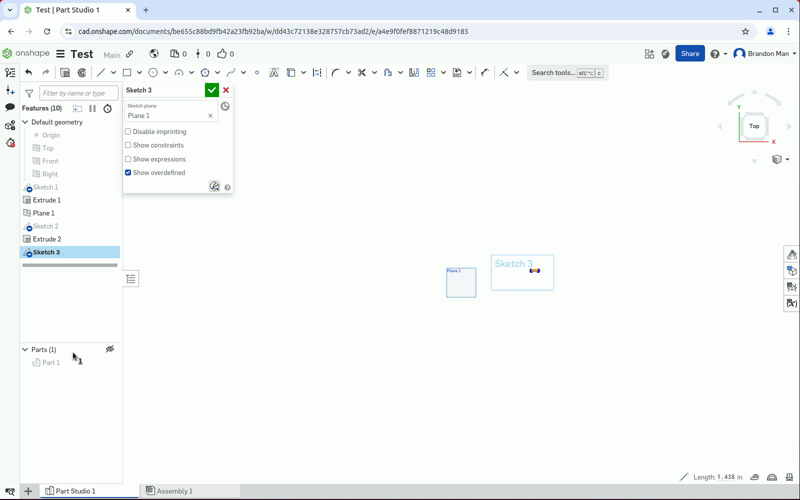
key(shift+y)
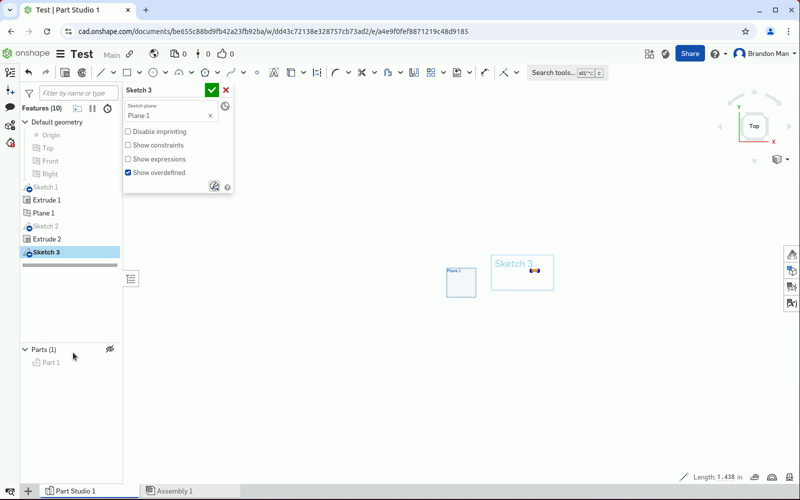
key(shift+e)
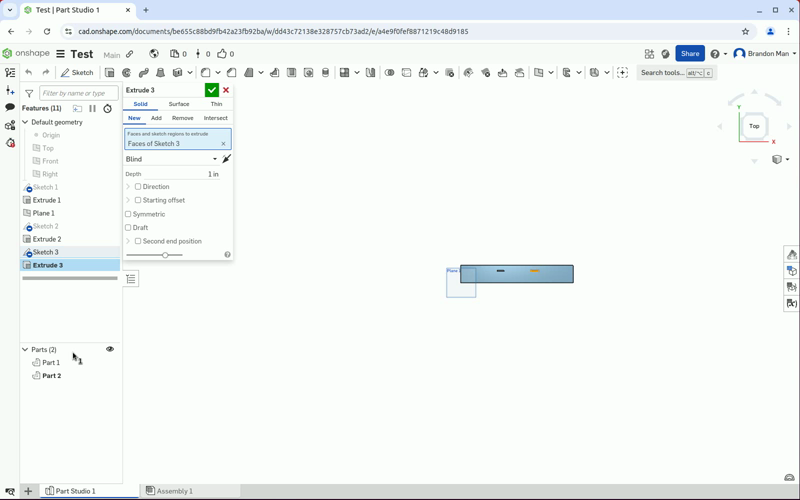
mouse_move(143, 106)
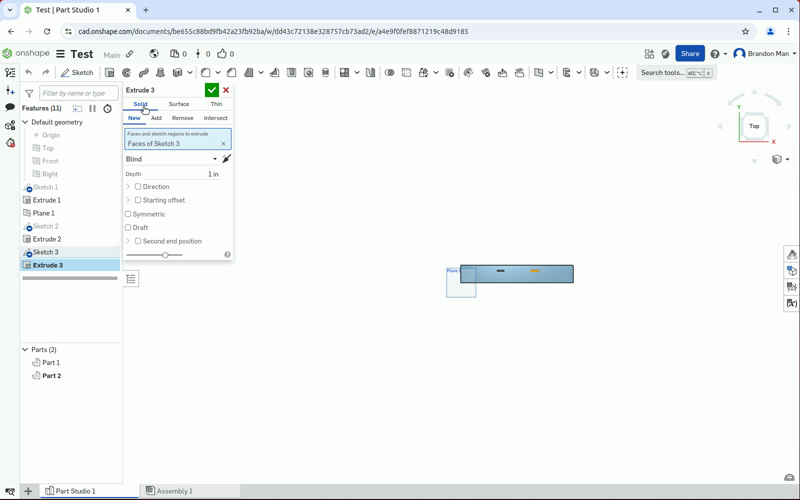
click(143, 106)
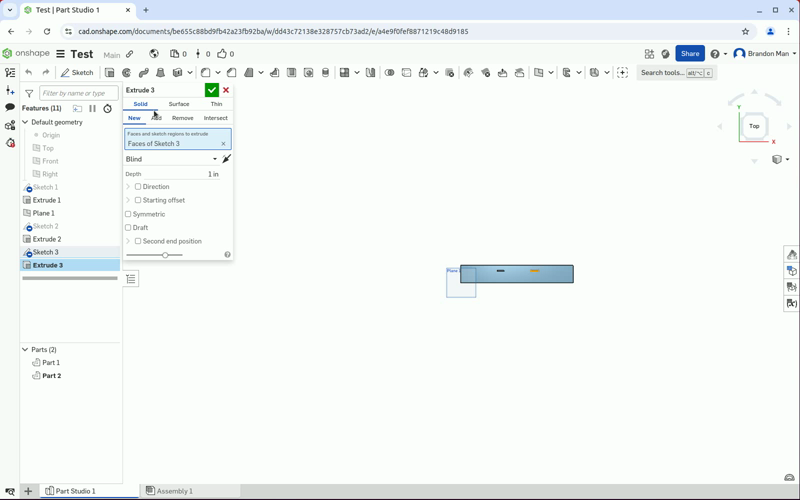
mouse_move(186, 120)
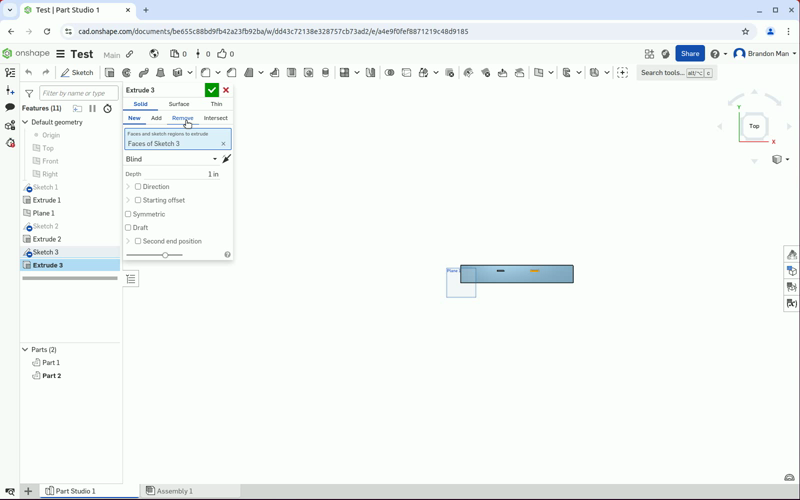
click(186, 120)
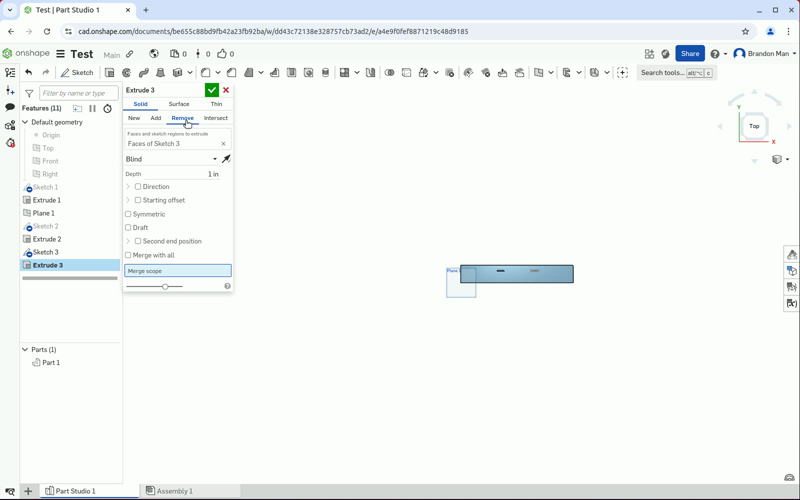
key(tab, 4)
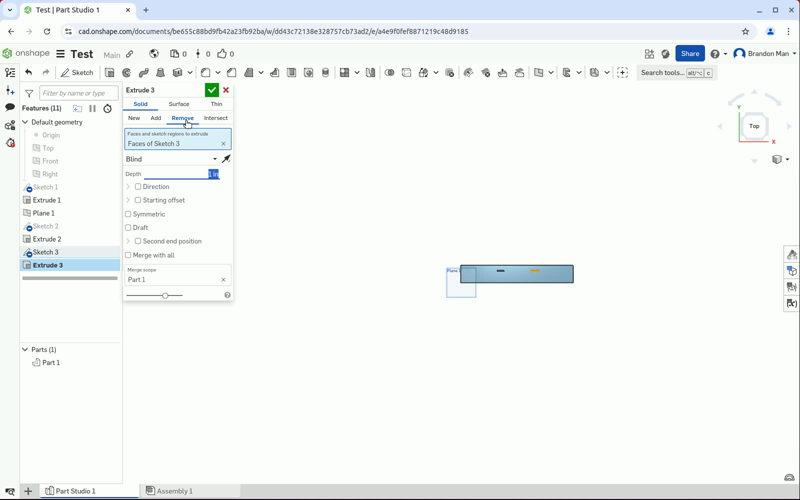
text(0.722)
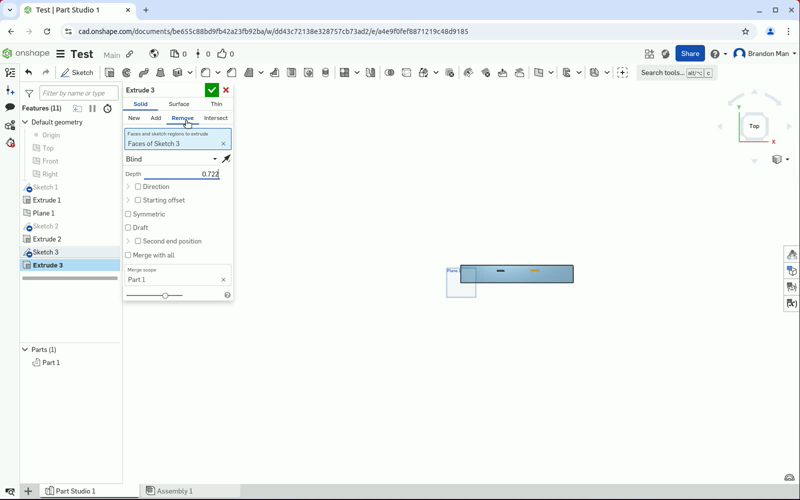
key(tab, 6)
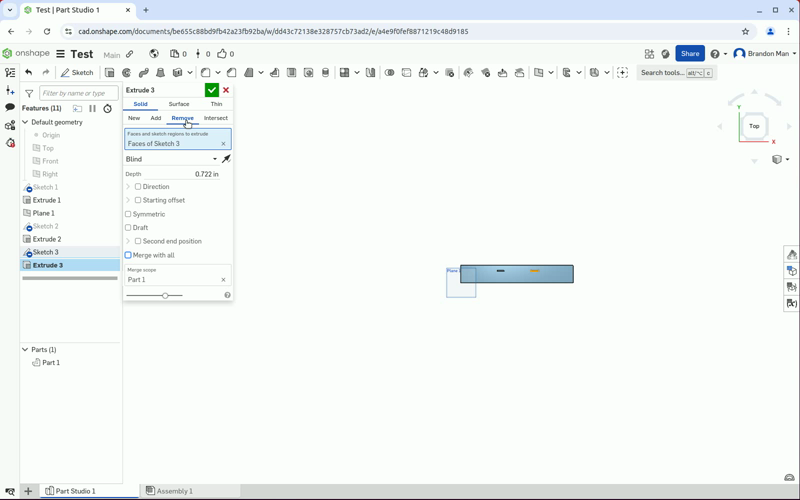
key(space)
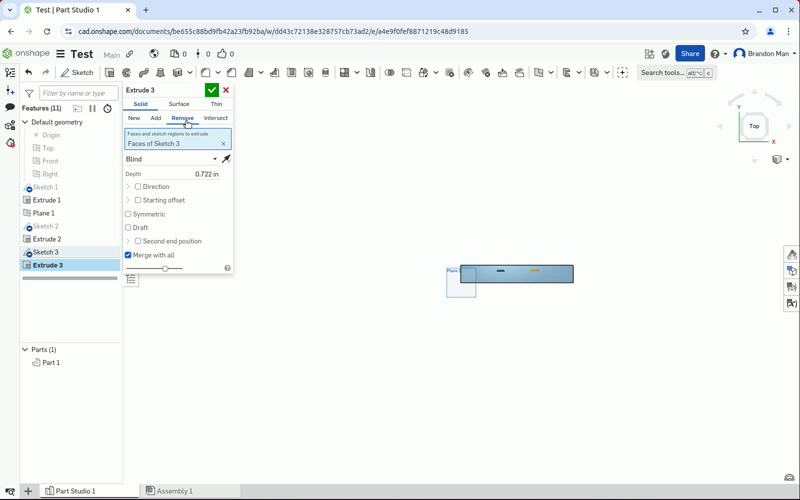
key(enter)
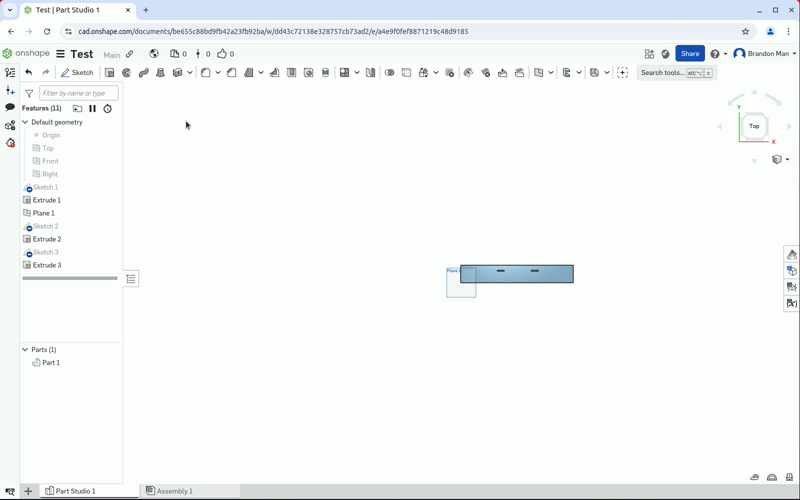
key(shift+h)
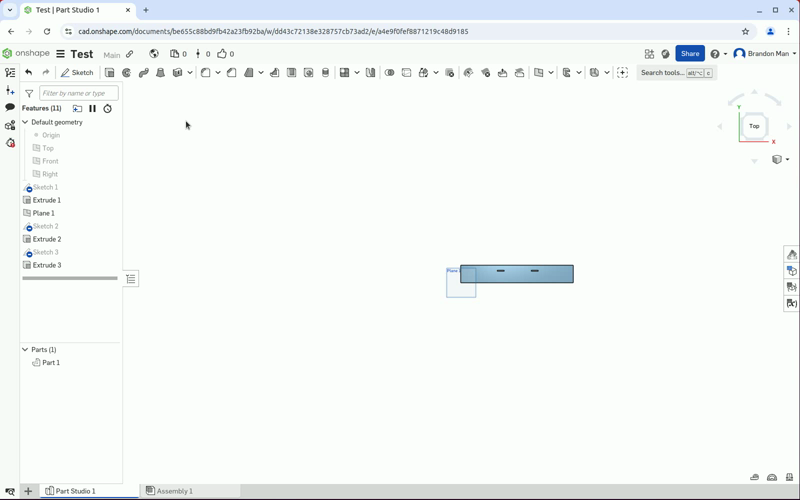
key(shift+h)
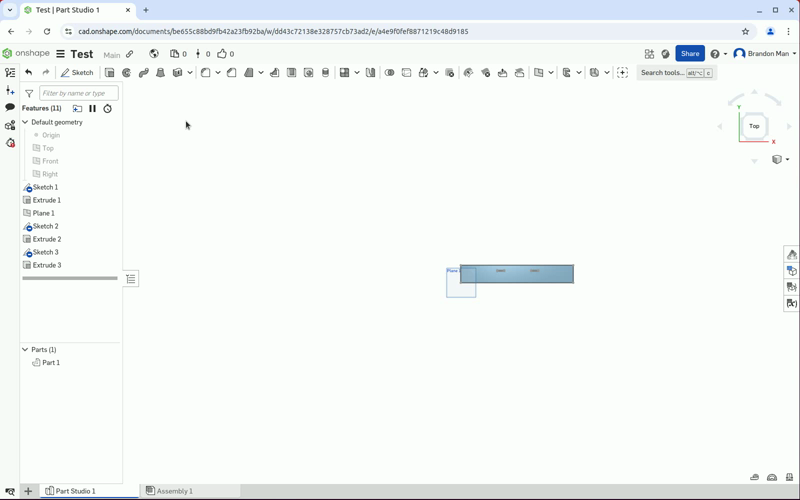
key(shift+7)
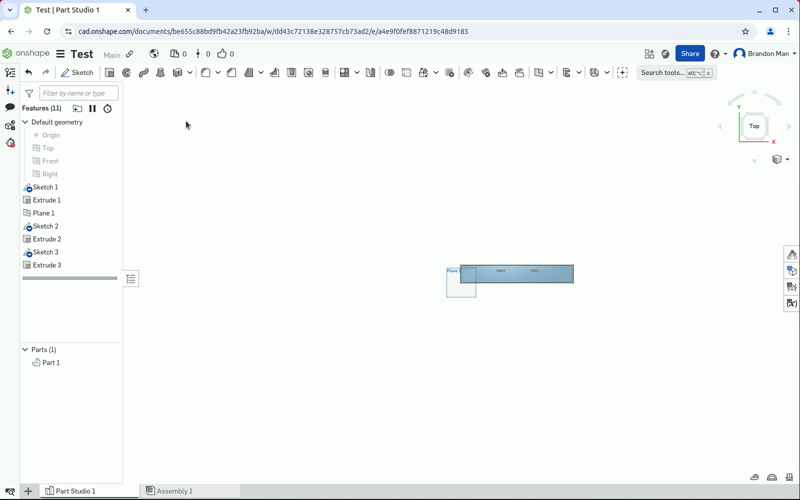
key(up, 3)
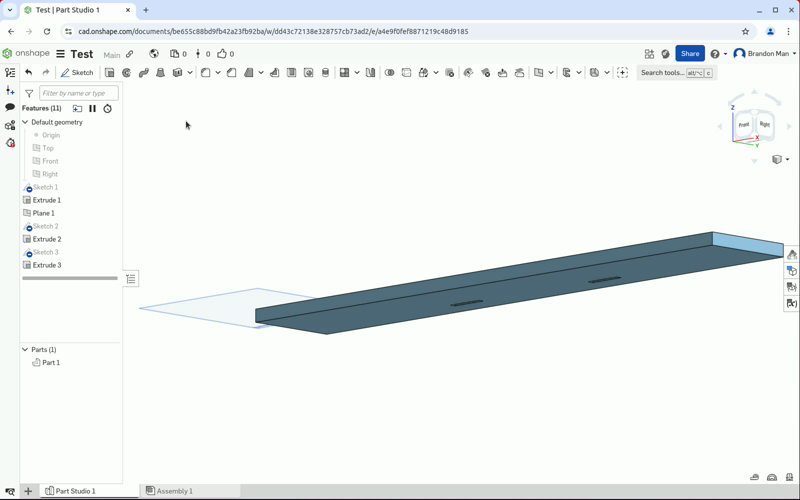
key(left, 3)
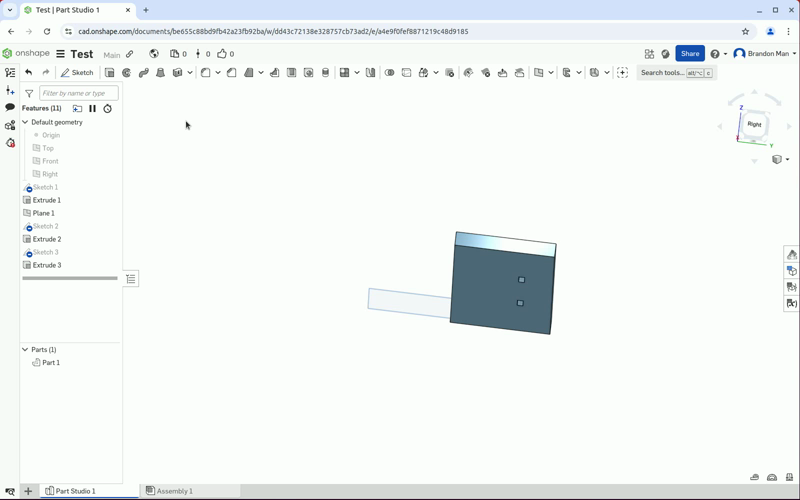
key(right, 3)
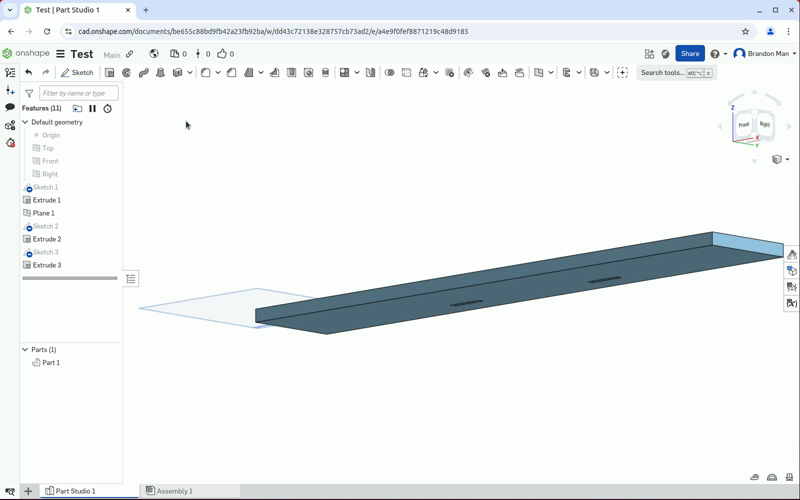
key(down, 3)
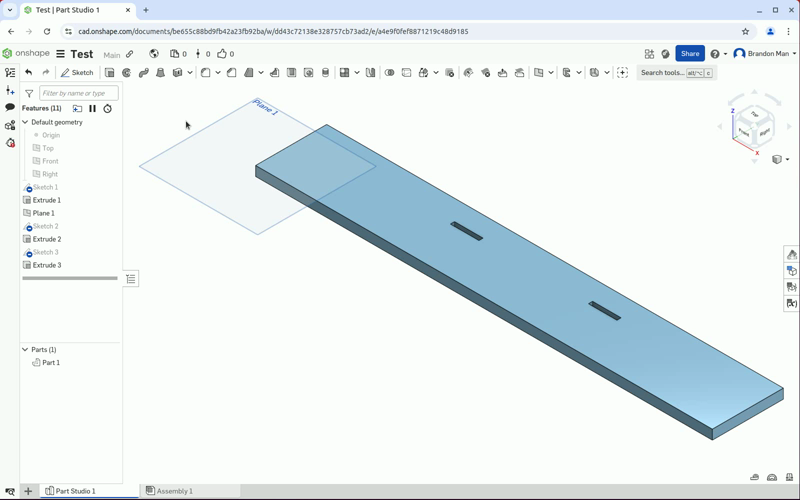
mouse_move(73, 189)
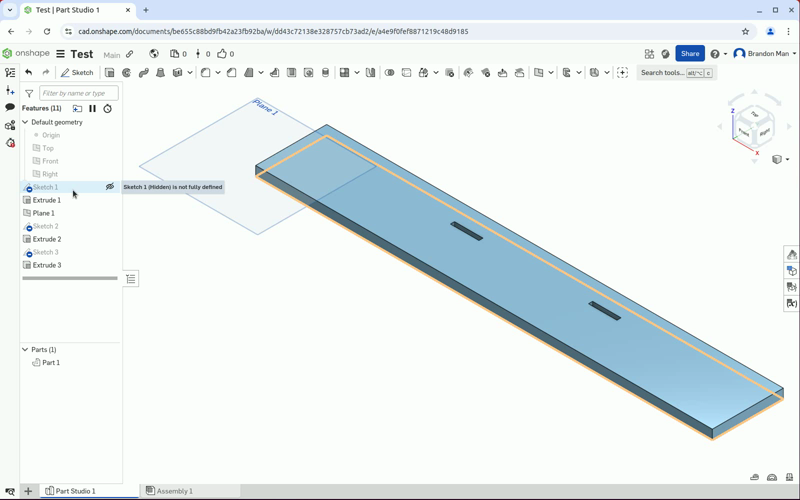
click(73, 189)